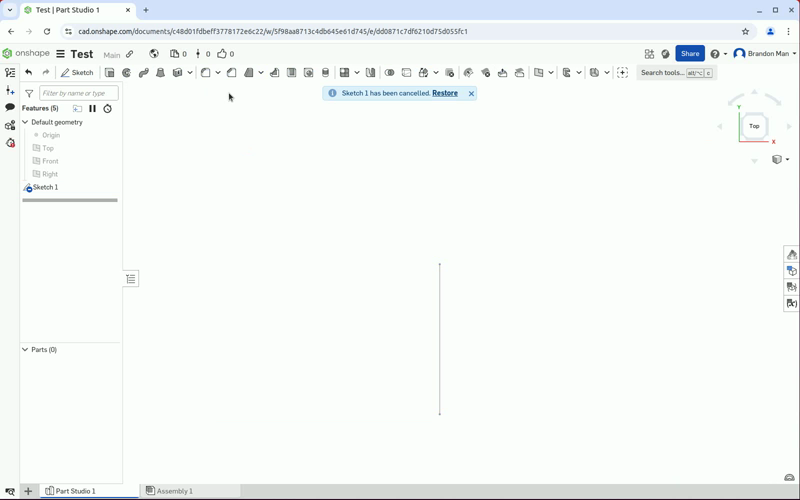
key(shift+h)
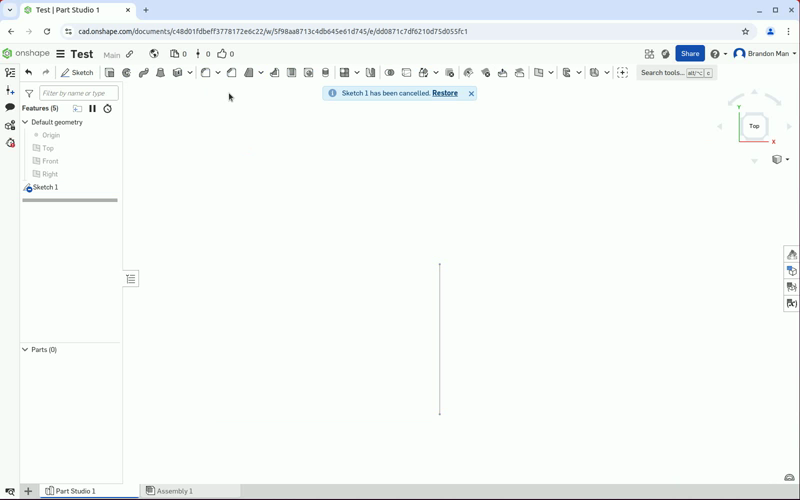
key(shift+s)
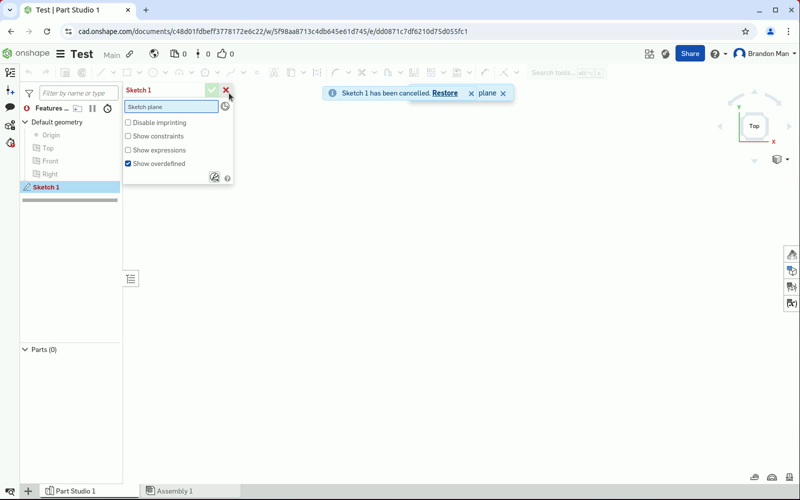
mouse_move(73, 150)
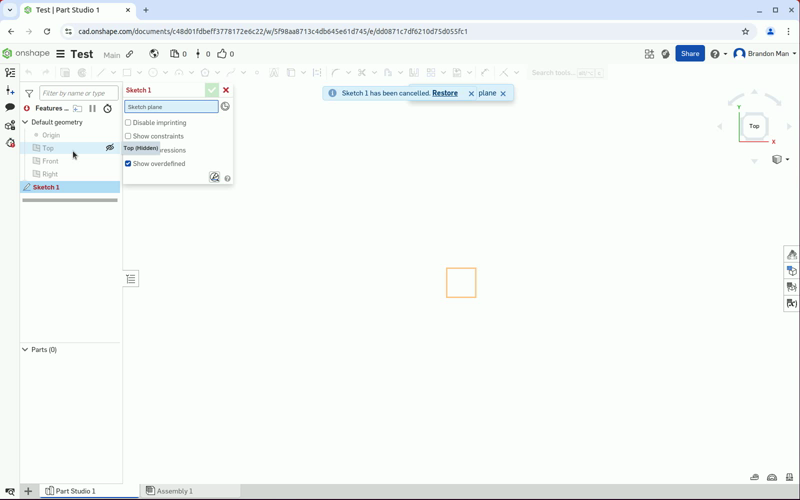
click(73, 150)
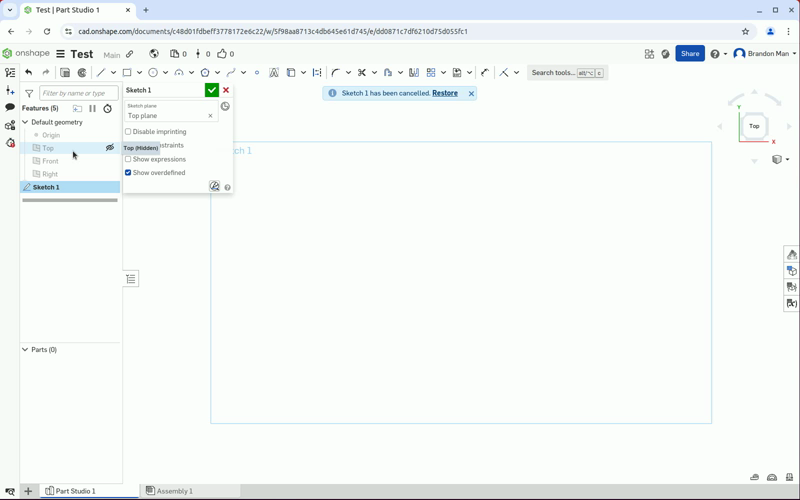
mouse_move(73, 352)
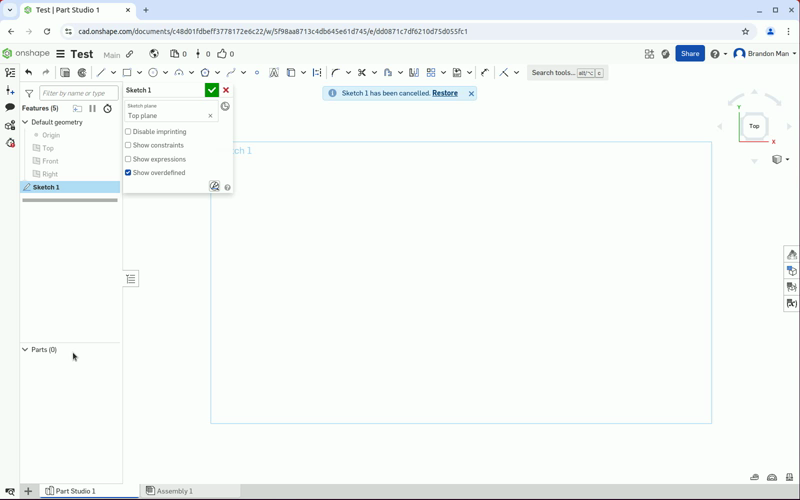
key(y)
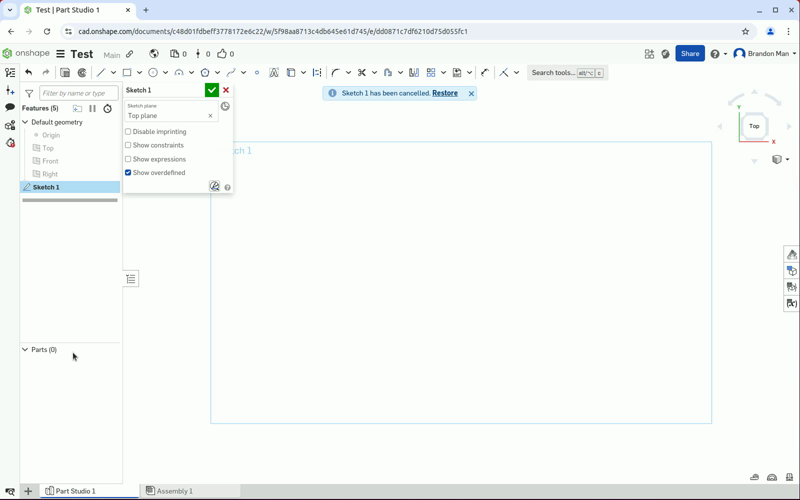
key(l)
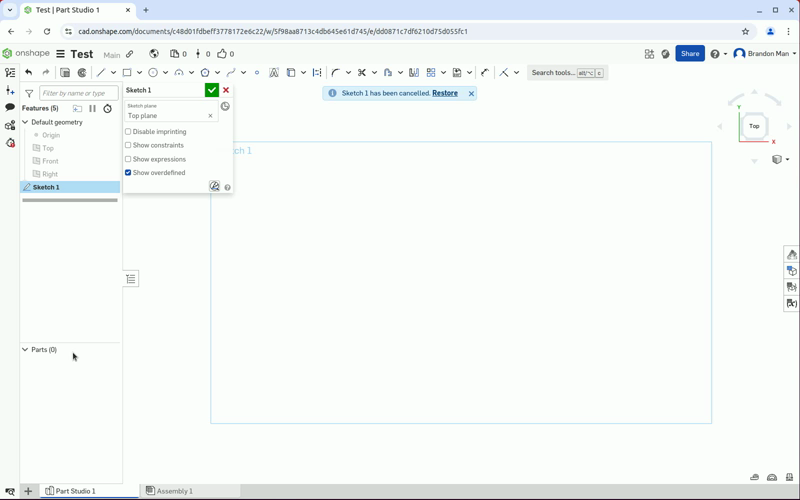
key_down(shift)
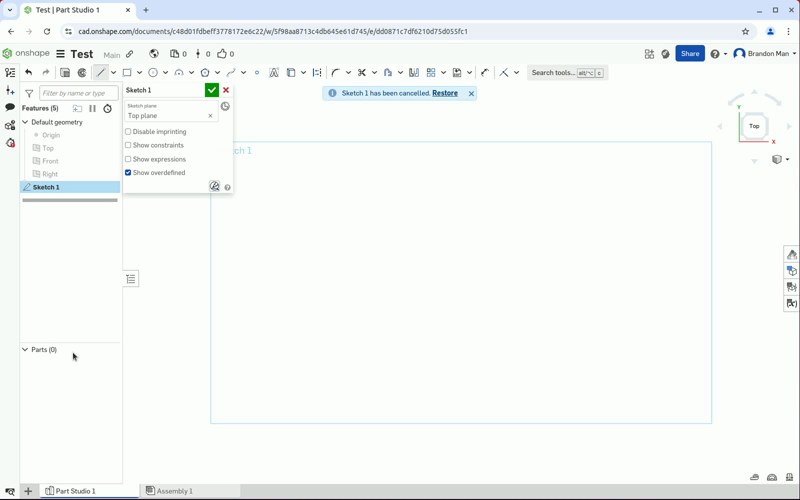
mouse_move(492, 274)
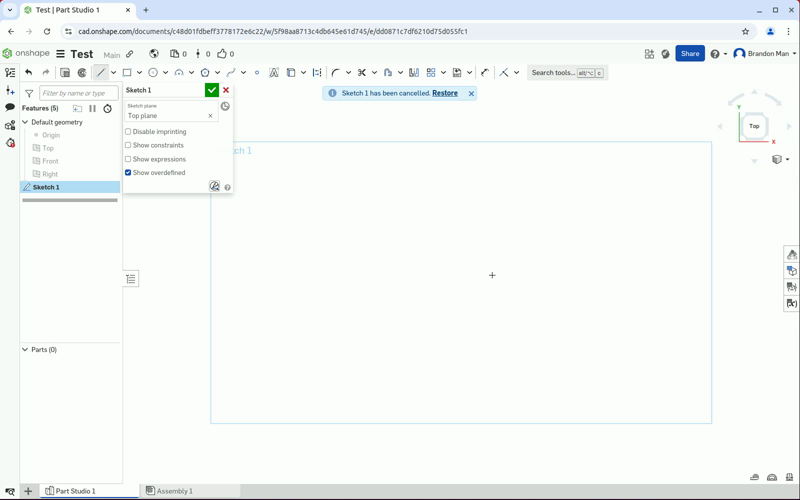
click(492, 274)
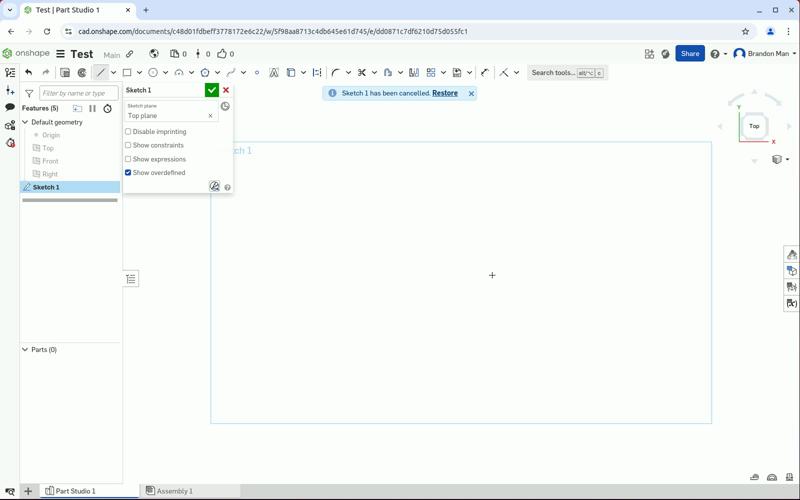
key_up(shift)
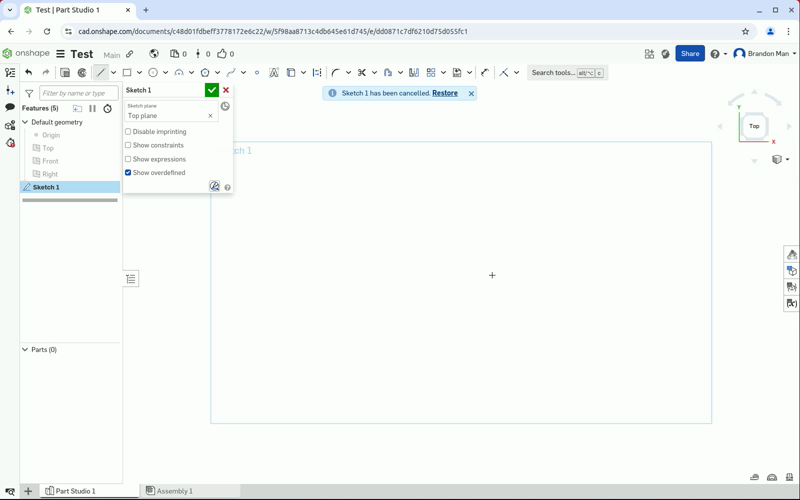
key_down(shift)
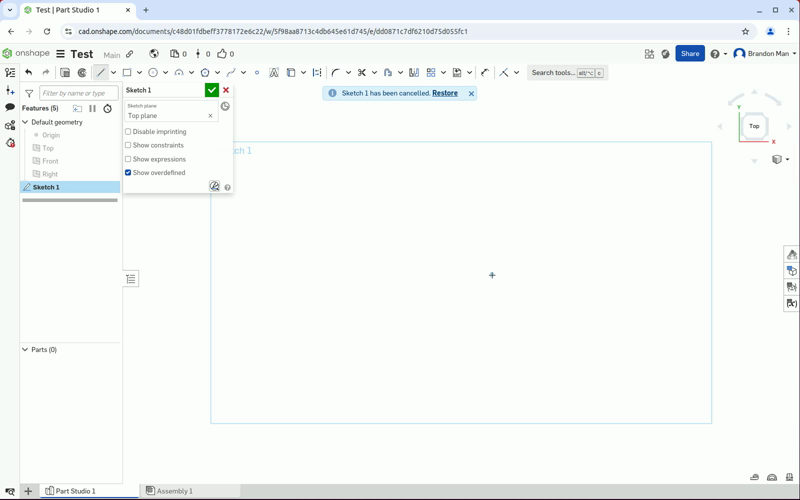
mouse_move(522, 274)
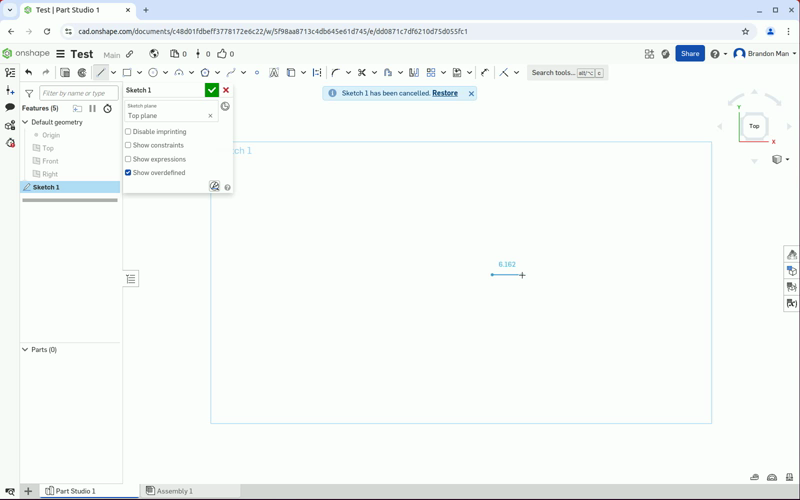
mouse_move(493, 283)
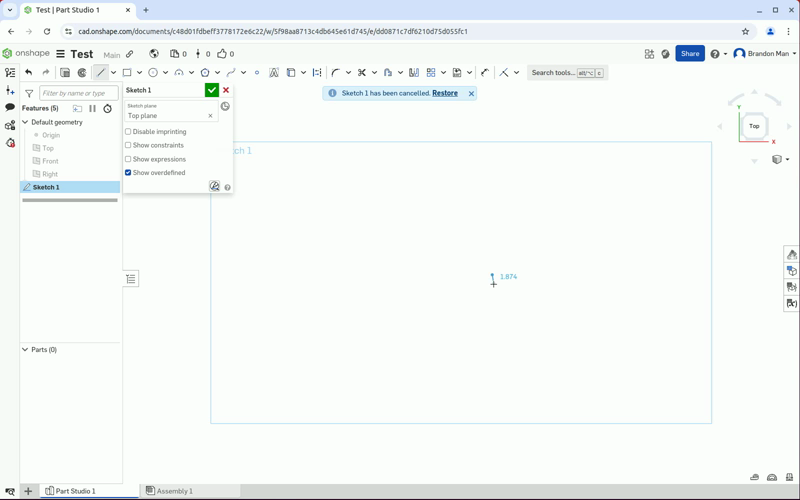
click(493, 283)
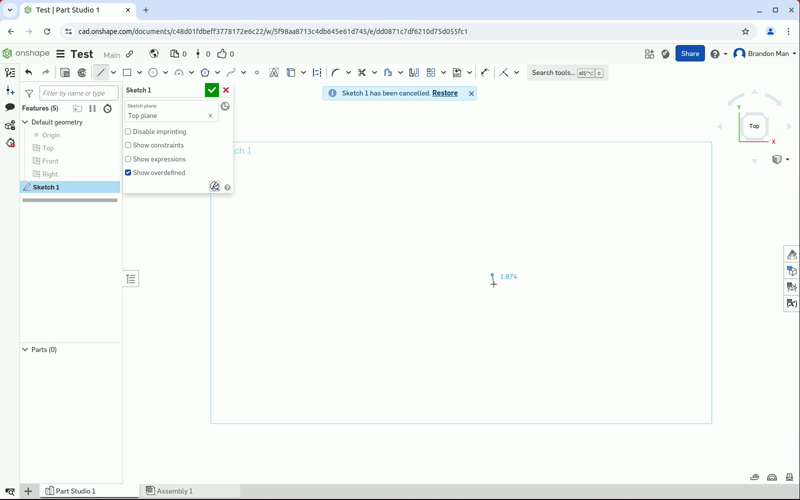
key_up(shift)
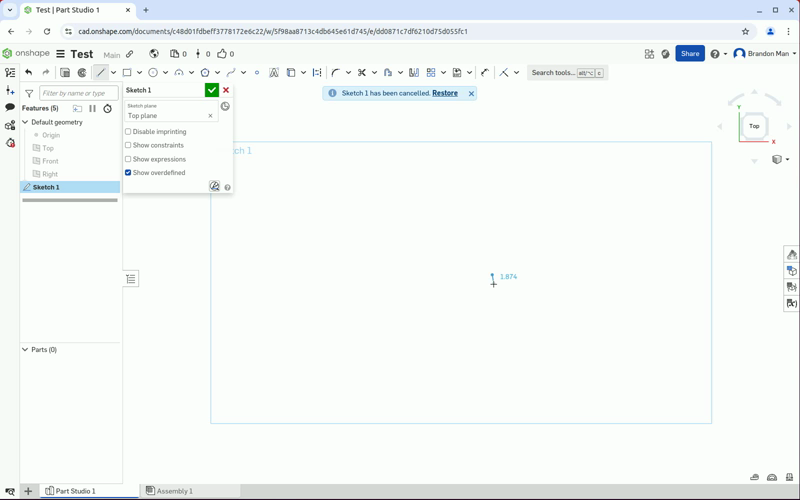
key(esc)
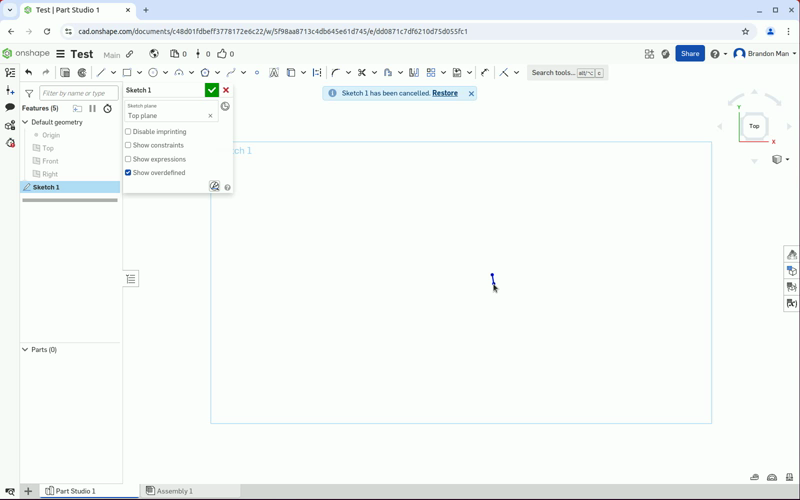
key(a)
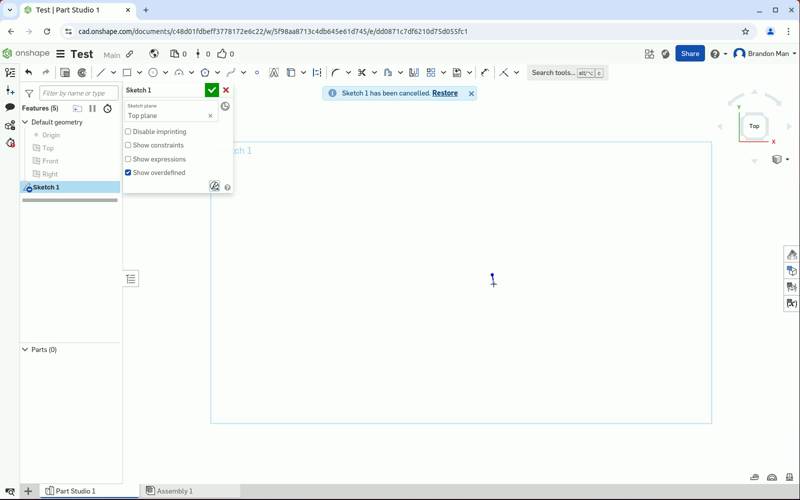
mouse_move(493, 283)
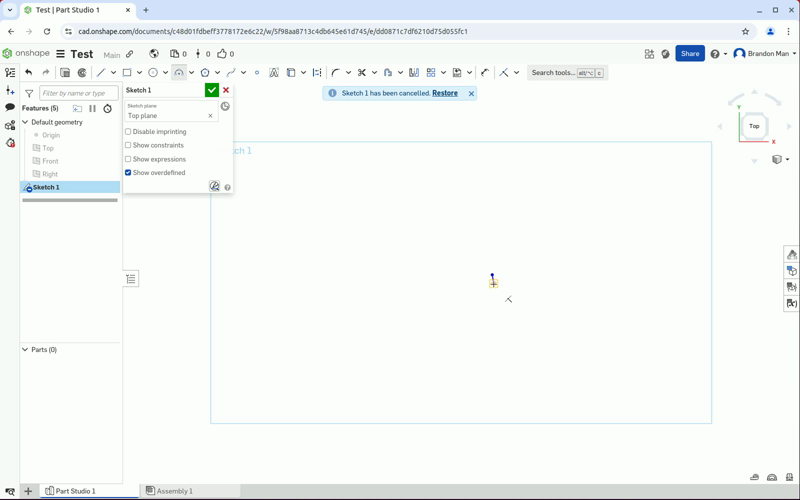
click(493, 283)
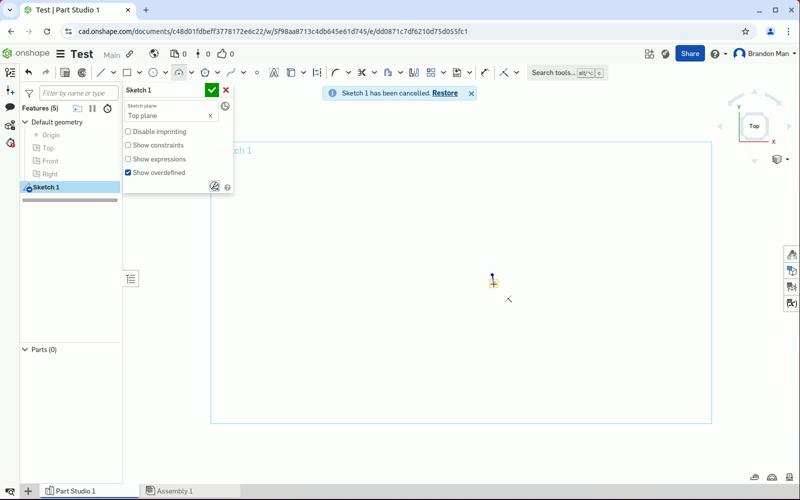
mouse_move(492, 274)
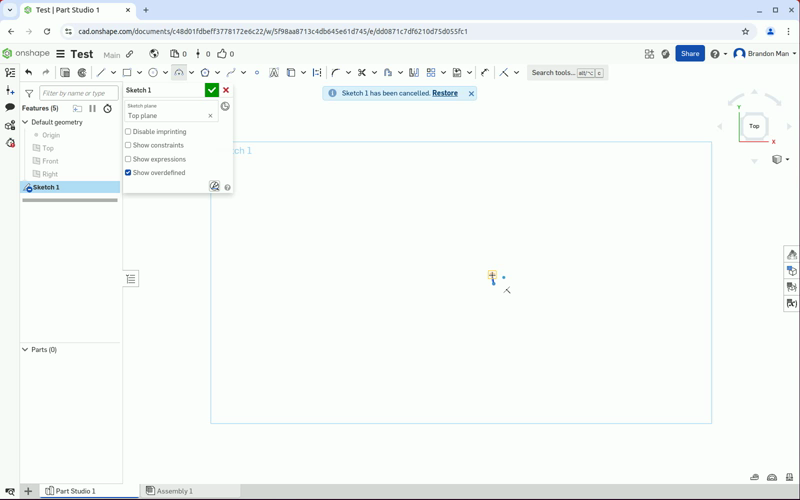
click(492, 274)
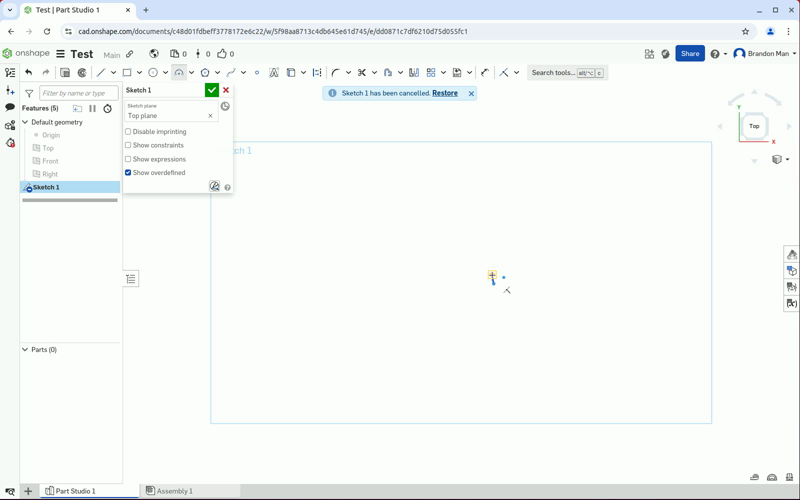
key_down(shift)
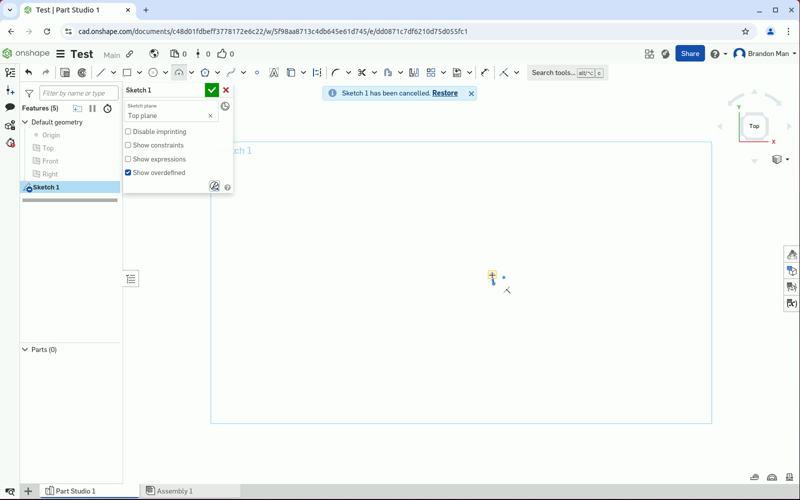
mouse_move(493, 279)
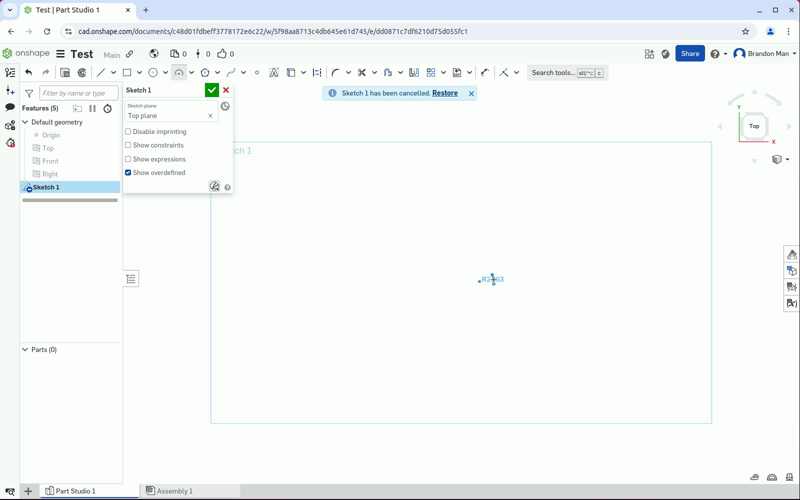
click(493, 279)
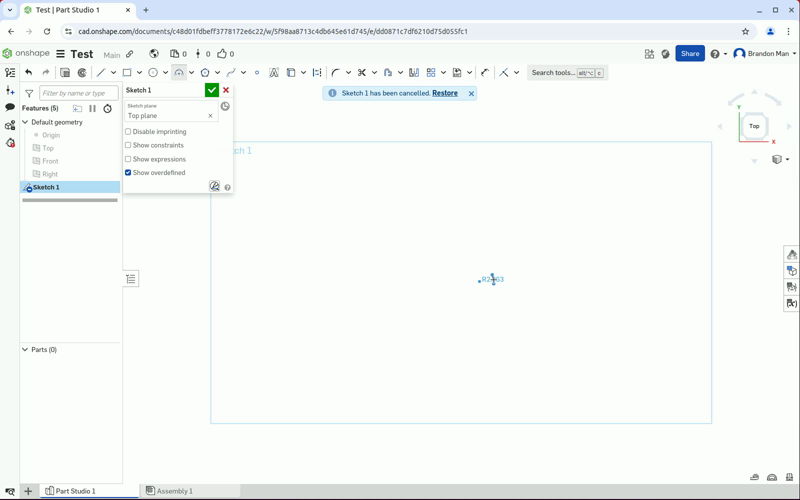
key_up(shift)
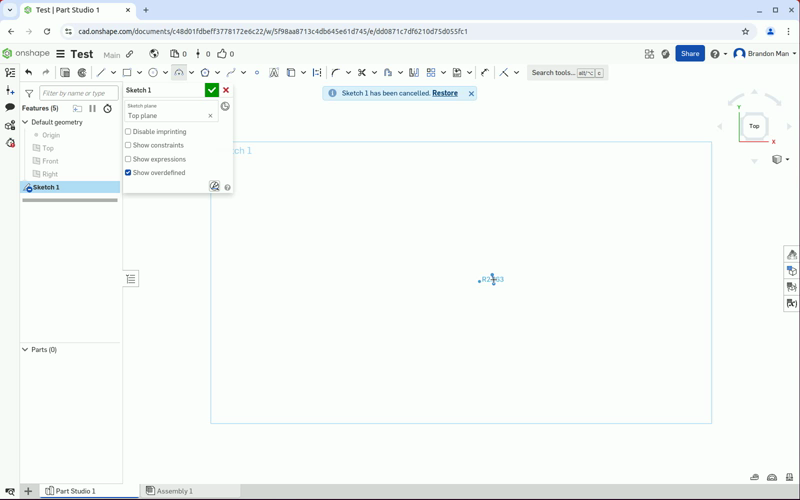
key(esc)
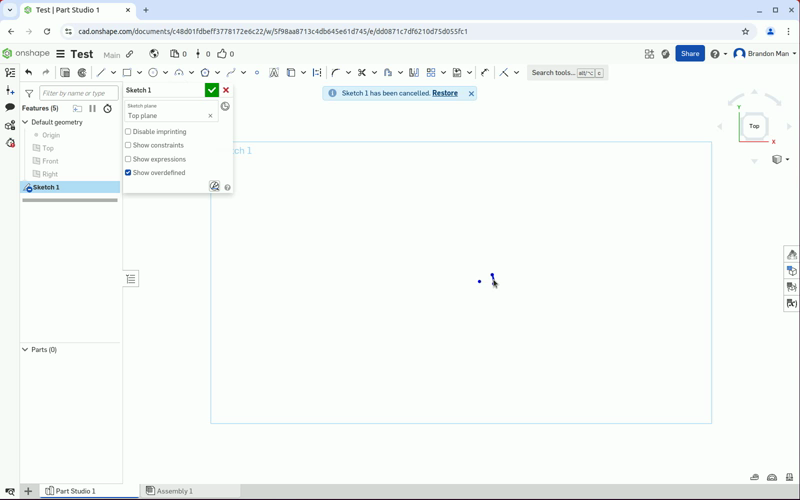
mouse_move(492, 279)
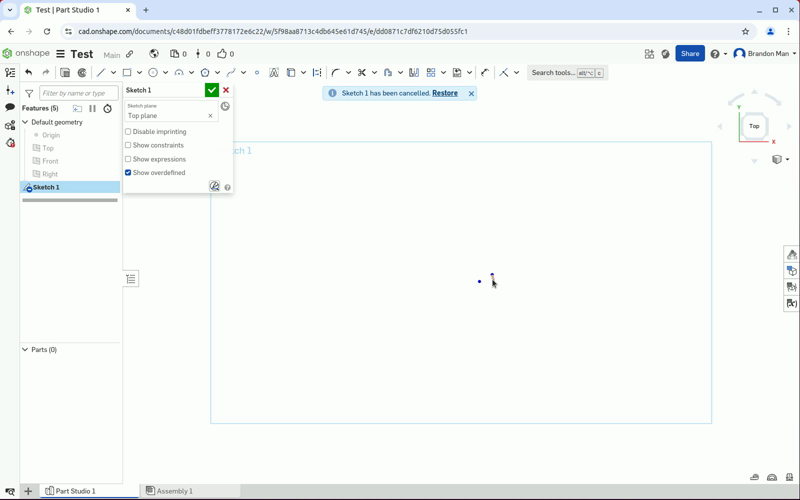
scroll(6)
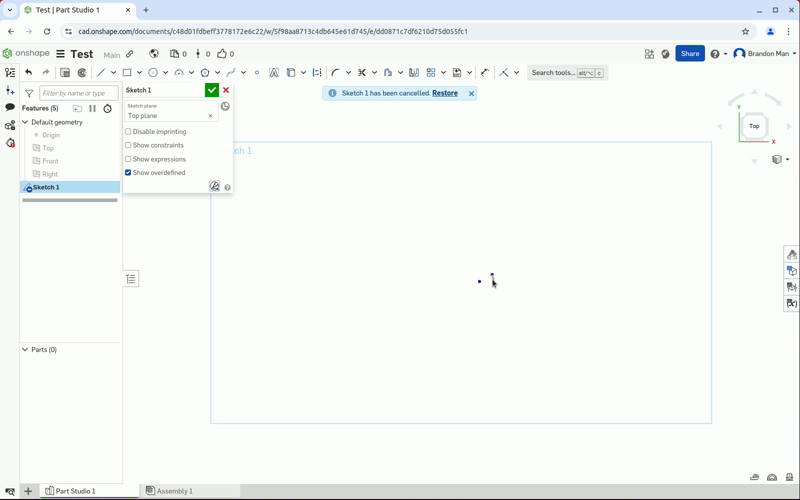
scroll(6)
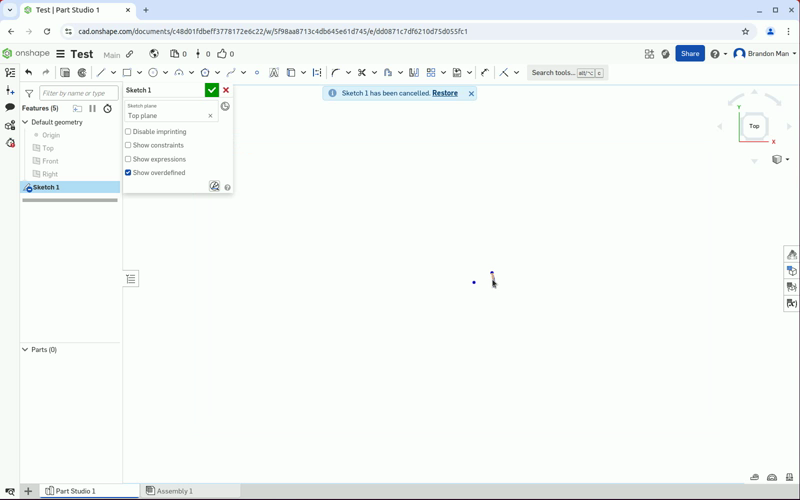
scroll(6)
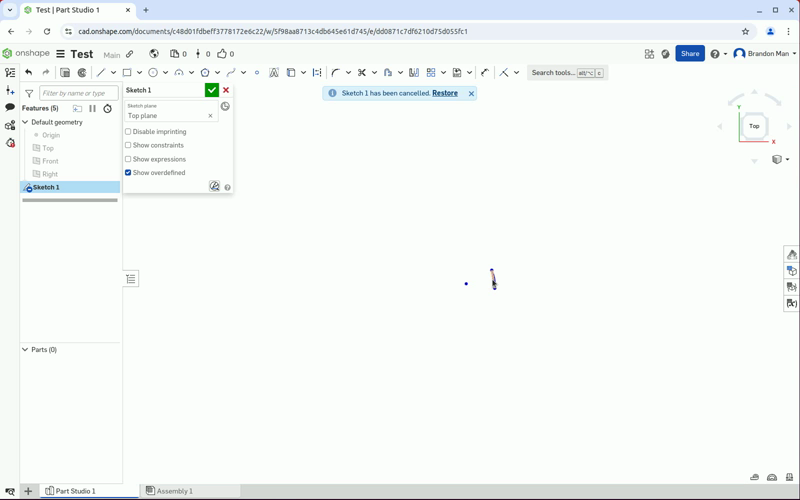
scroll(6)
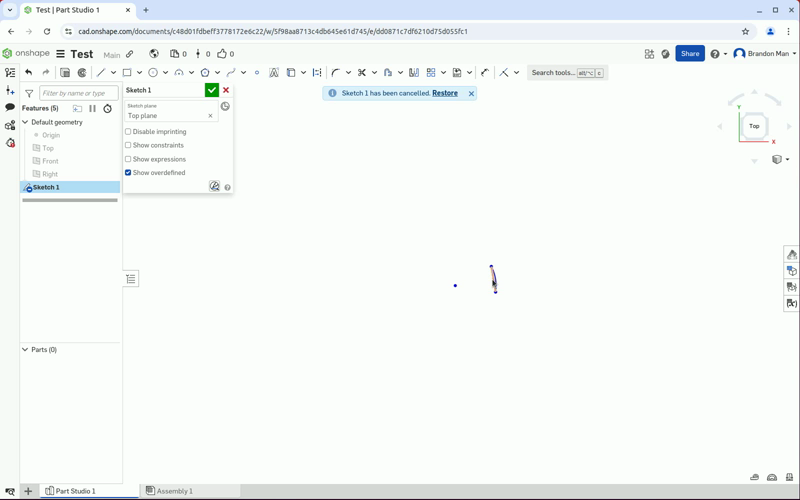
scroll(6)
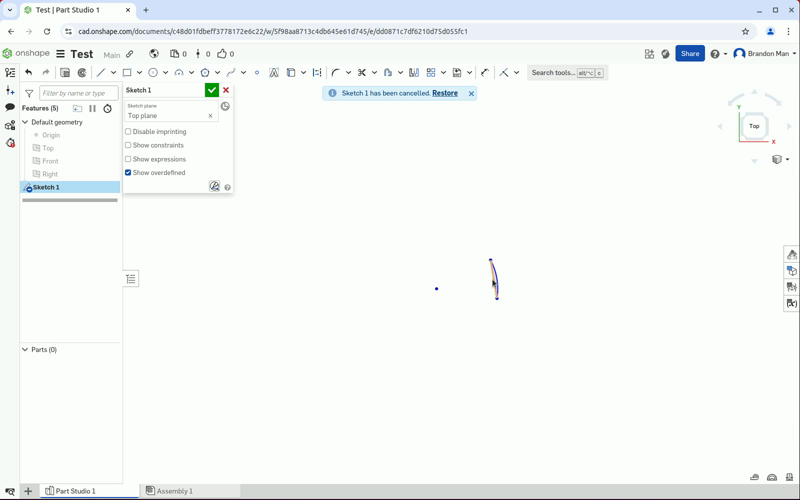
scroll(6)
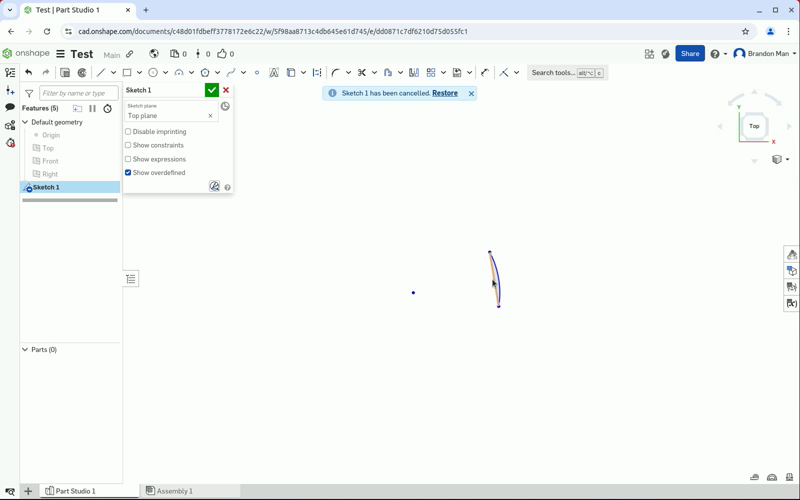
scroll(6)
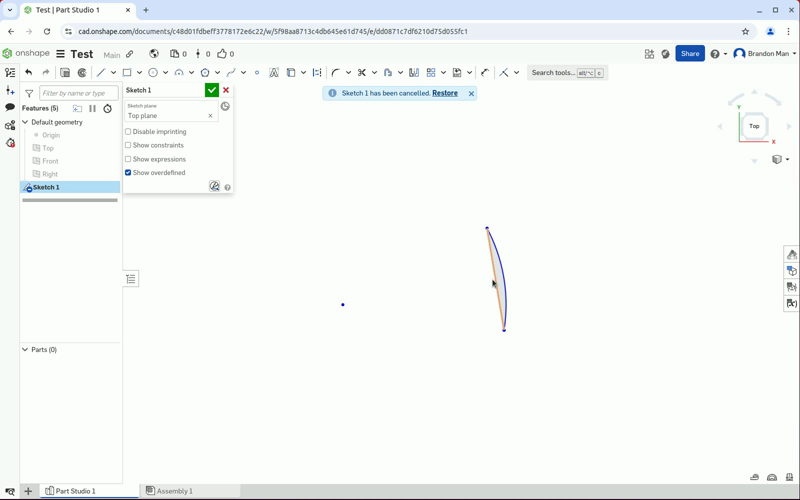
click(492, 279)
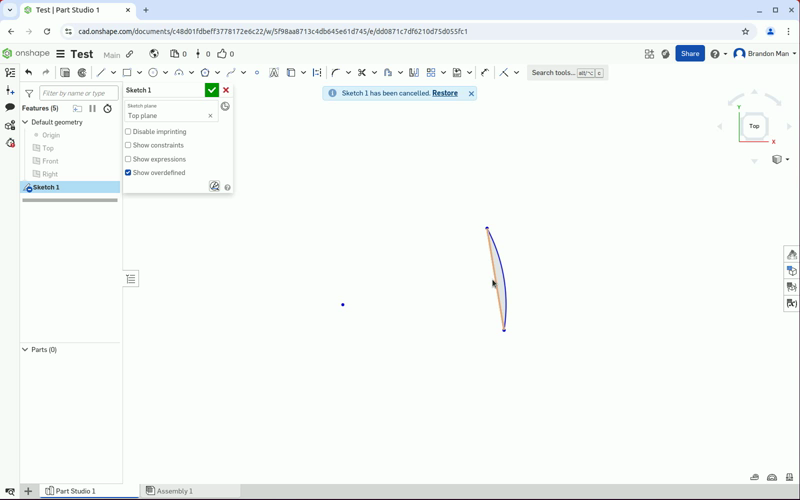
scroll(-6)
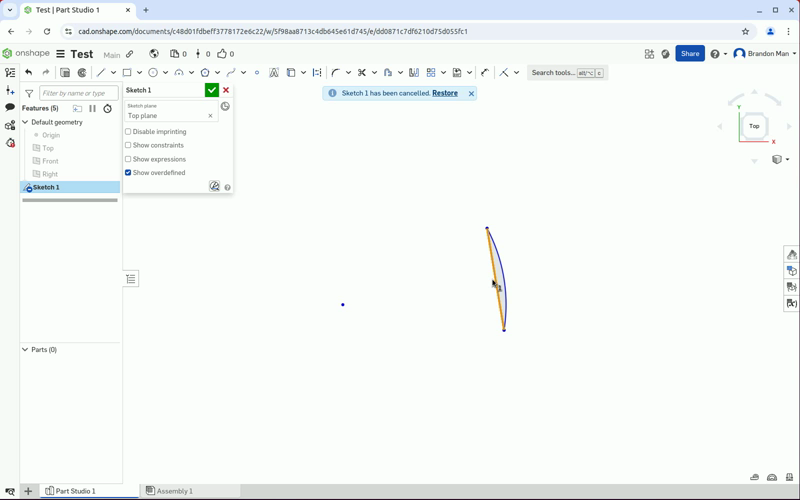
scroll(-6)
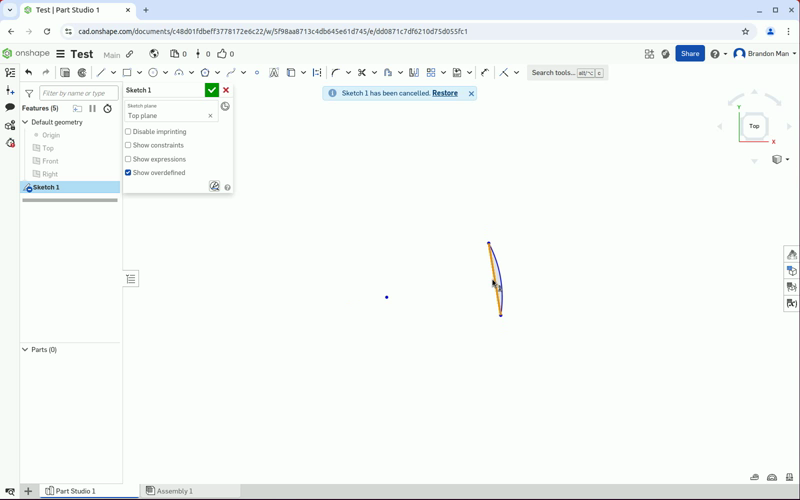
scroll(-6)
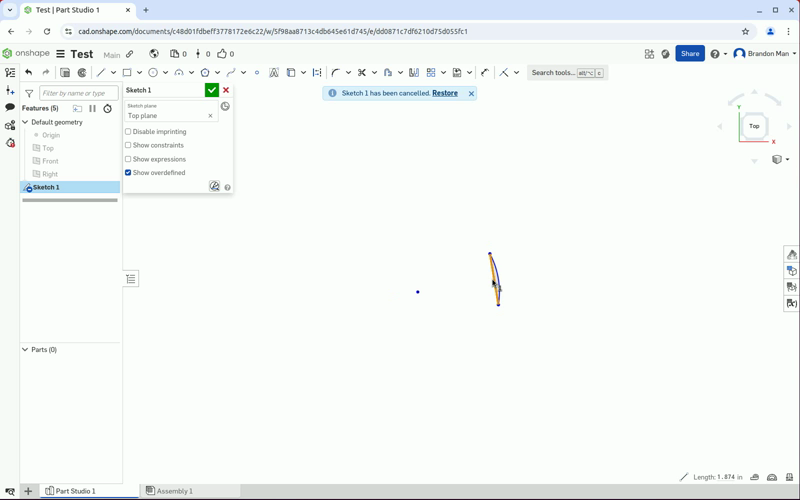
scroll(-6)
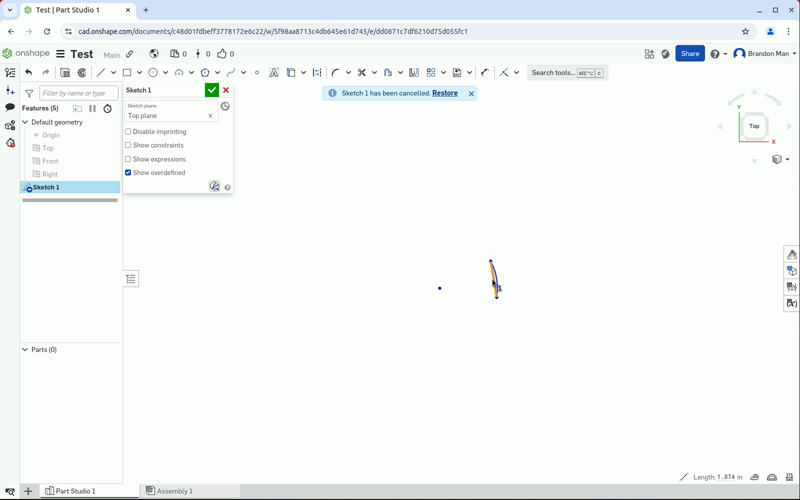
scroll(-6)
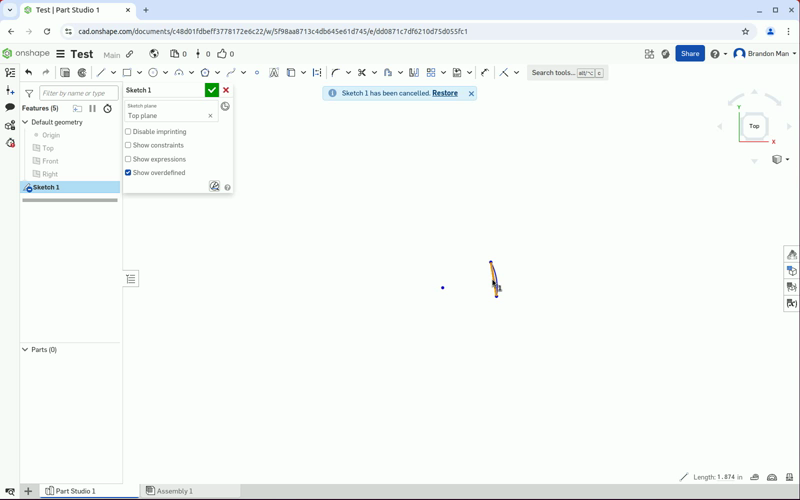
scroll(-6)
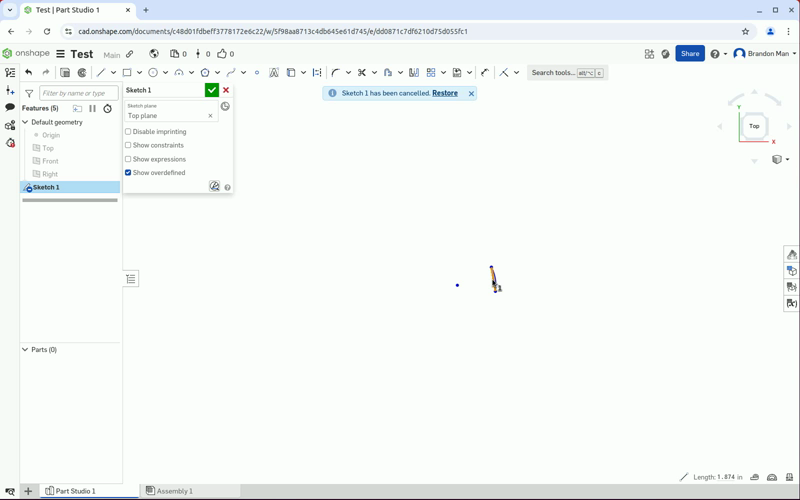
scroll(-6)
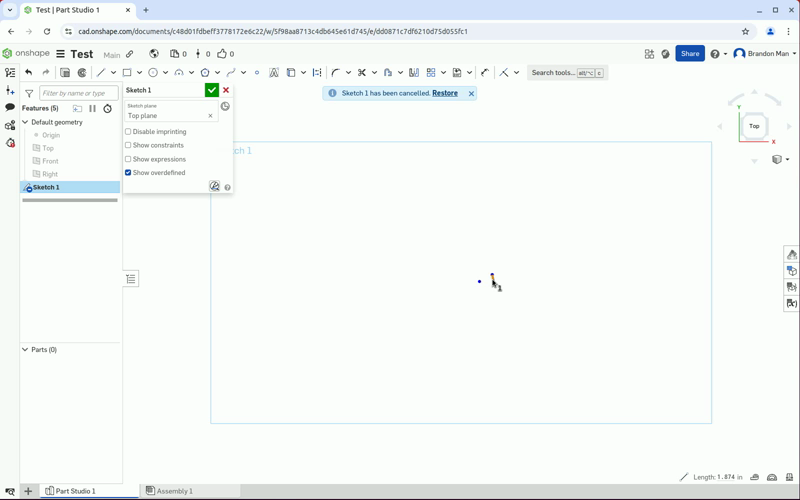
mouse_move(73, 352)
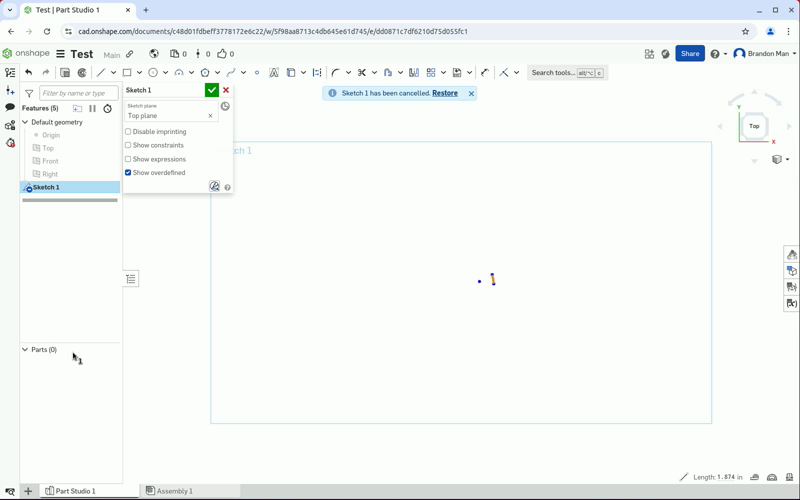
key(shift+y)
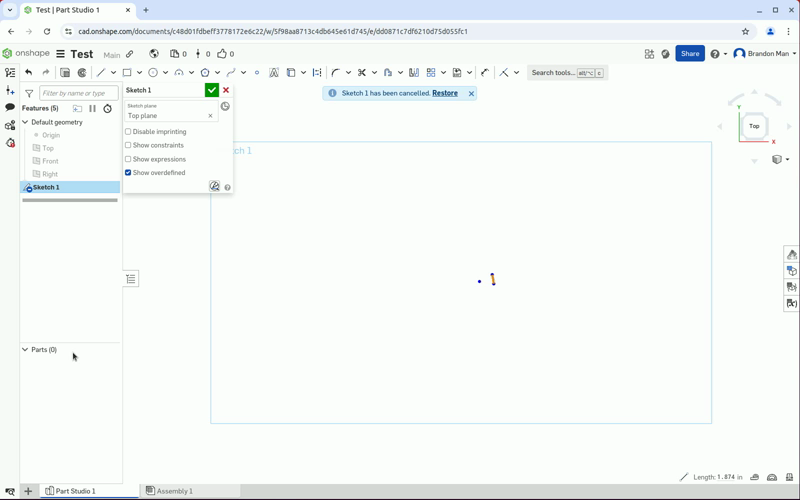
key(shift+e)
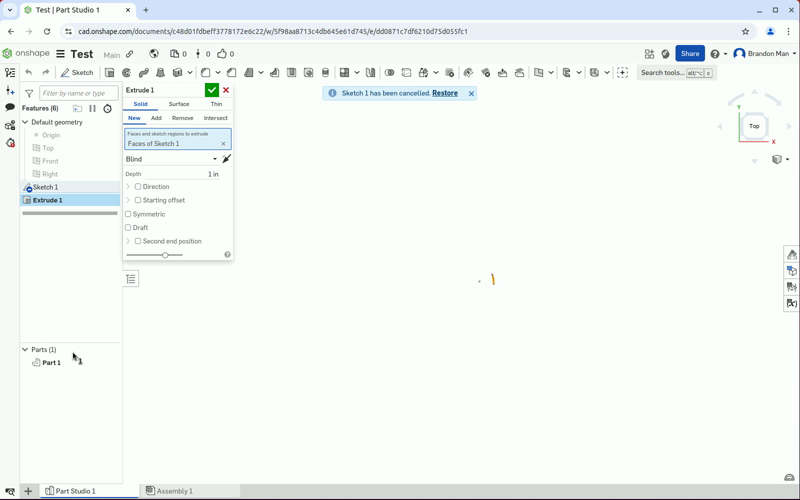
mouse_move(143, 106)
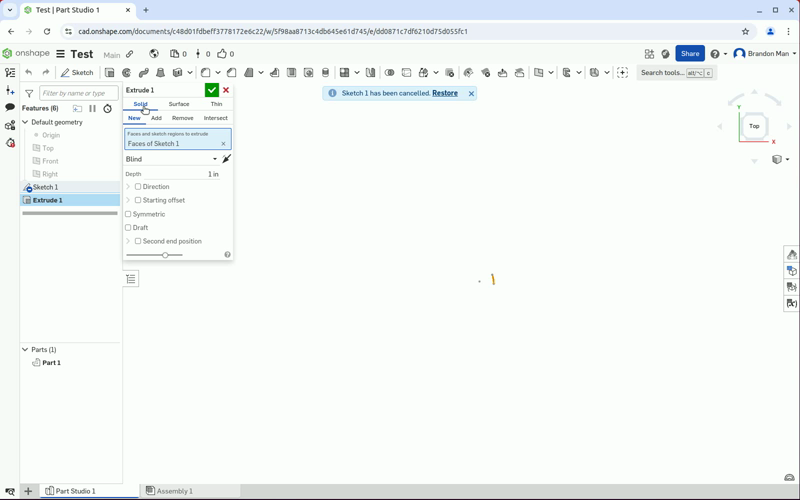
click(143, 106)
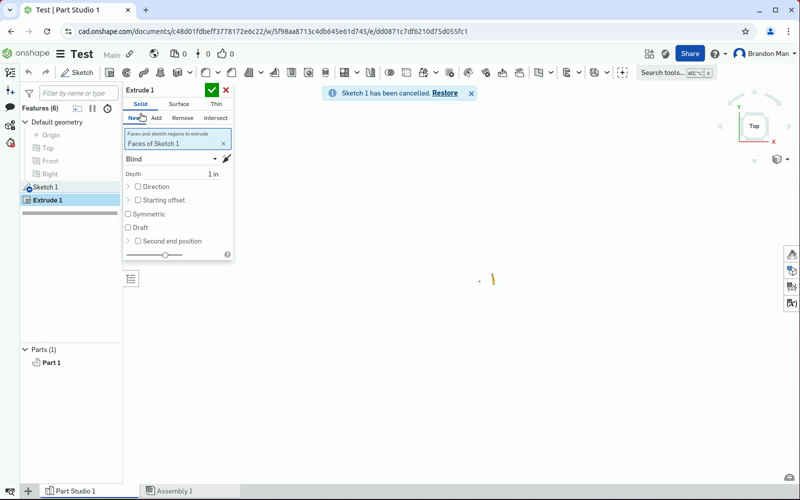
mouse_move(137, 120)
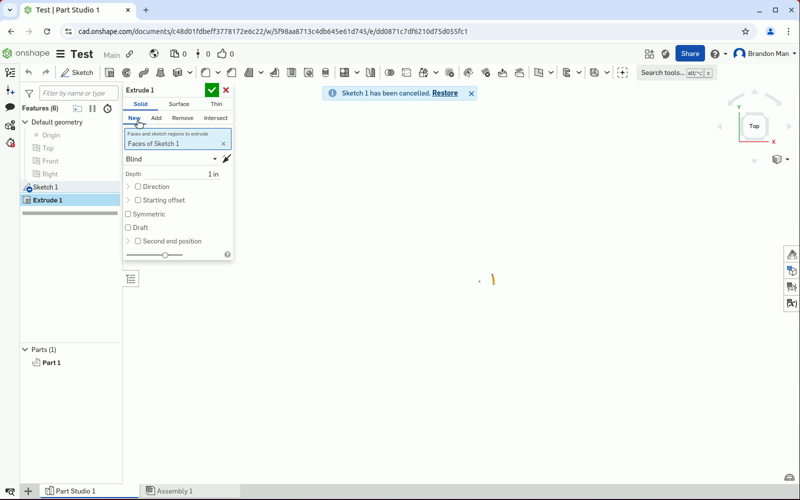
click(137, 120)
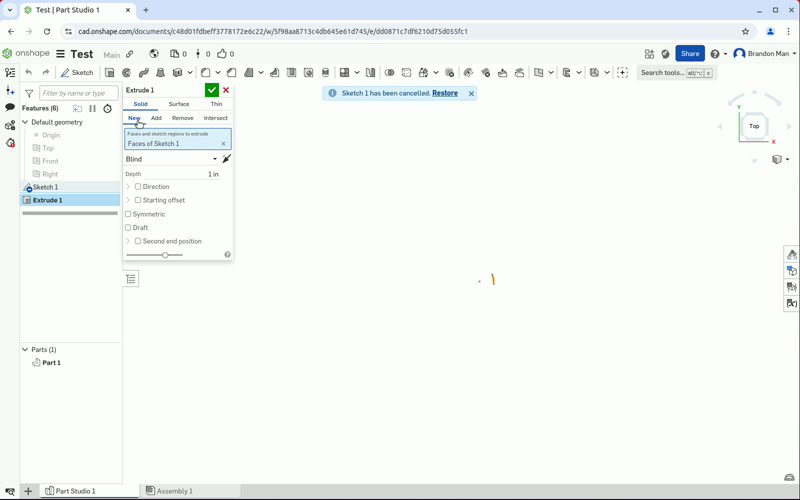
key(tab, 4)
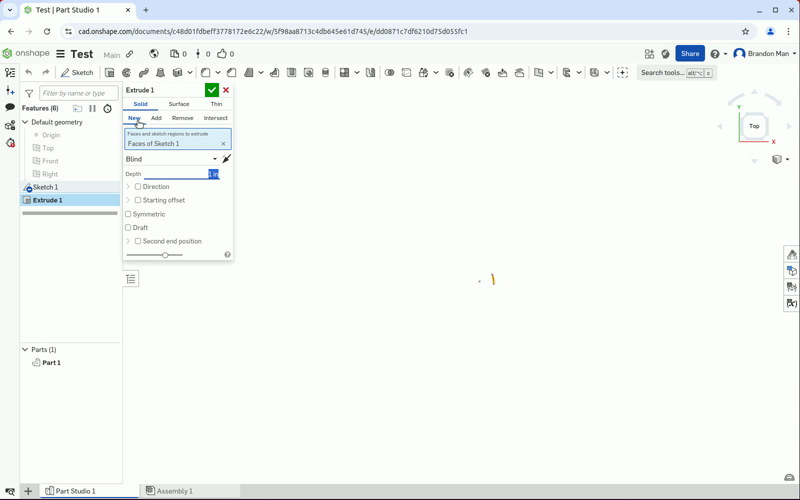
text(9.869)
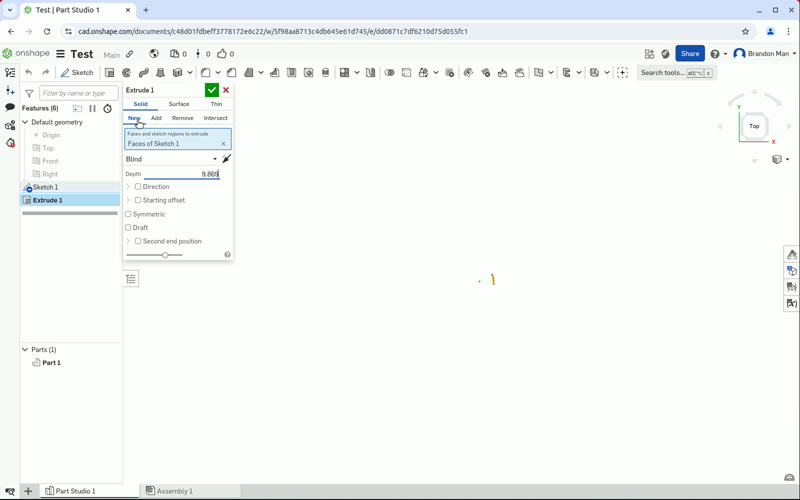
key(enter)
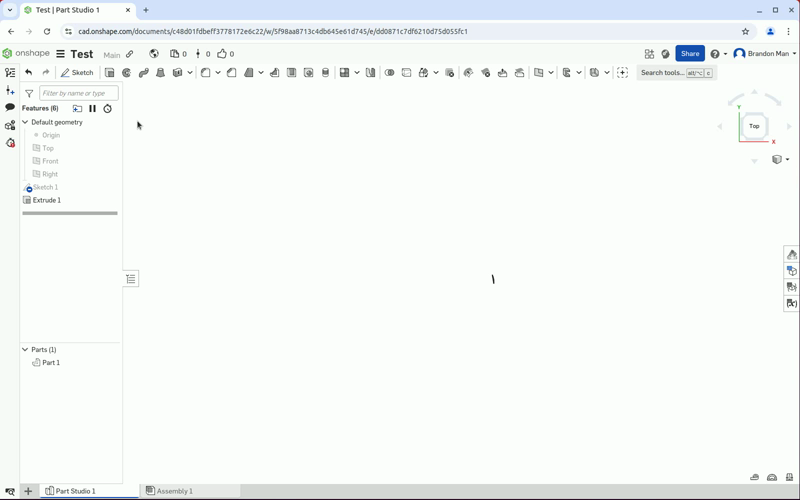
key(shift+h)
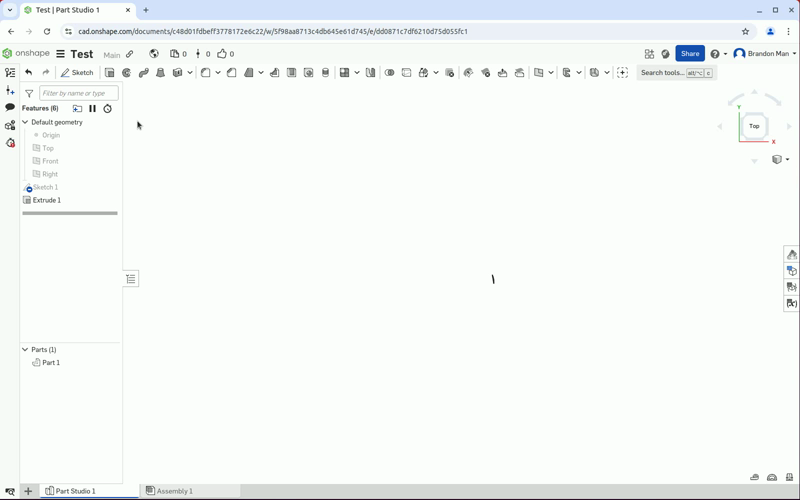
key(shift+h)
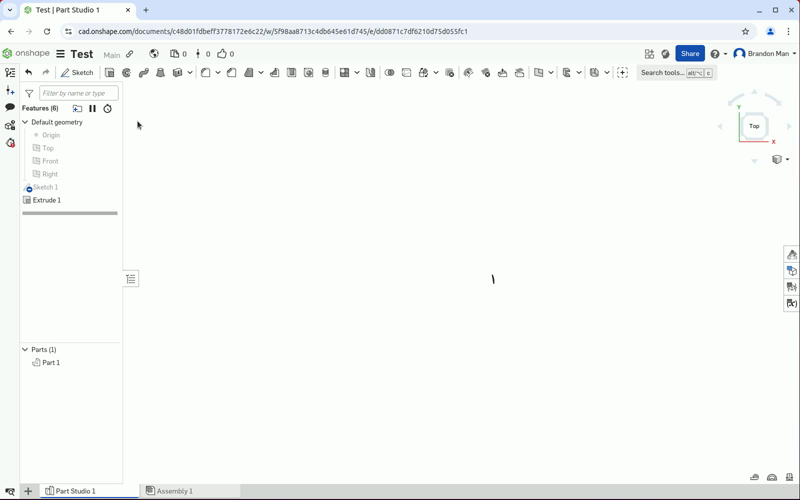
mouse_move(73, 189)
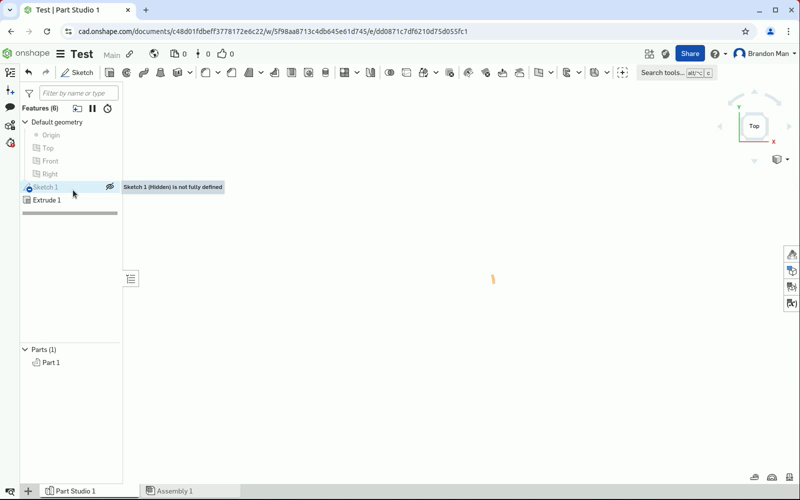
click(73, 189)
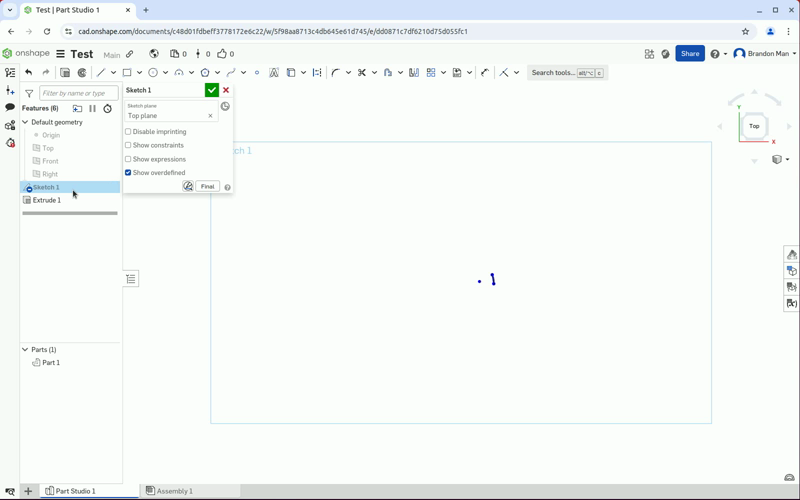
mouse_move(229, 92)
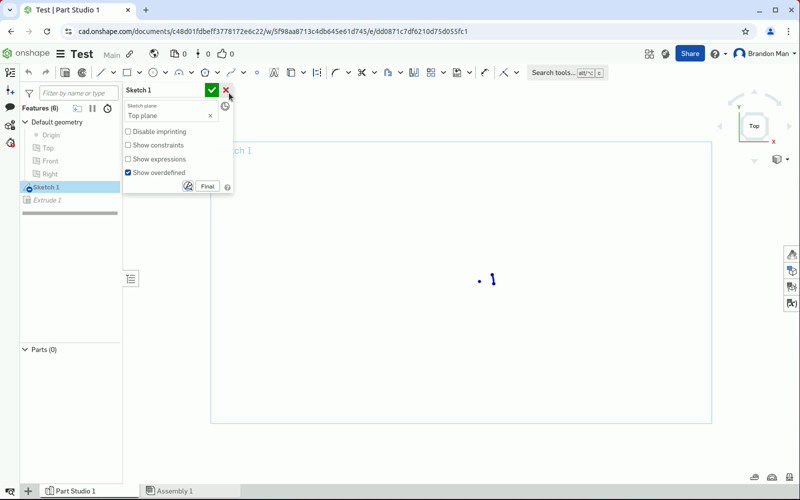
click(229, 92)
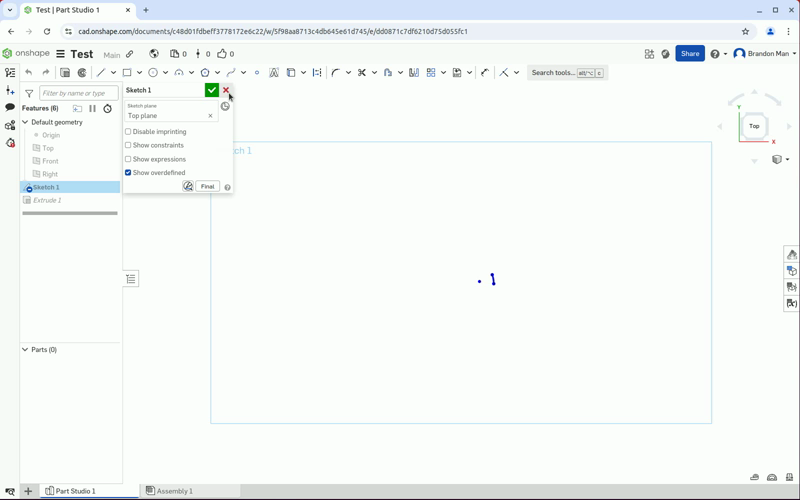
key(shift+s)
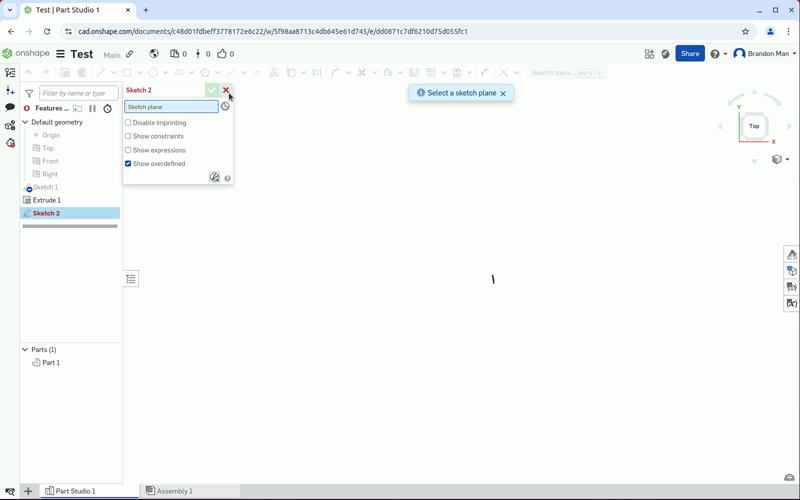
mouse_move(73, 150)
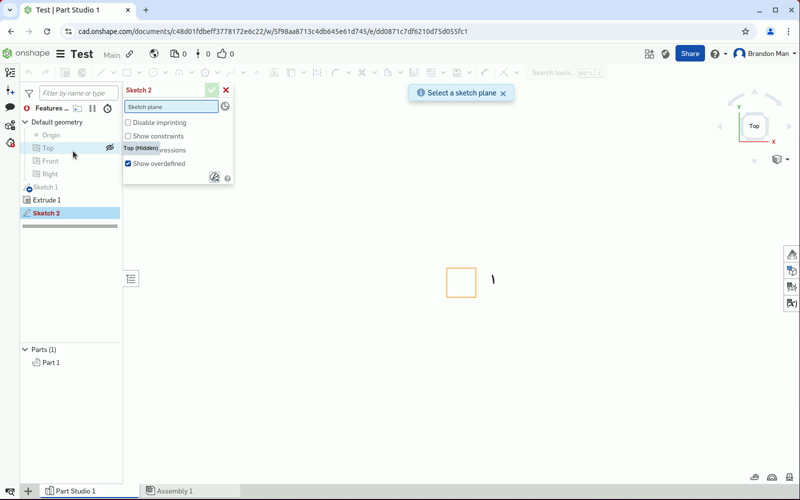
click(73, 150)
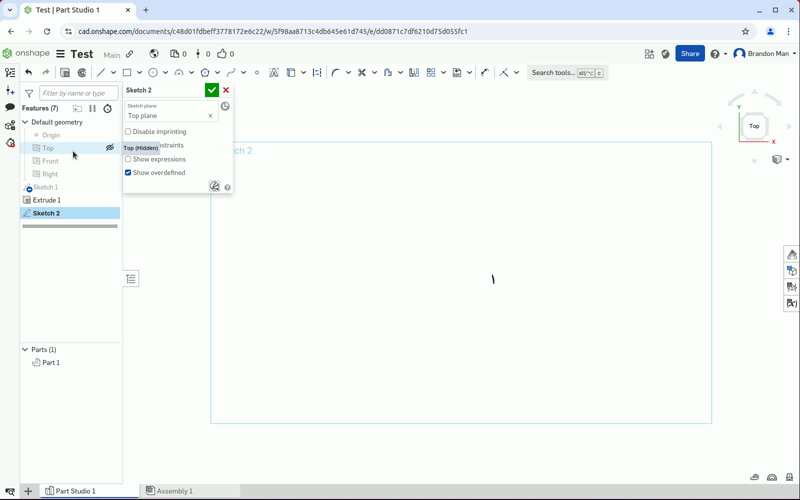
mouse_move(73, 352)
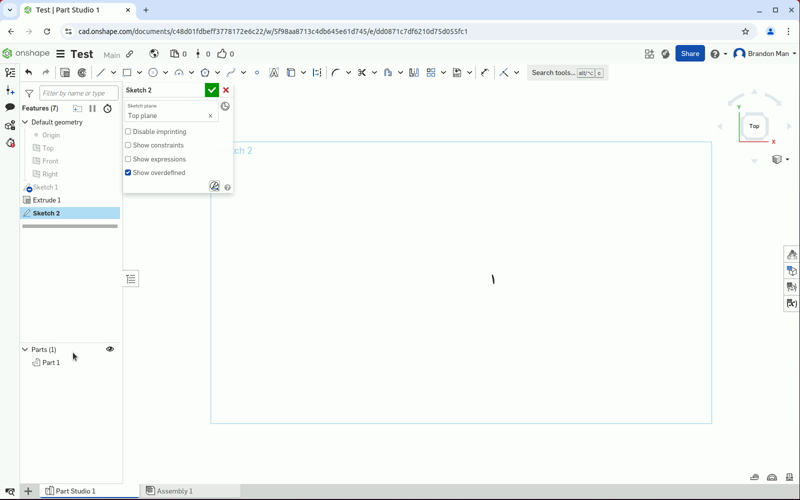
key(y)
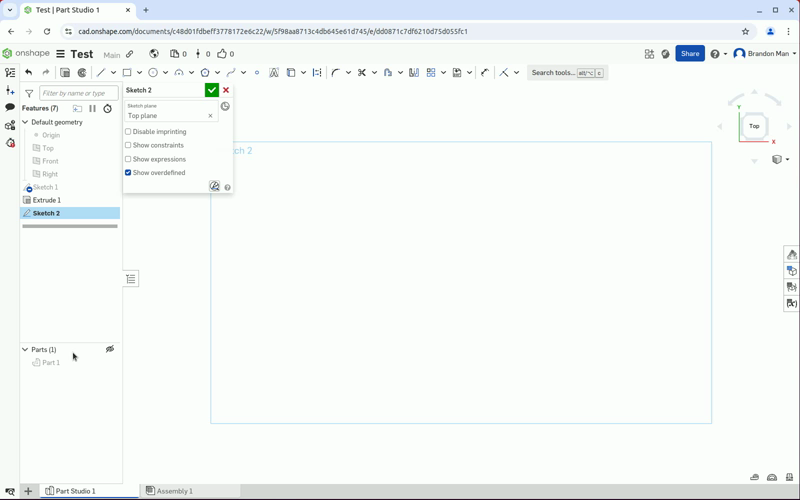
key(a)
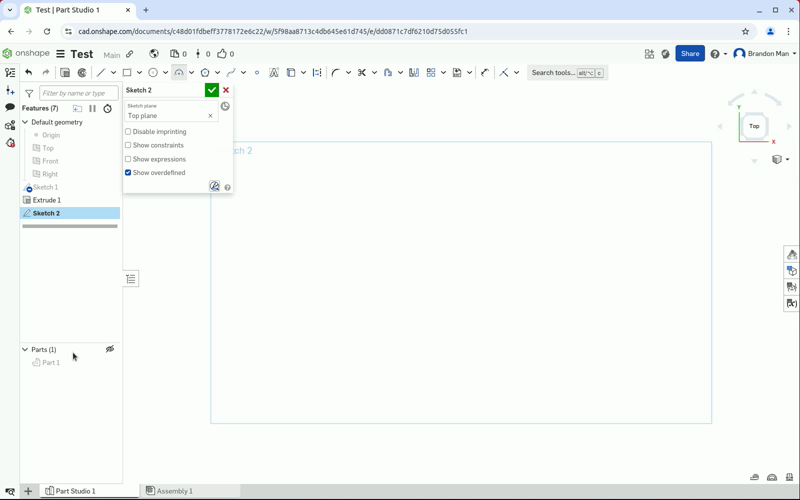
key_down(shift)
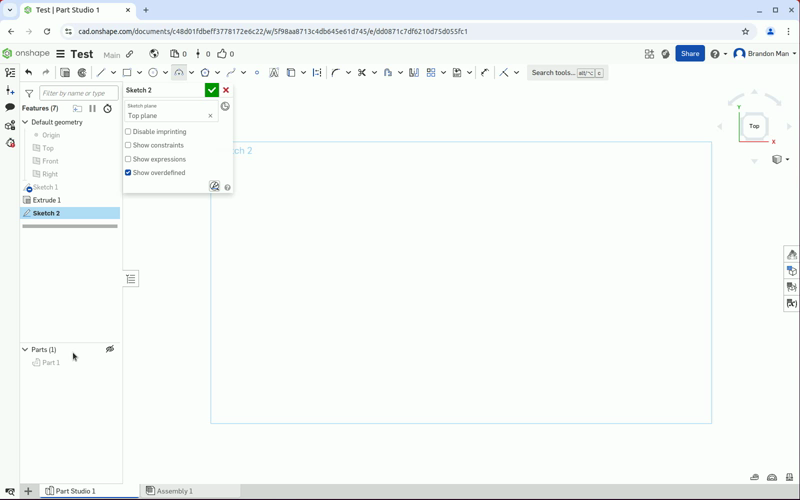
mouse_move(429, 278)
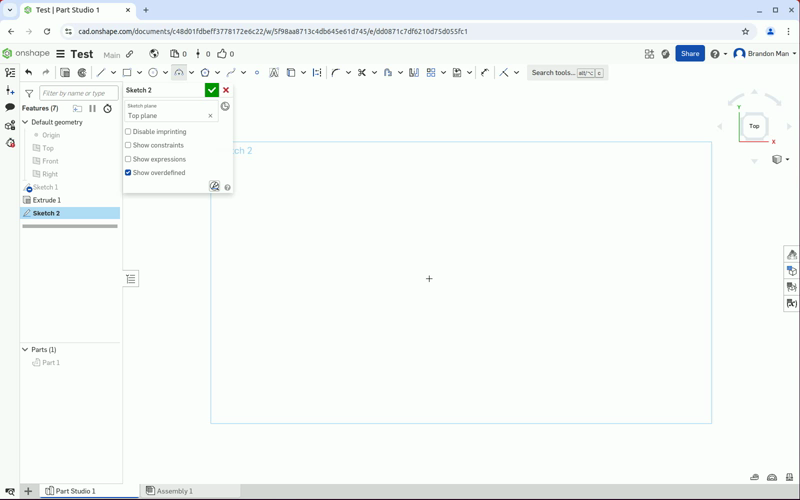
click(429, 278)
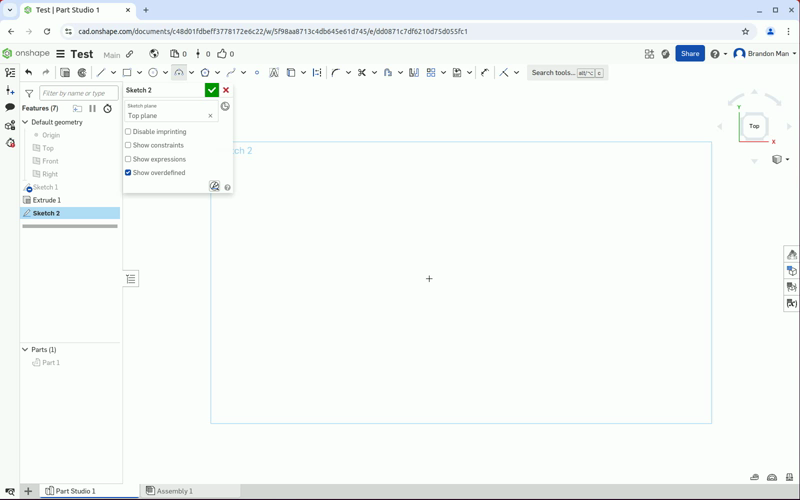
key_up(shift)
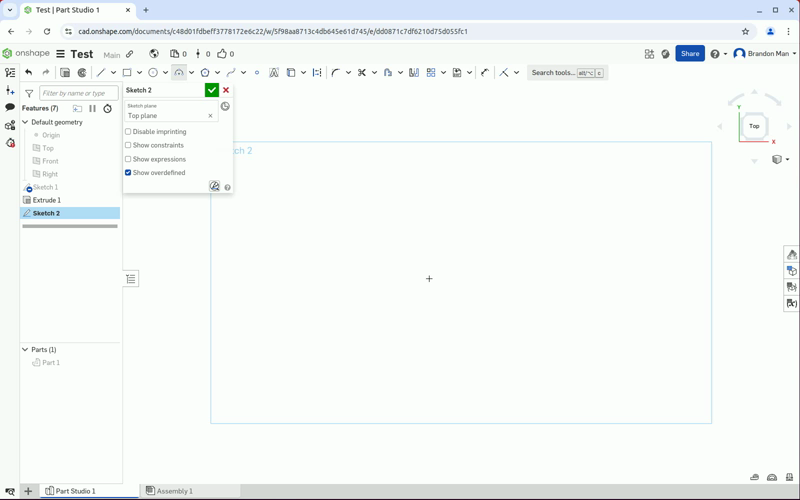
key_down(shift)
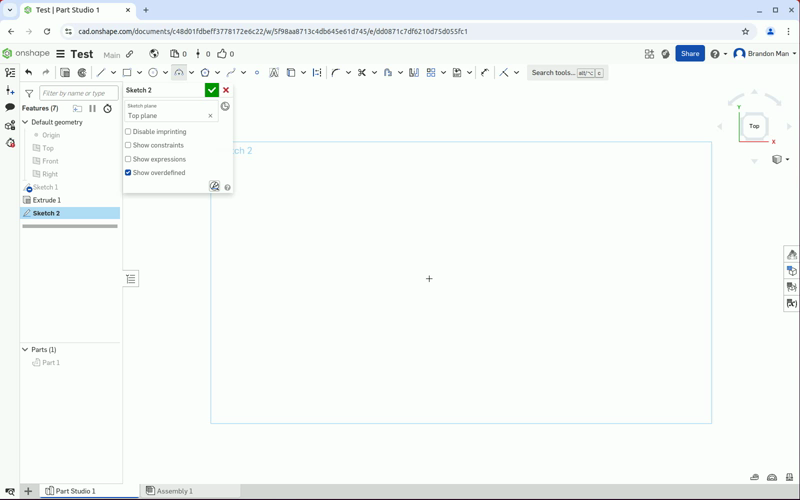
mouse_move(492, 274)
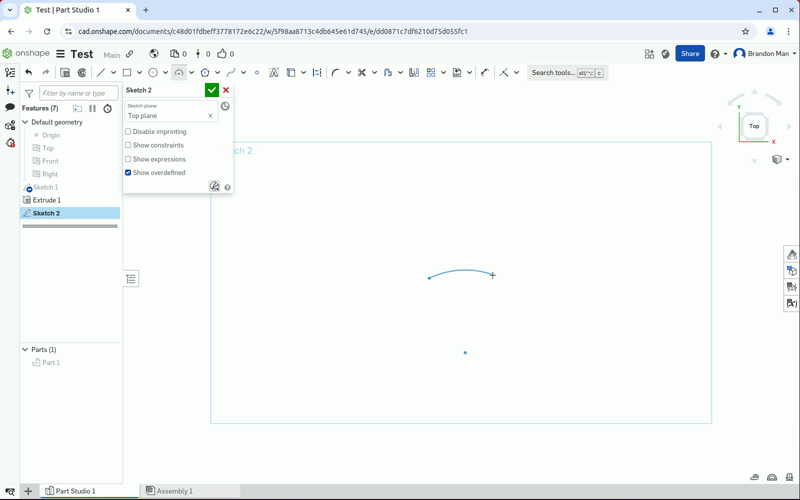
click(492, 274)
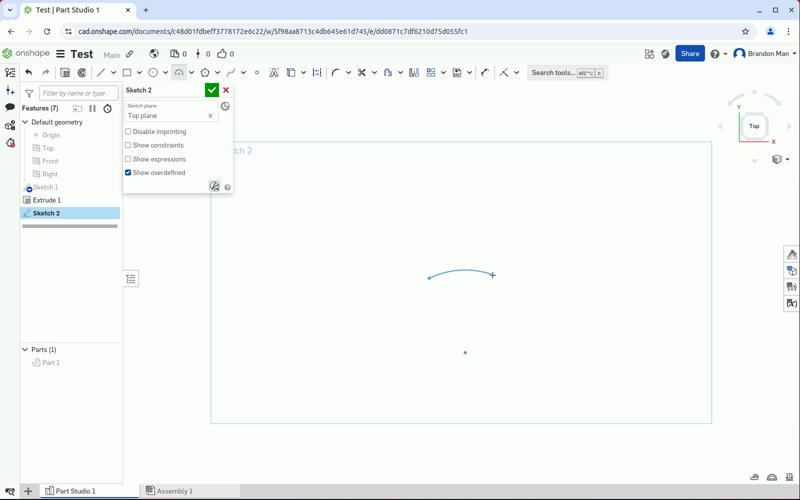
mouse_move(459, 250)
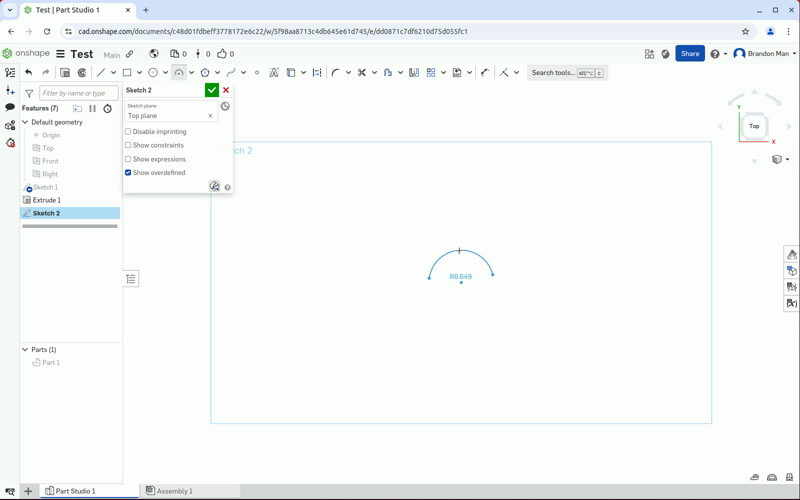
click(459, 250)
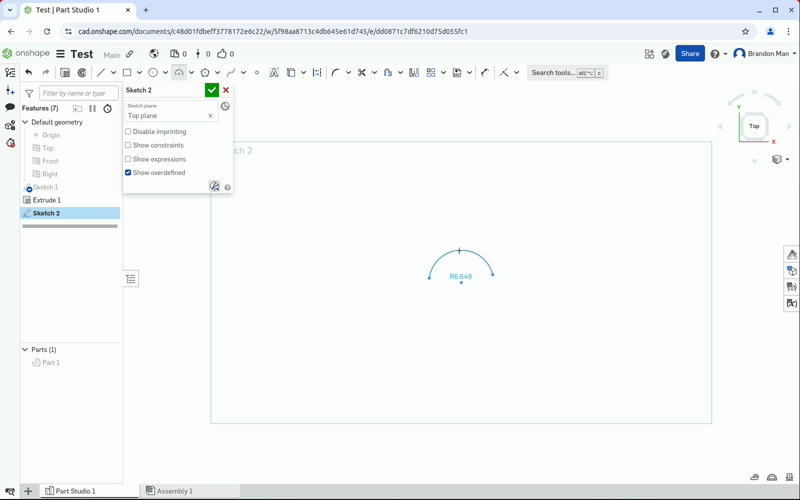
key_up(shift)
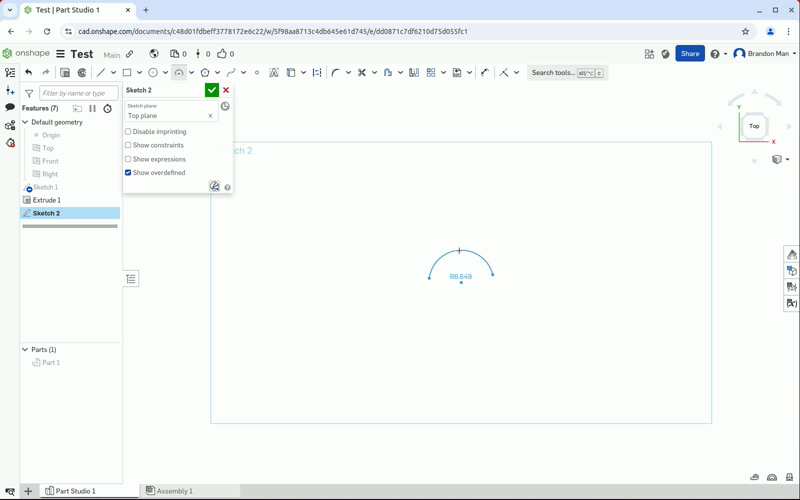
key(esc)
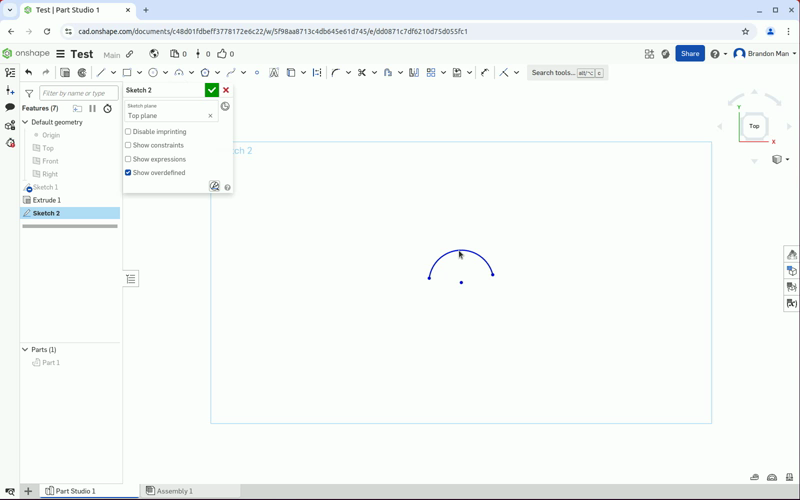
key(l)
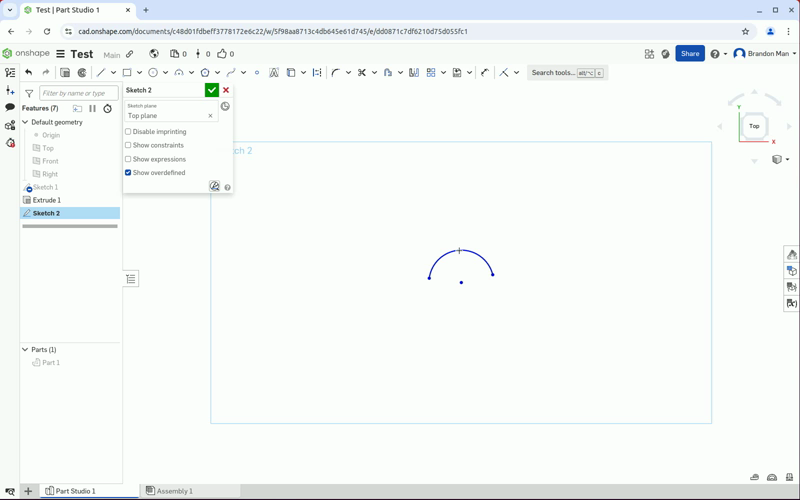
mouse_move(492, 274)
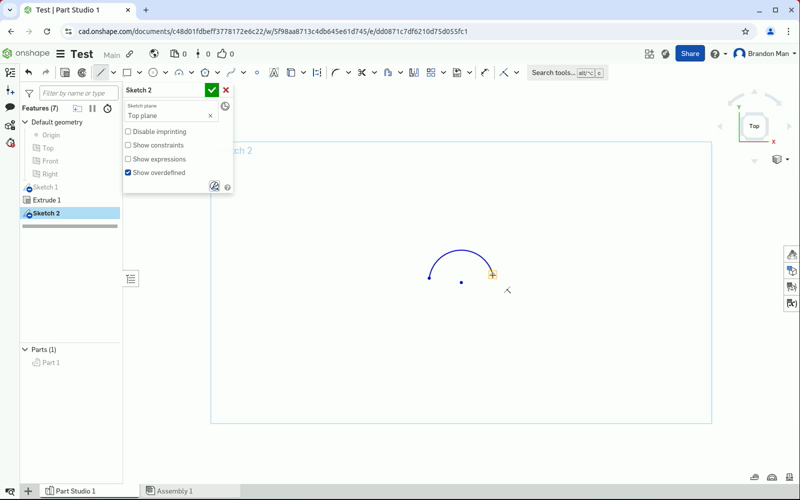
click(492, 274)
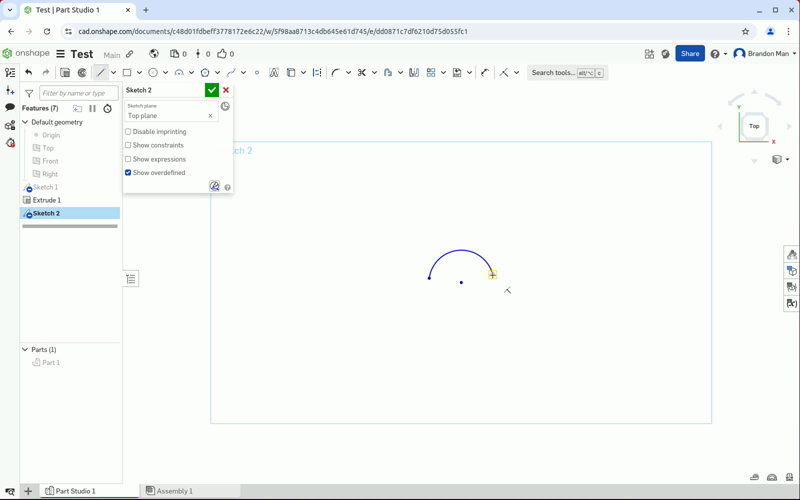
key_down(shift)
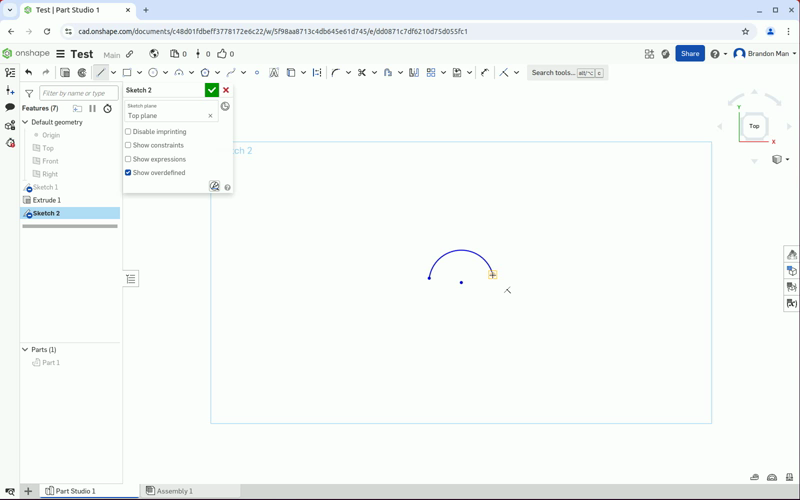
mouse_move(481, 186)
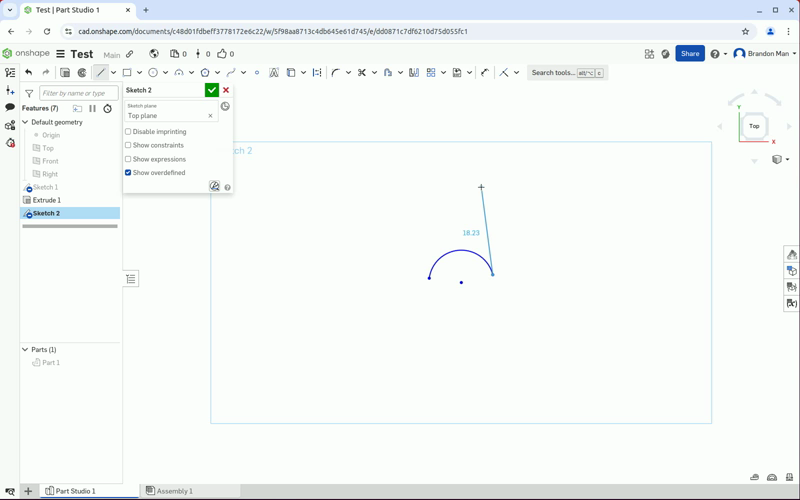
click(481, 186)
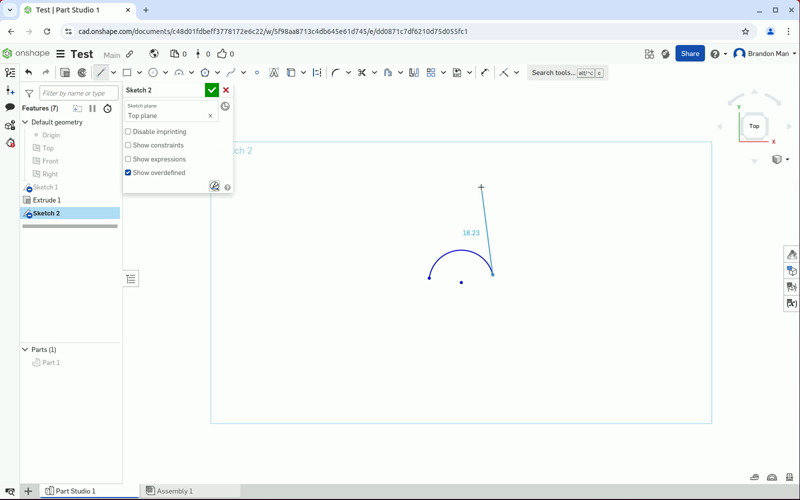
key_up(shift)
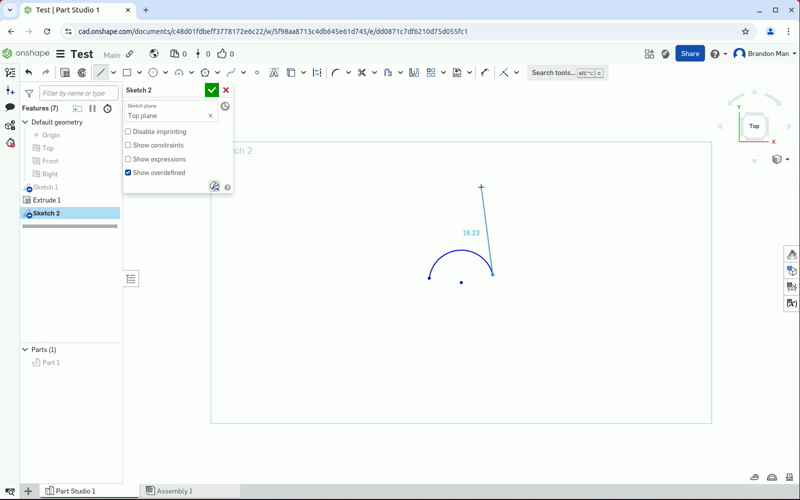
key(esc)
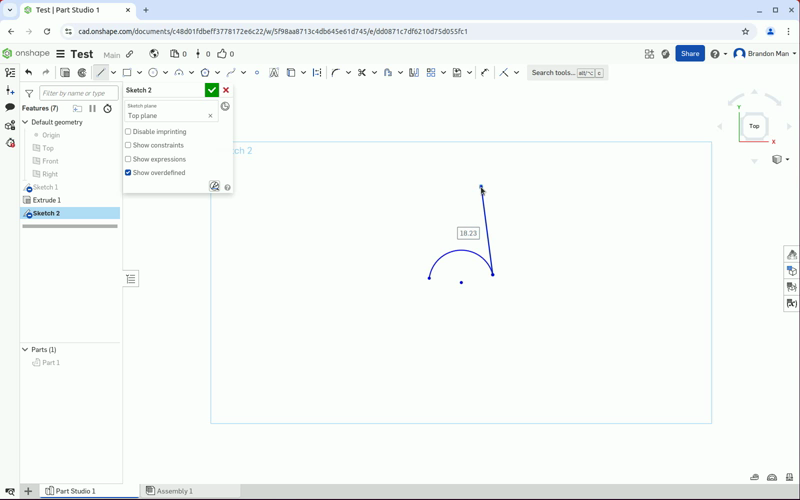
key(a)
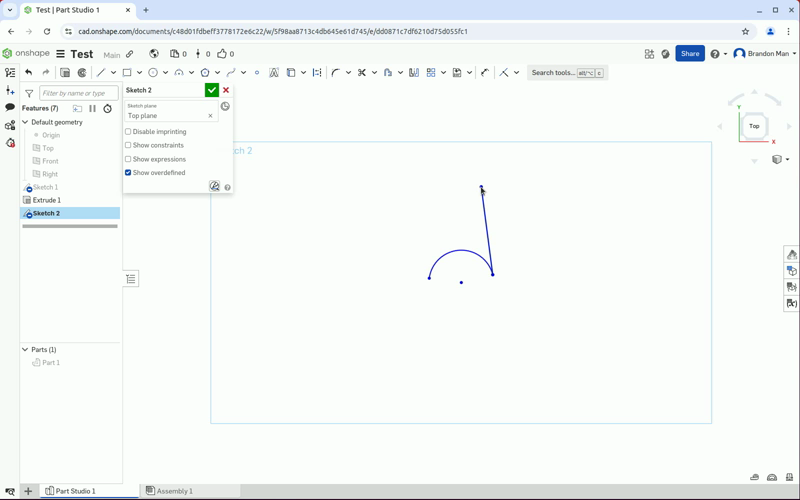
mouse_move(481, 186)
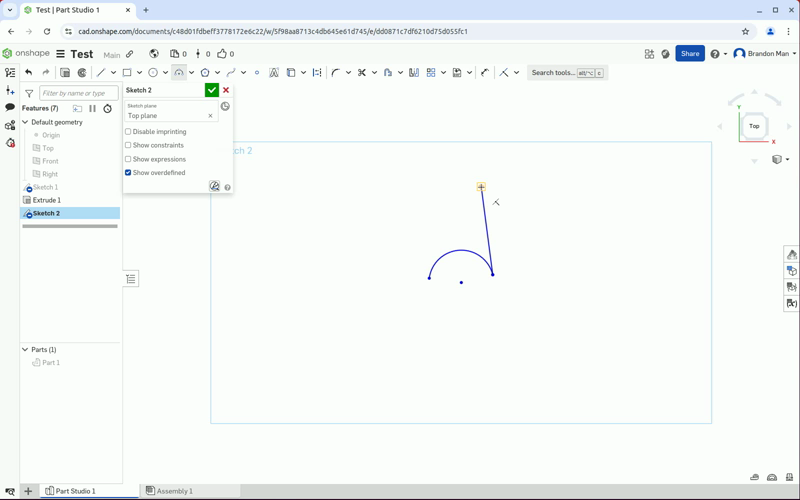
click(481, 186)
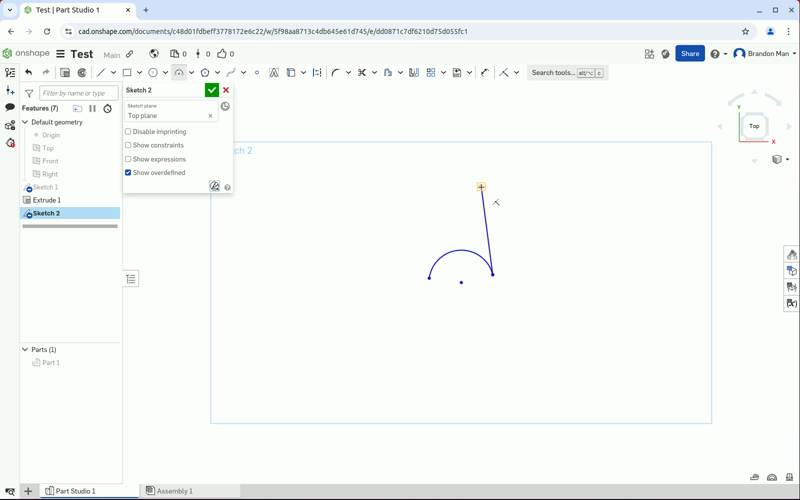
key_down(shift)
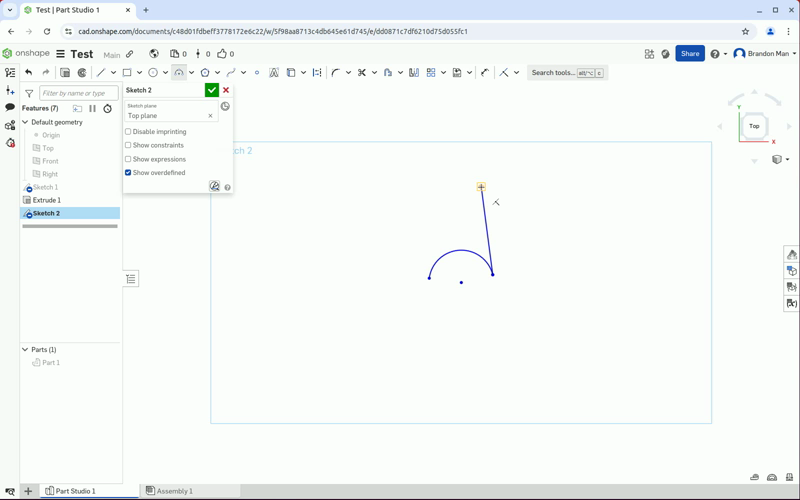
mouse_move(440, 186)
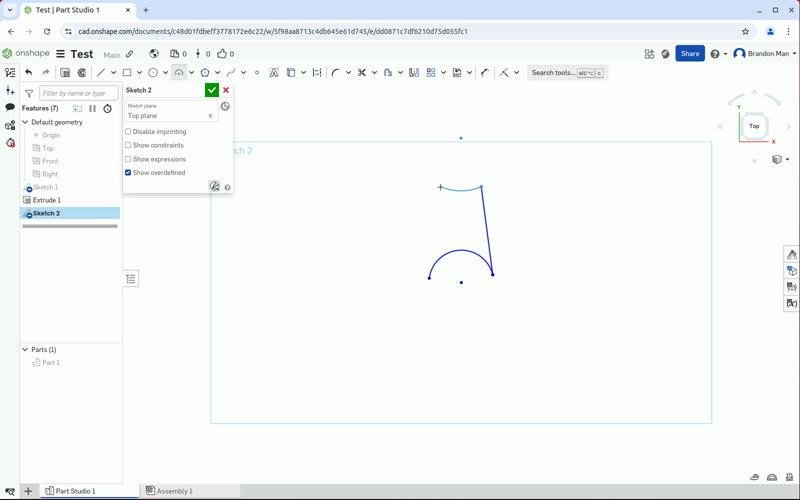
click(440, 186)
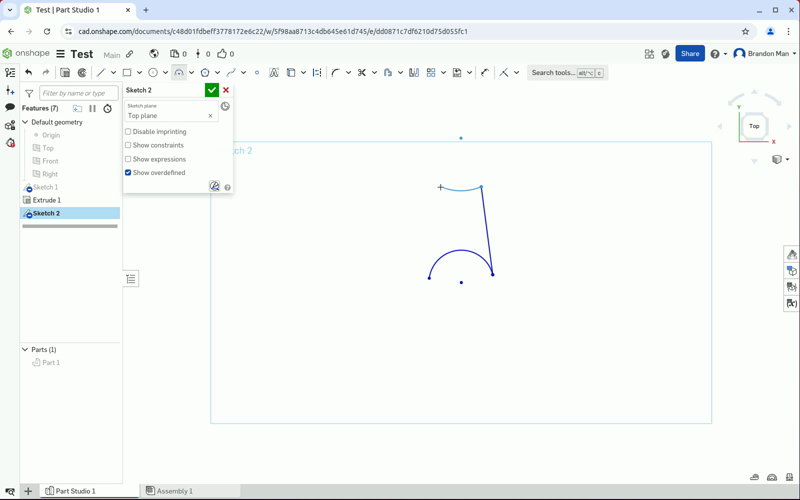
mouse_move(461, 209)
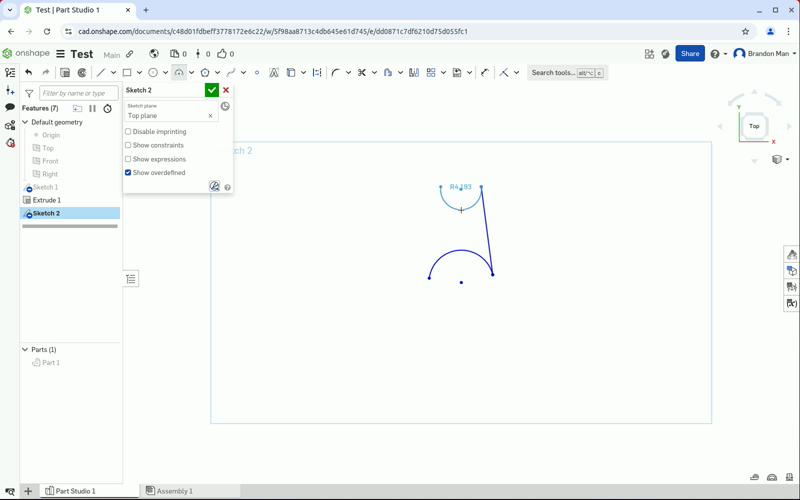
click(461, 209)
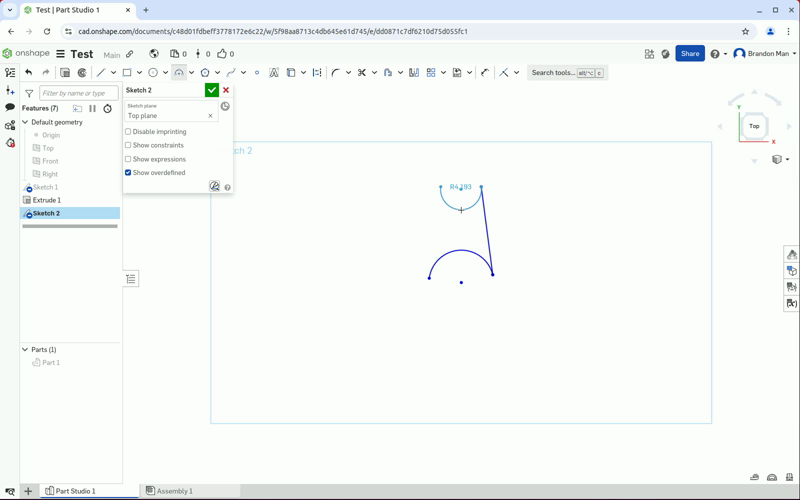
key_up(shift)
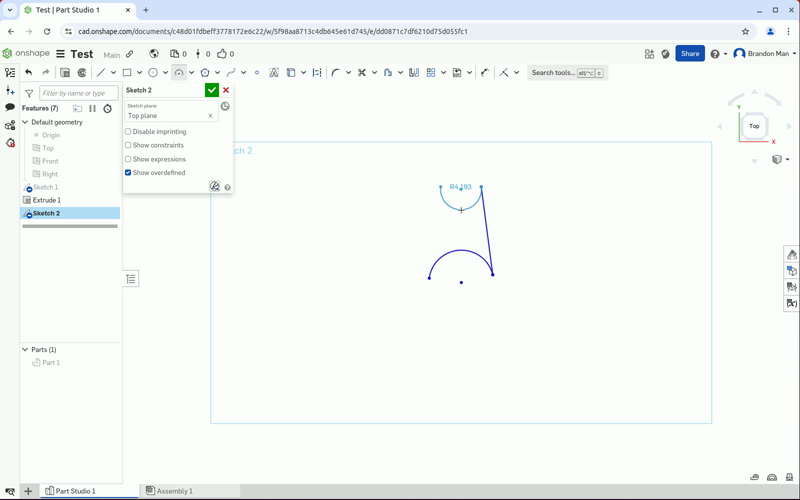
key(esc)
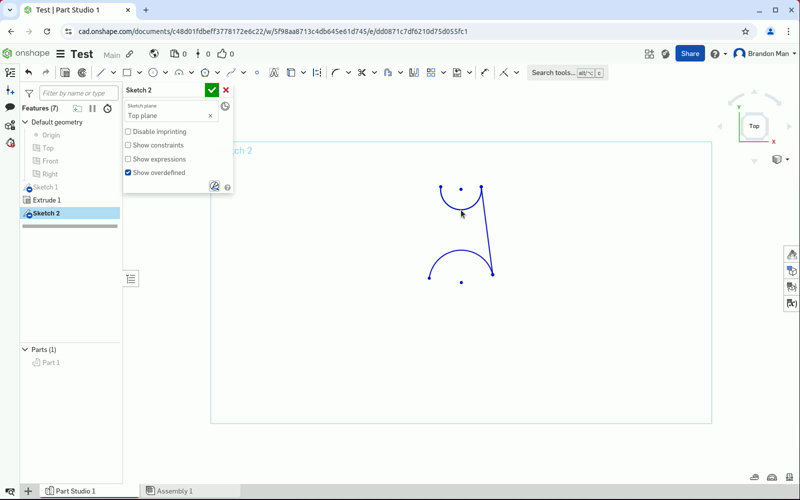
key(l)
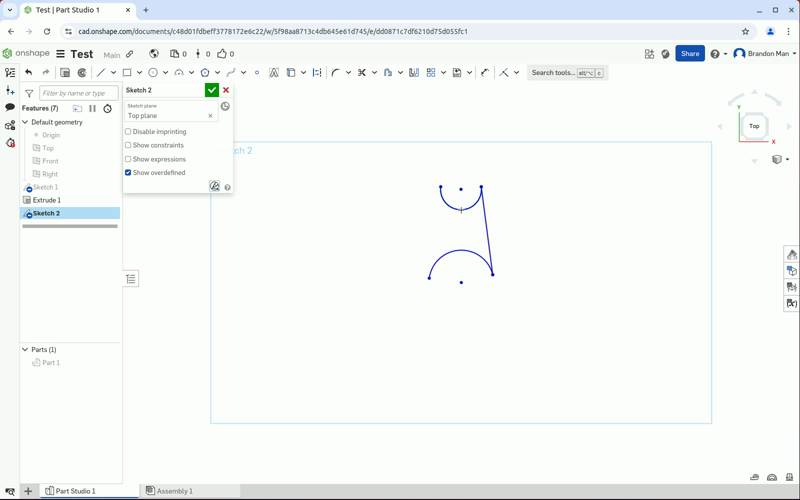
mouse_move(440, 186)
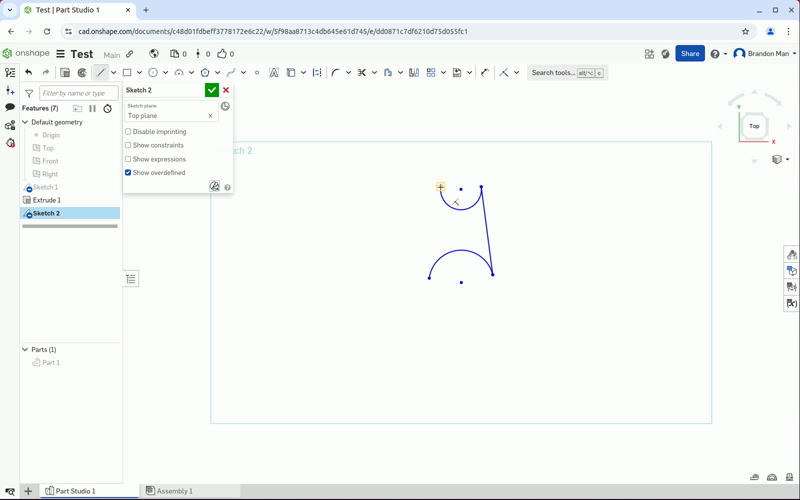
click(440, 186)
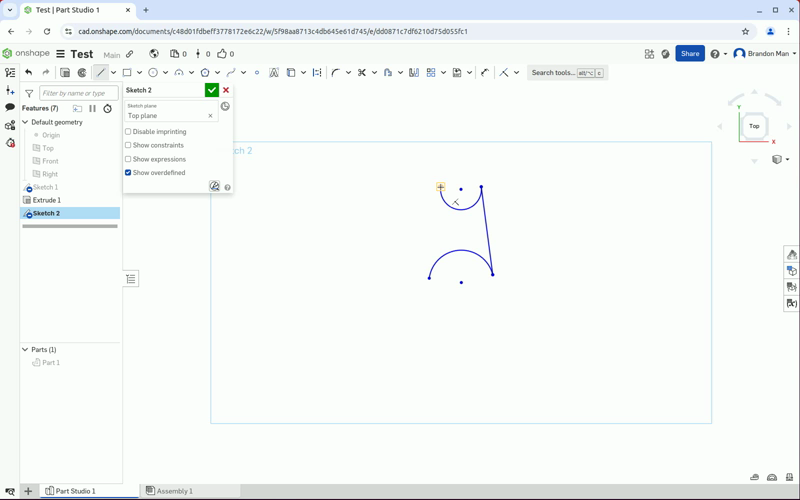
key_down(shift)
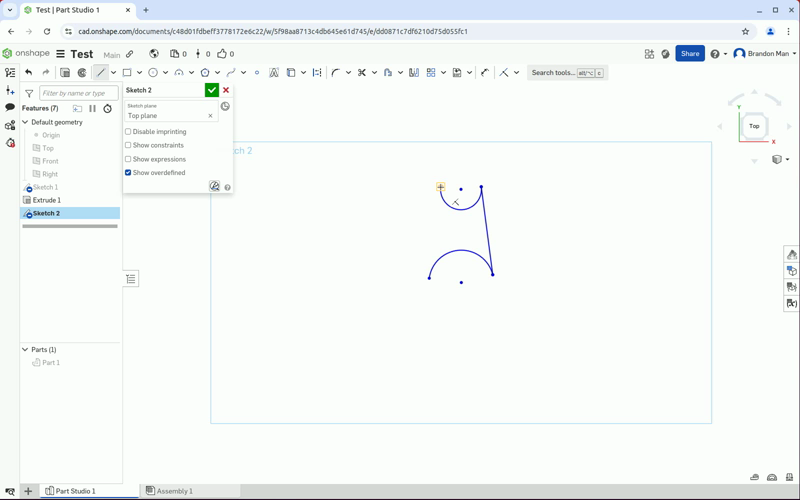
mouse_move(429, 278)
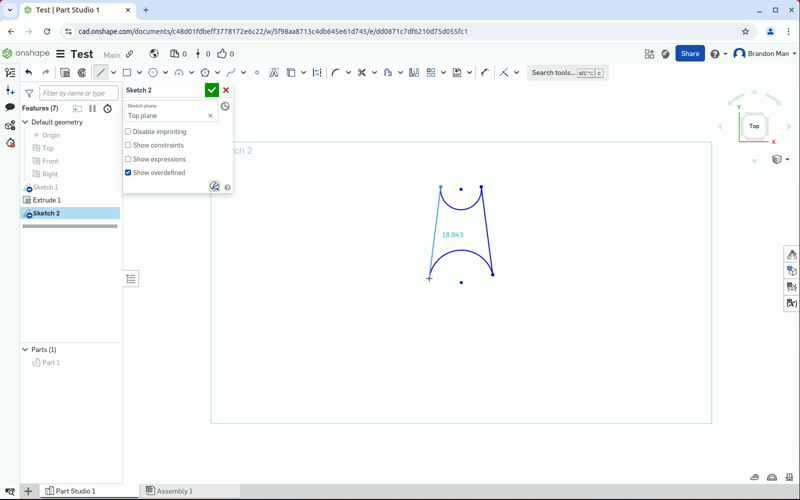
key_up(shift)
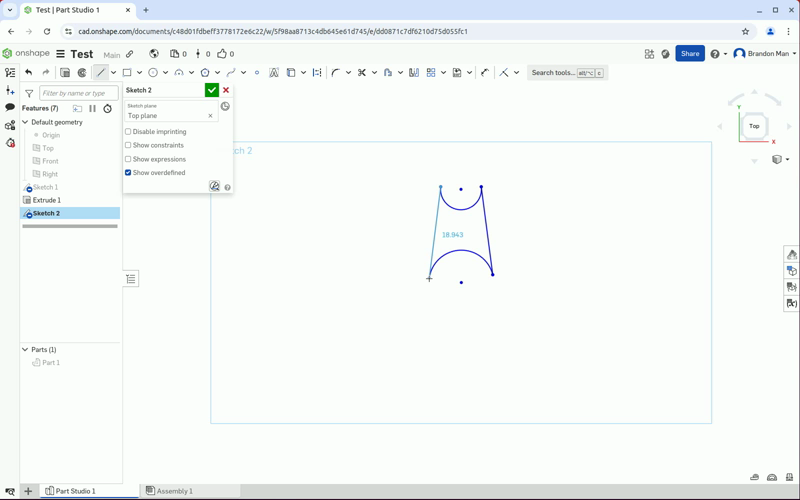
click(429, 278)
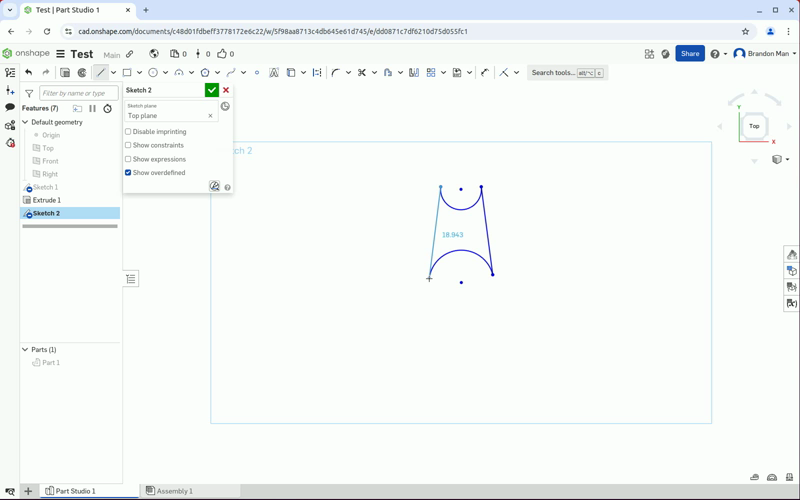
key(esc)
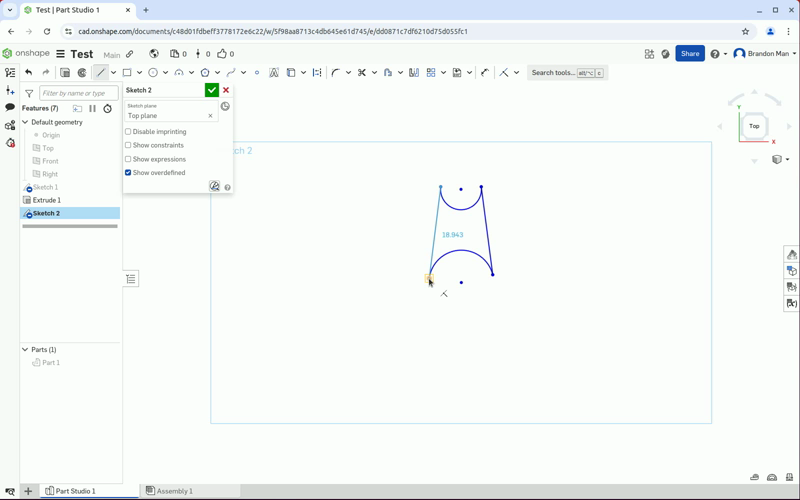
mouse_move(483, 246)
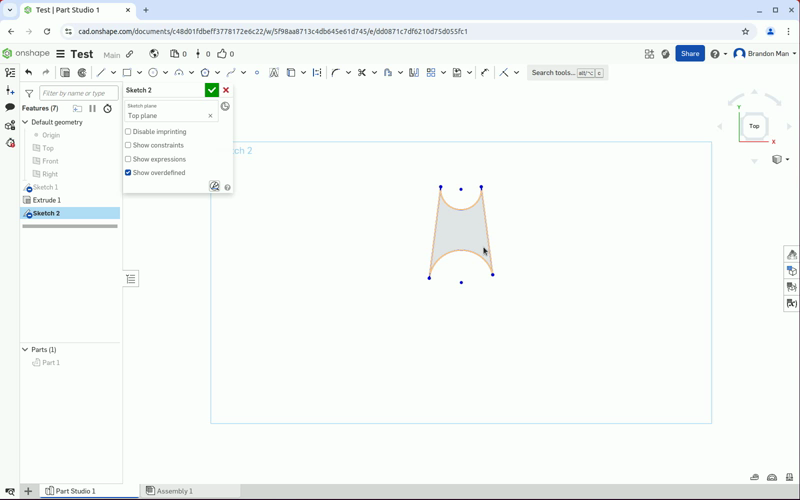
click(483, 246)
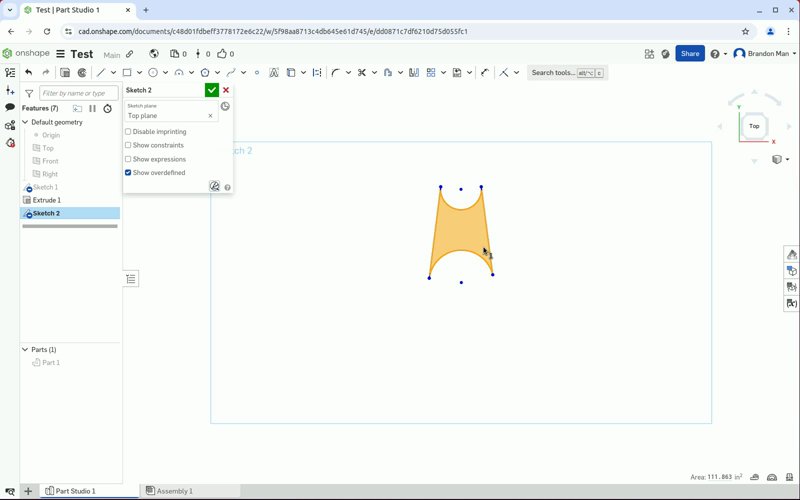
mouse_move(73, 352)
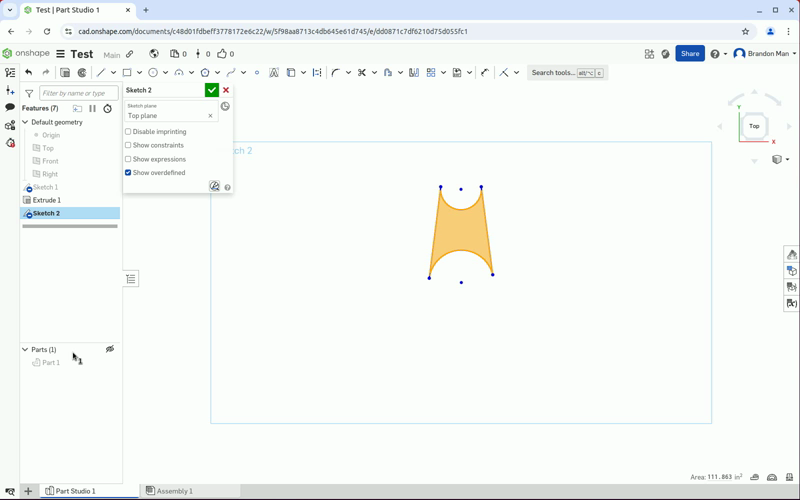
key(shift+y)
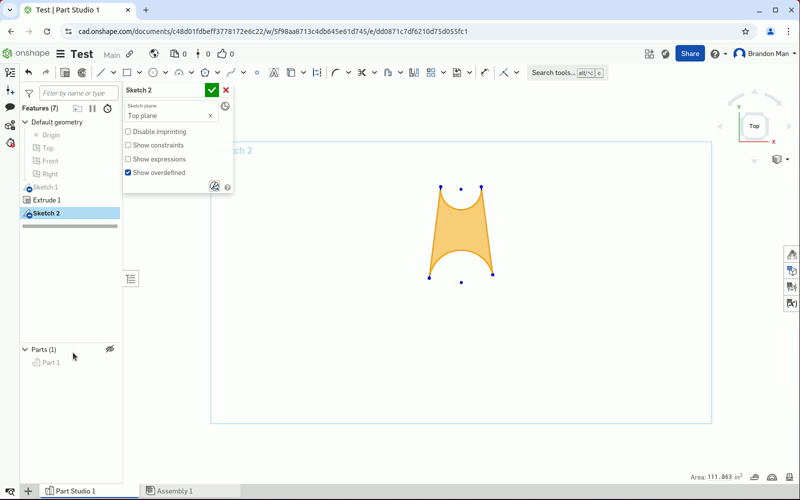
key(shift+e)
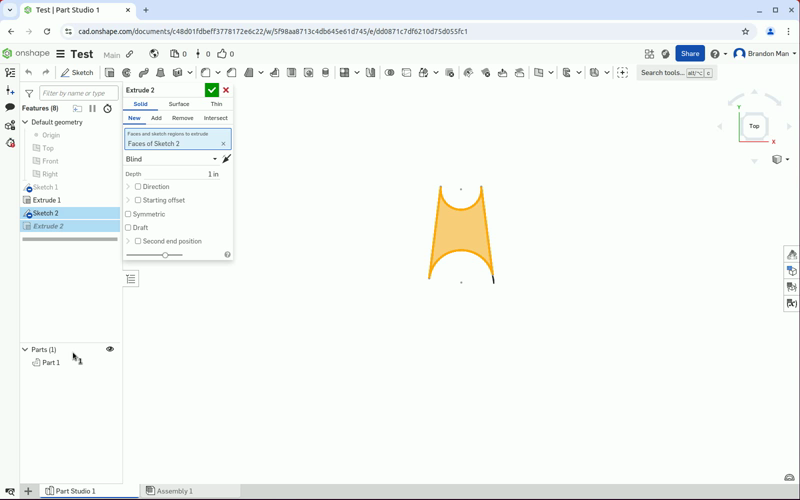
mouse_move(143, 106)
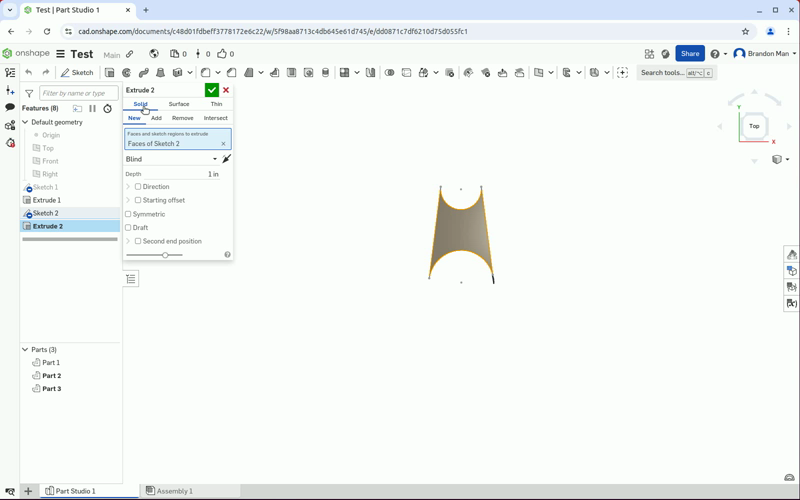
click(143, 106)
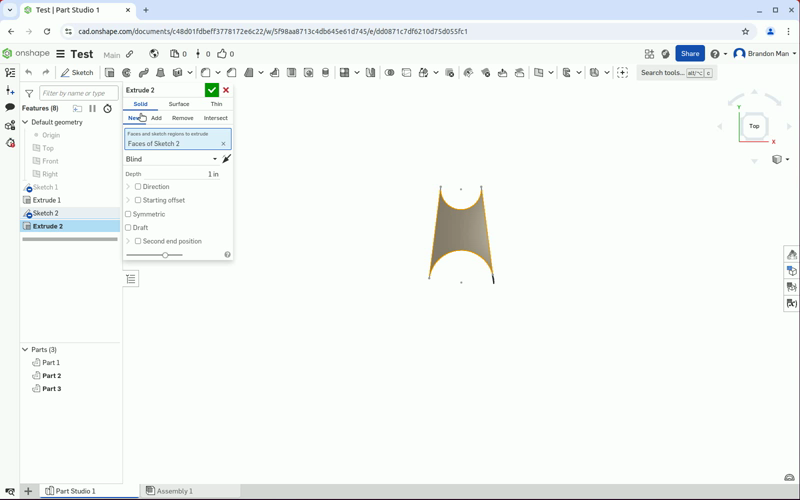
mouse_move(137, 120)
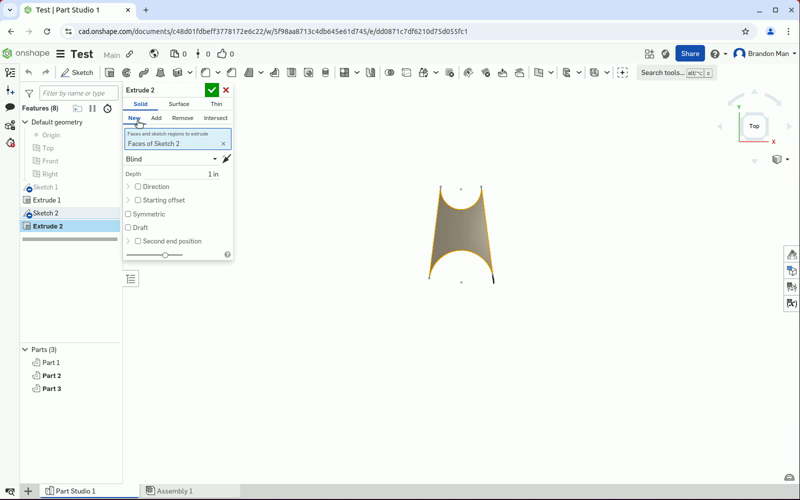
click(137, 120)
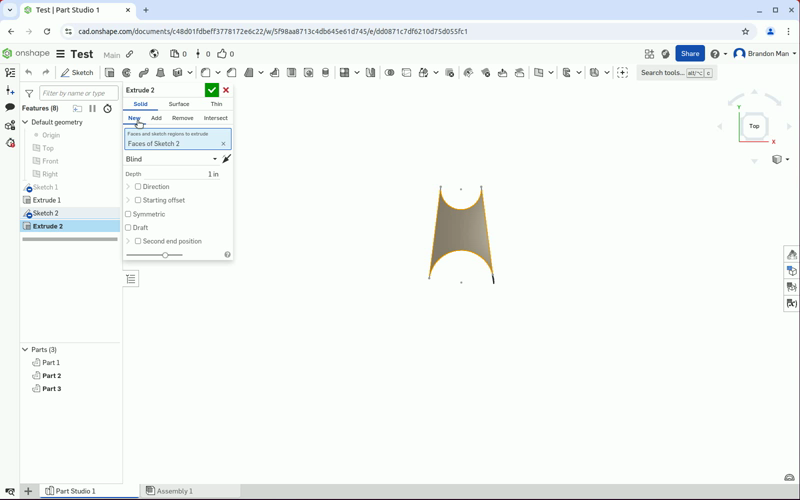
key(tab, 4)
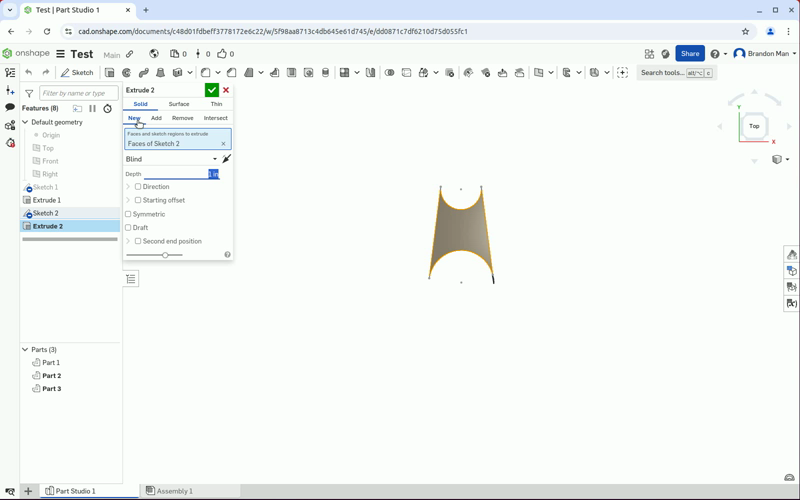
text(9.869)
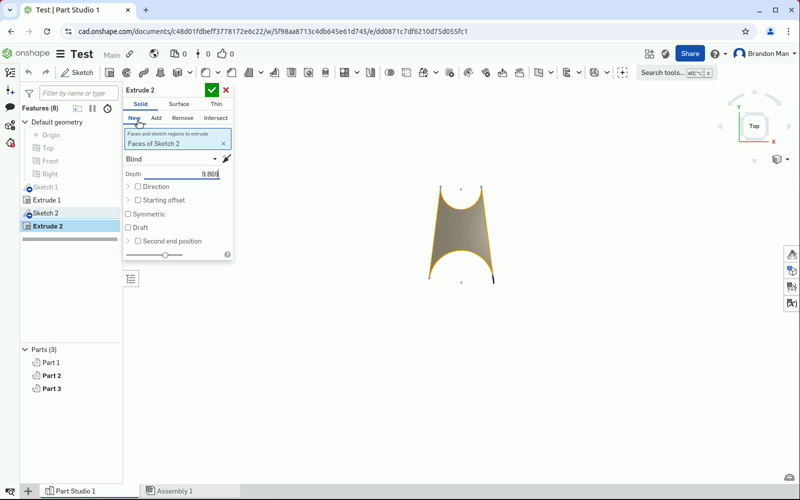
key(enter)
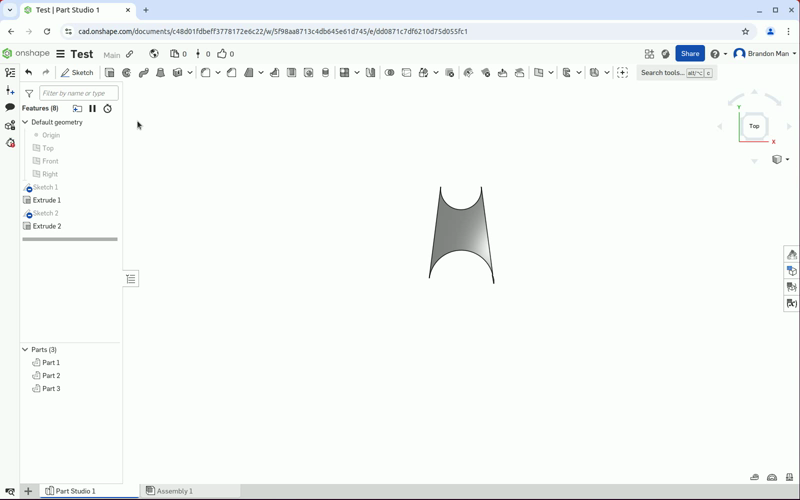
key(shift+h)
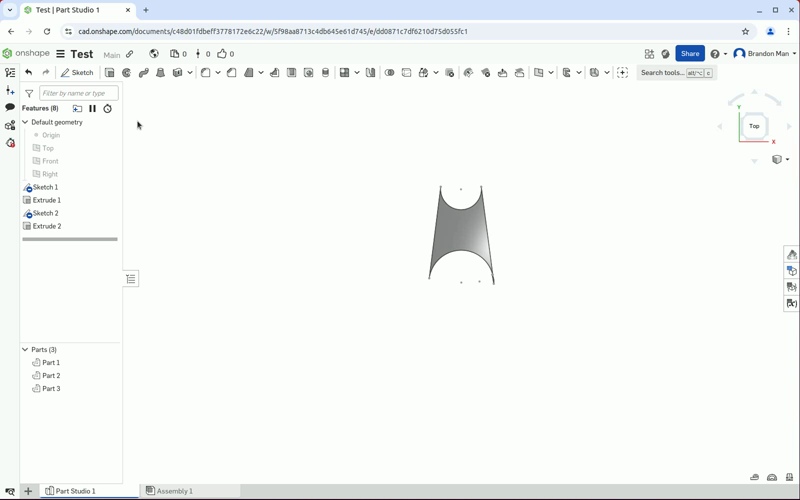
key(shift+h)
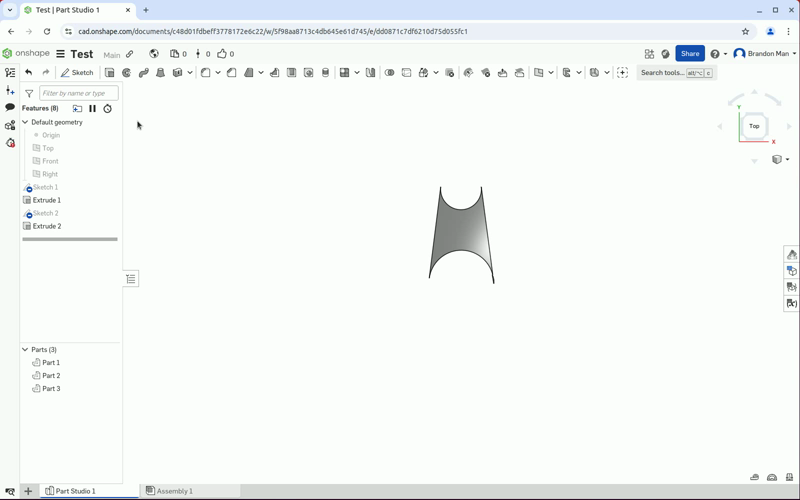
mouse_move(73, 189)
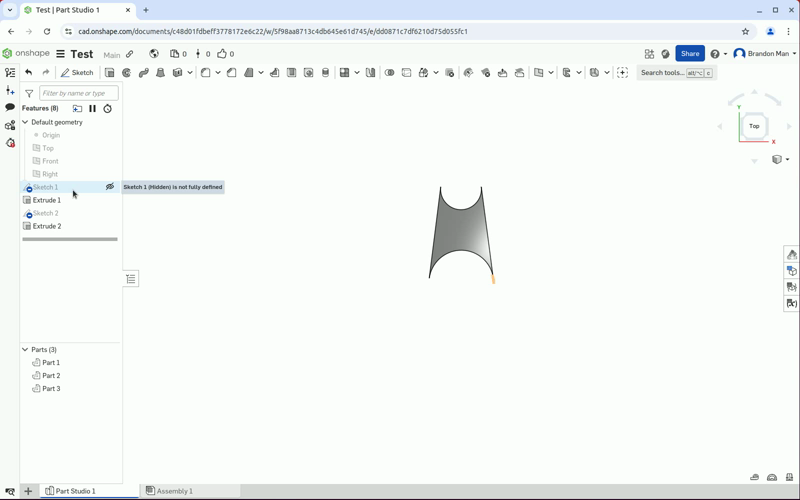
click(73, 189)
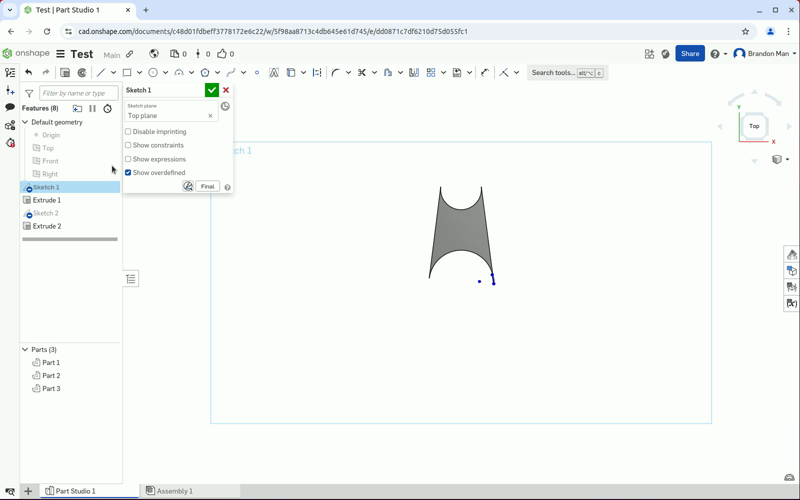
mouse_move(229, 92)
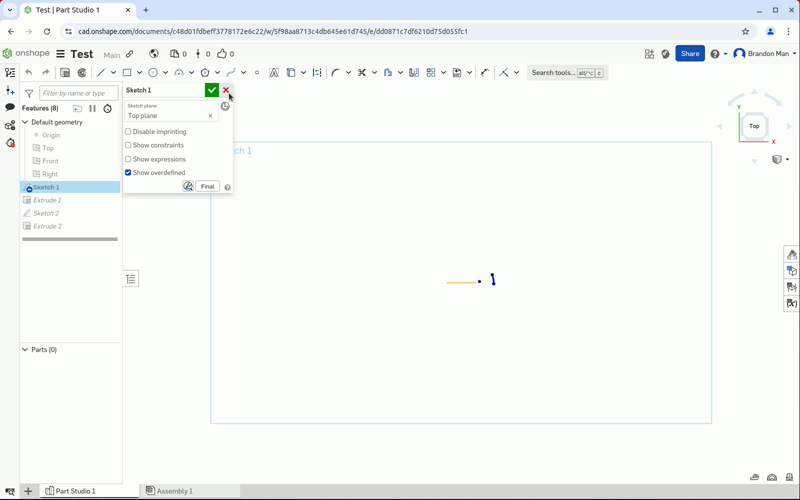
click(229, 92)
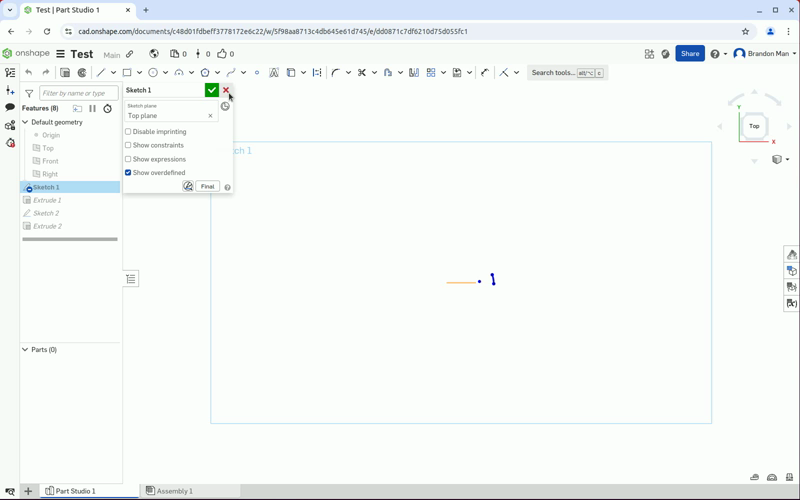
key(shift+s)
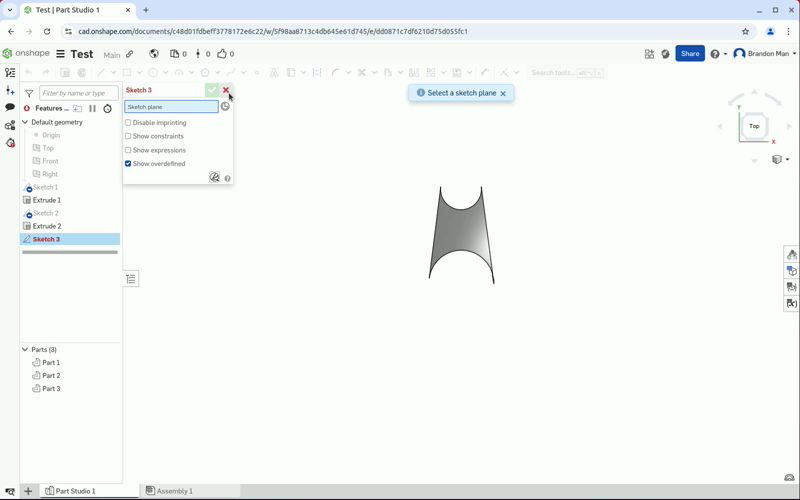
mouse_move(73, 150)
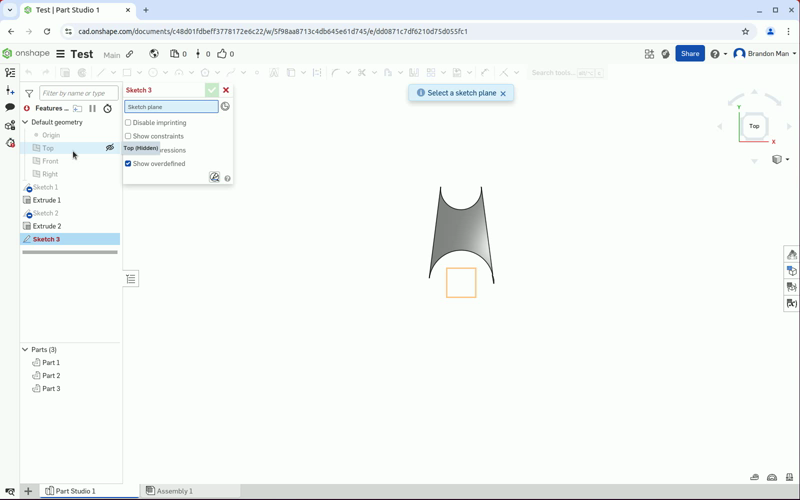
click(73, 150)
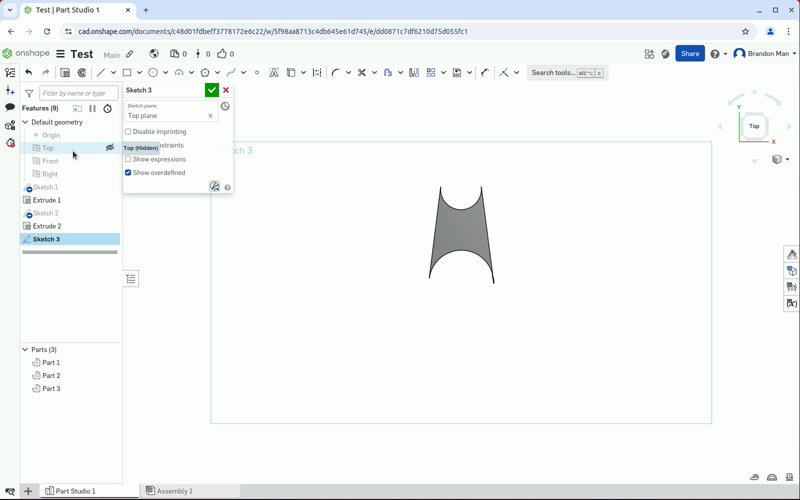
mouse_move(73, 352)
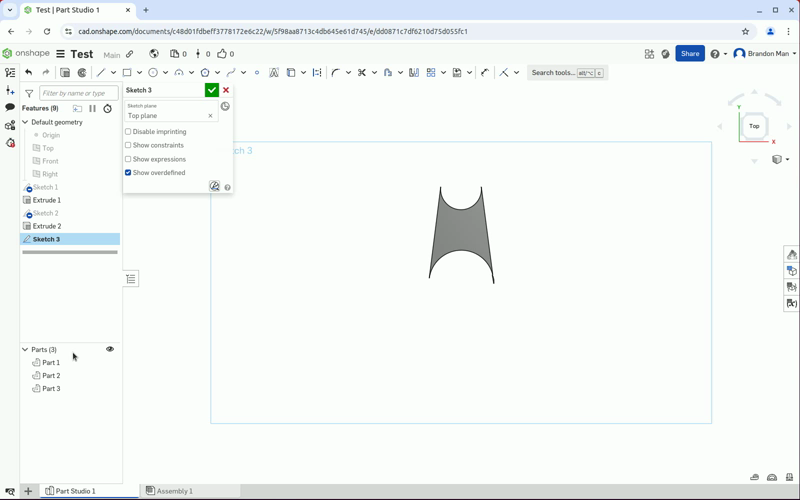
key(y)
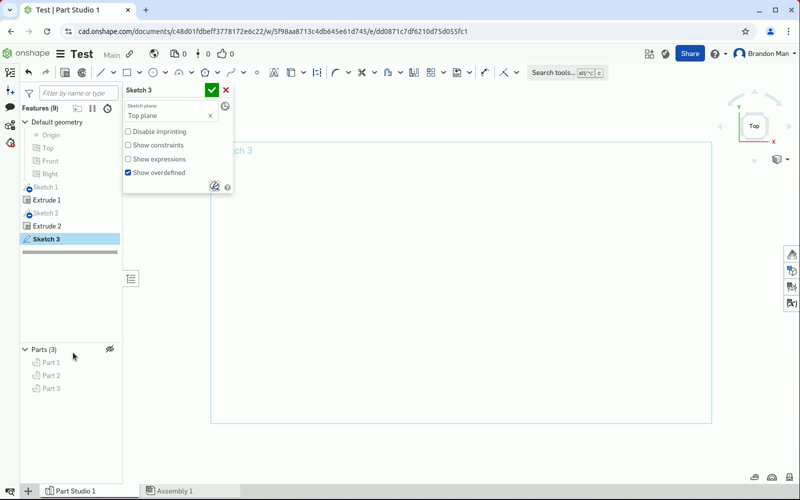
key(c)
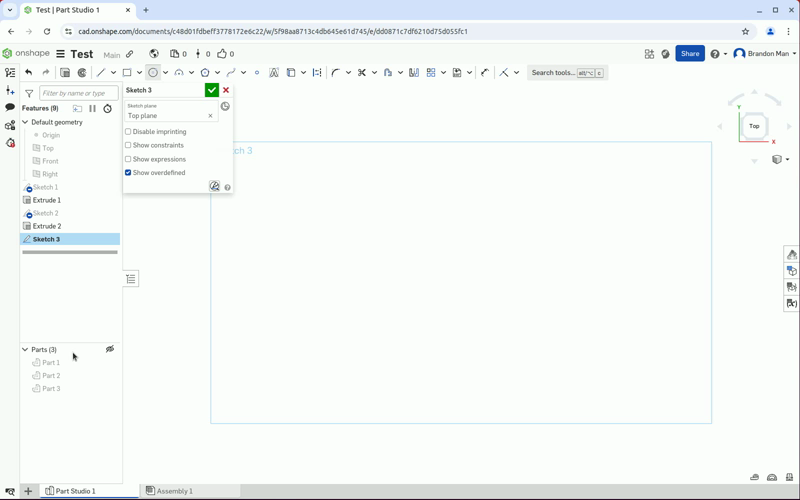
key_down(shift)
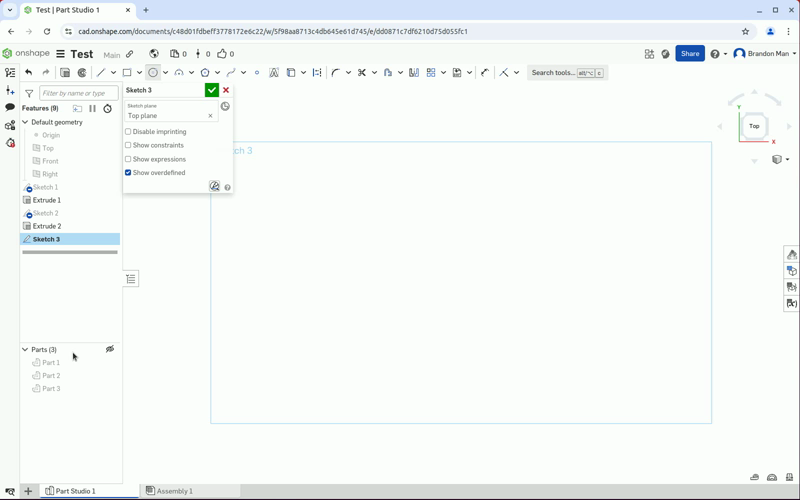
mouse_move(461, 190)
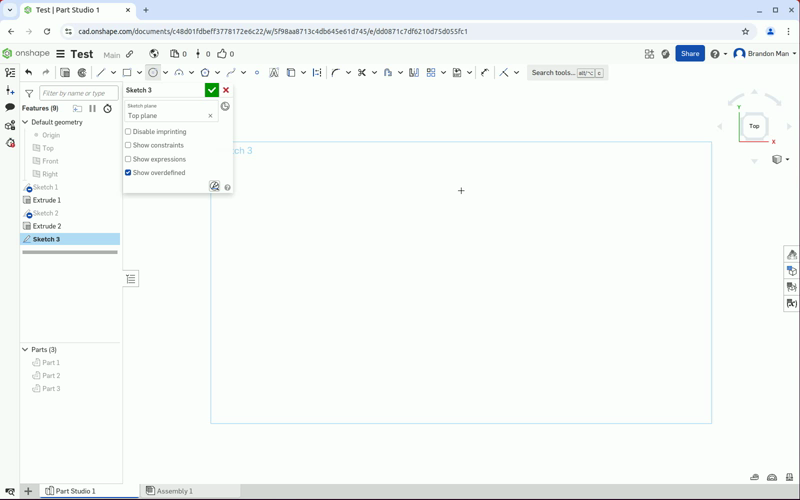
click(461, 190)
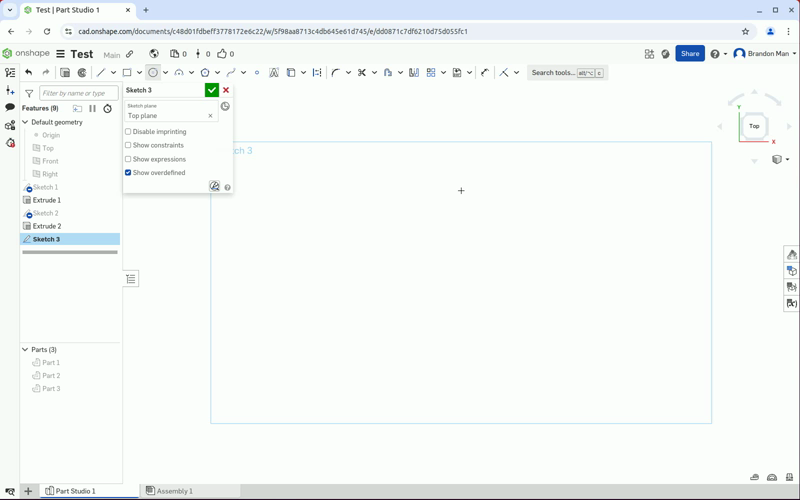
key_up(shift)
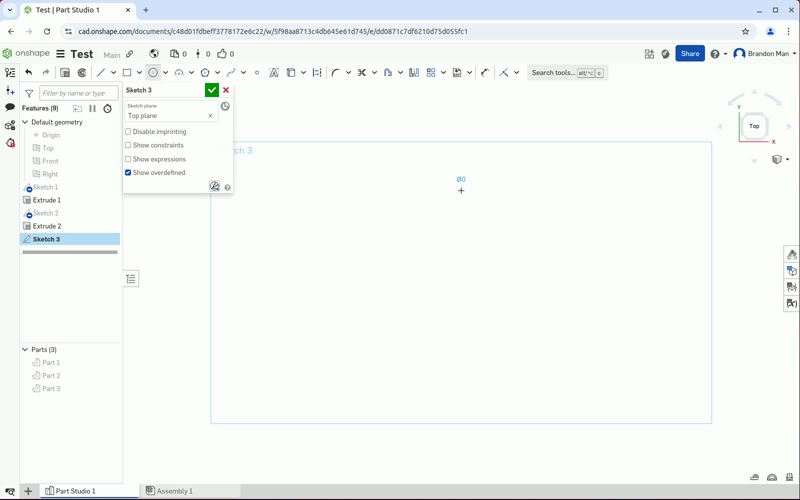
mouse_move(481, 190)
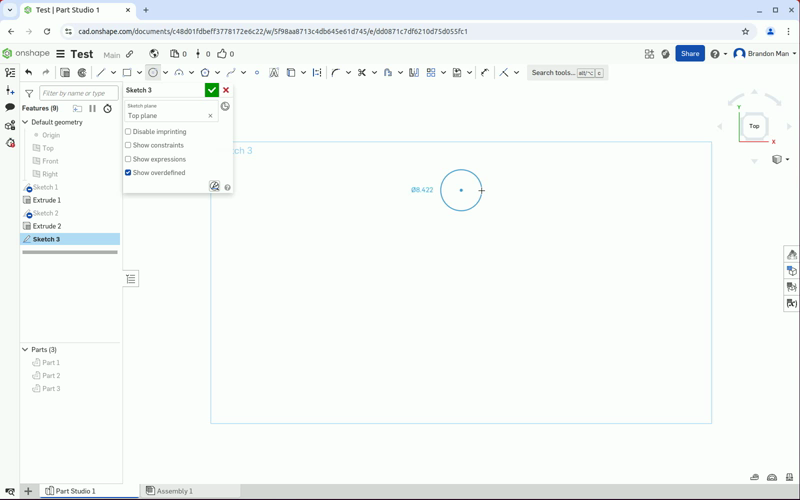
click(481, 190)
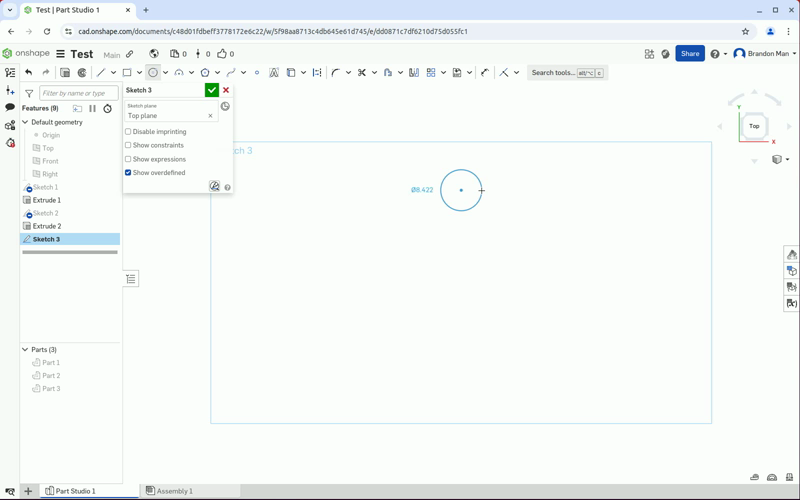
key(esc)
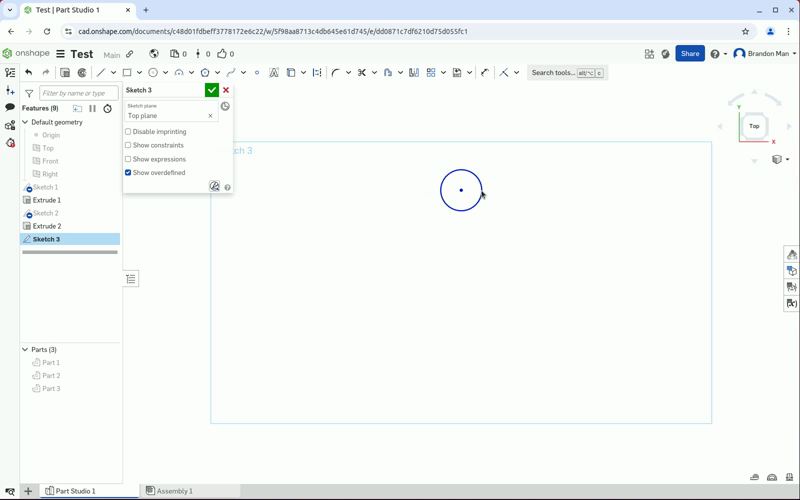
key(c)
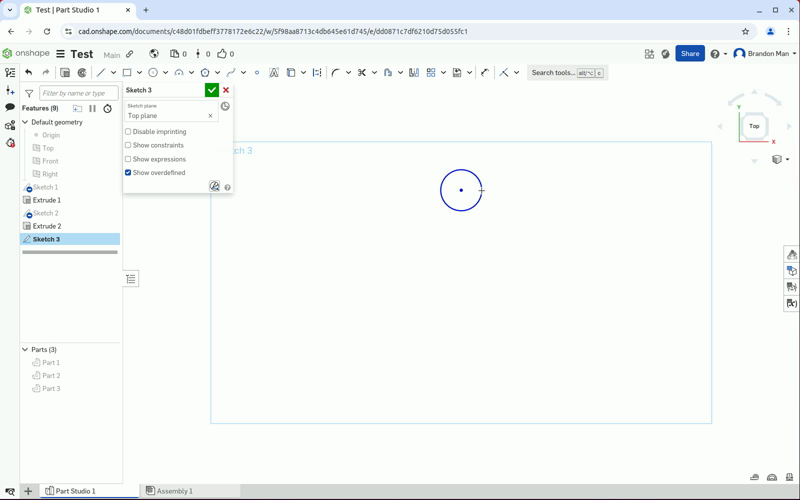
key_down(shift)
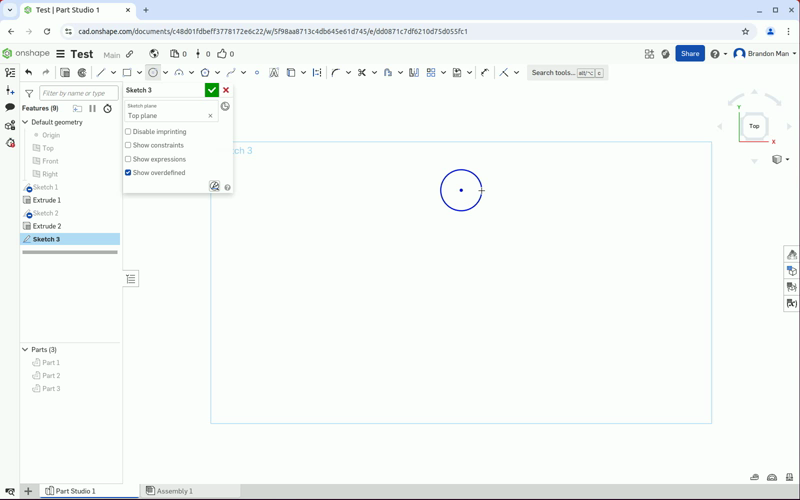
mouse_move(461, 190)
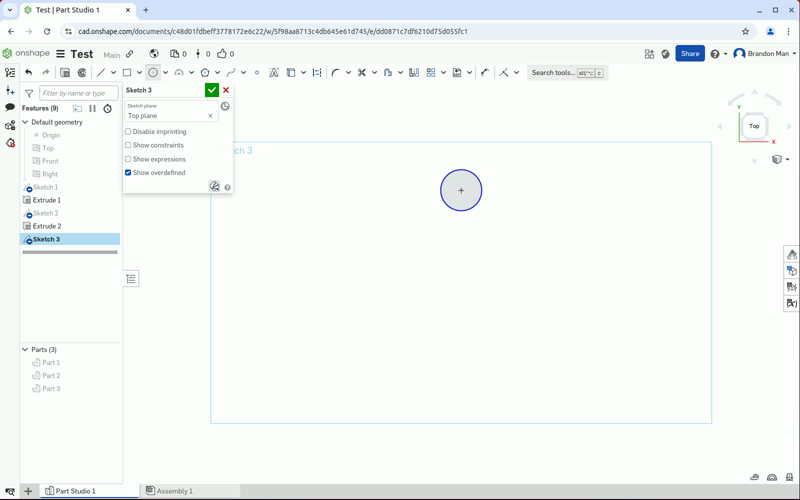
click(461, 190)
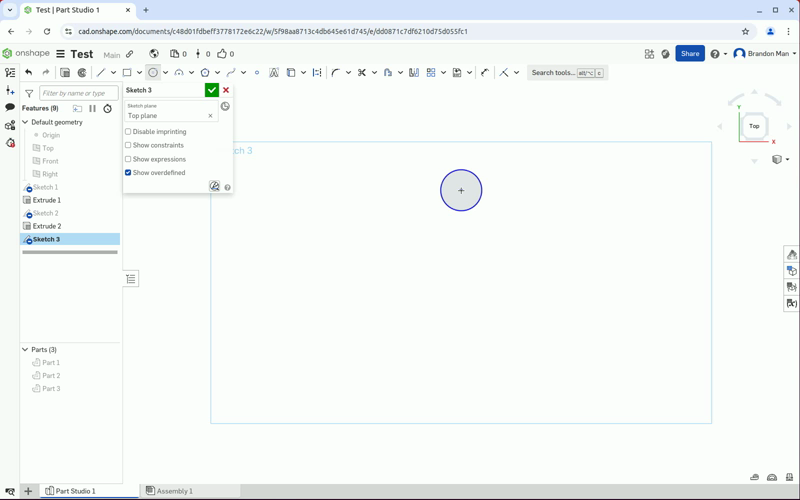
key_up(shift)
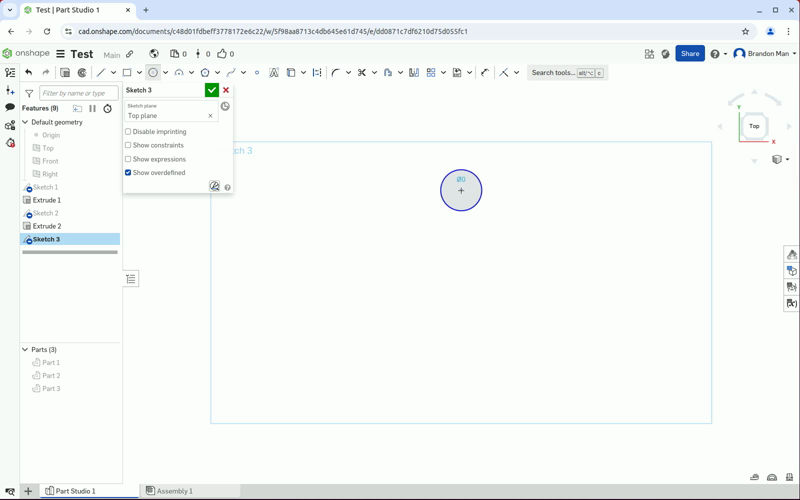
mouse_move(473, 190)
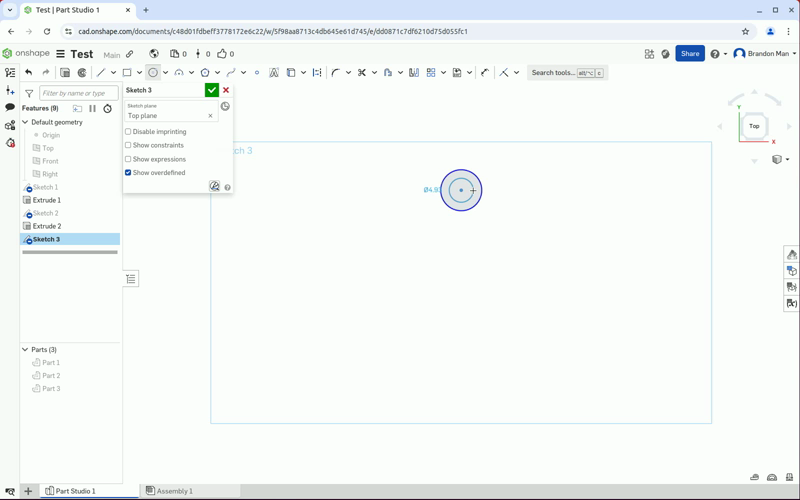
click(473, 190)
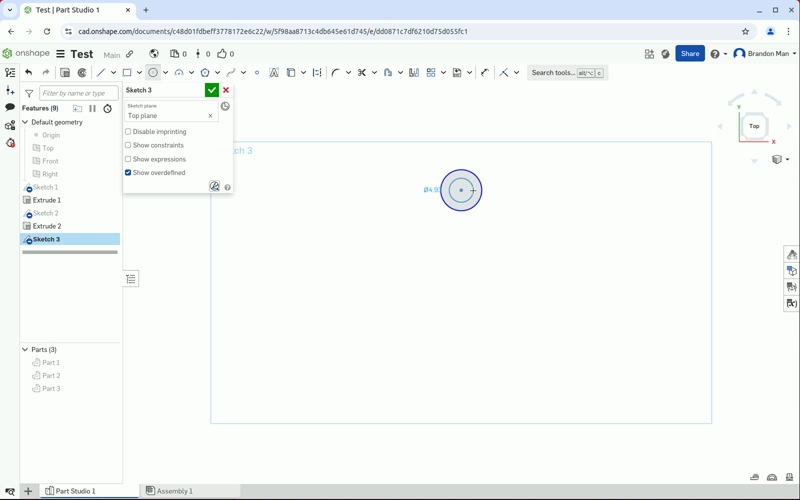
key(esc)
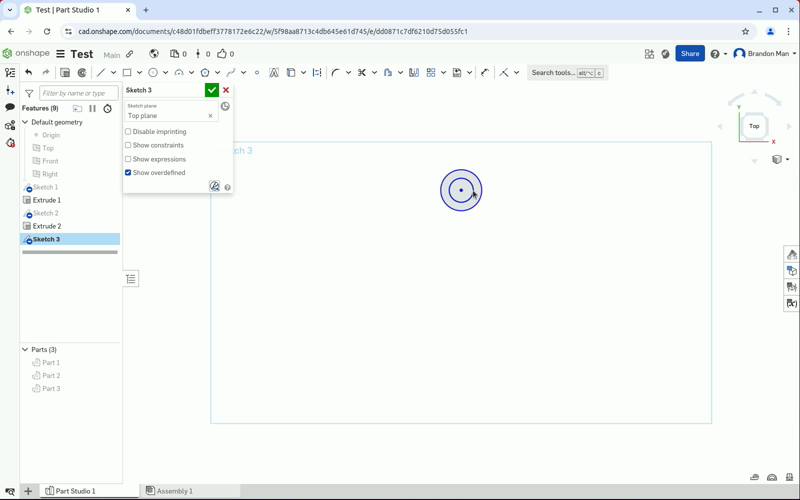
mouse_move(446, 183)
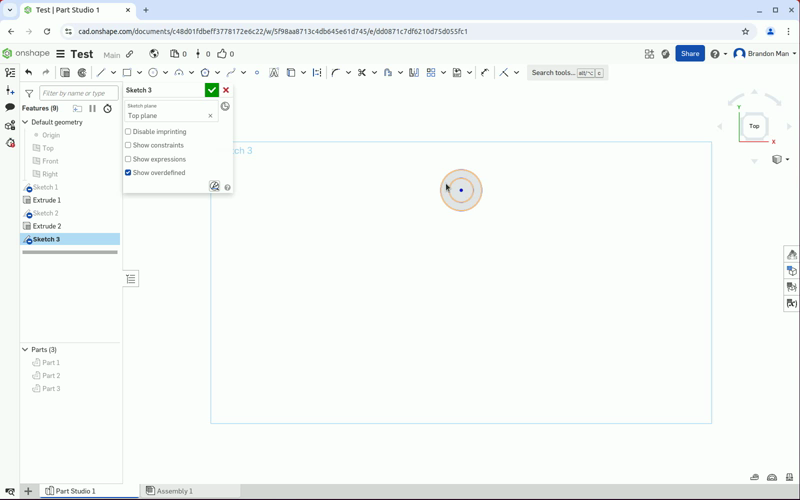
scroll(6)
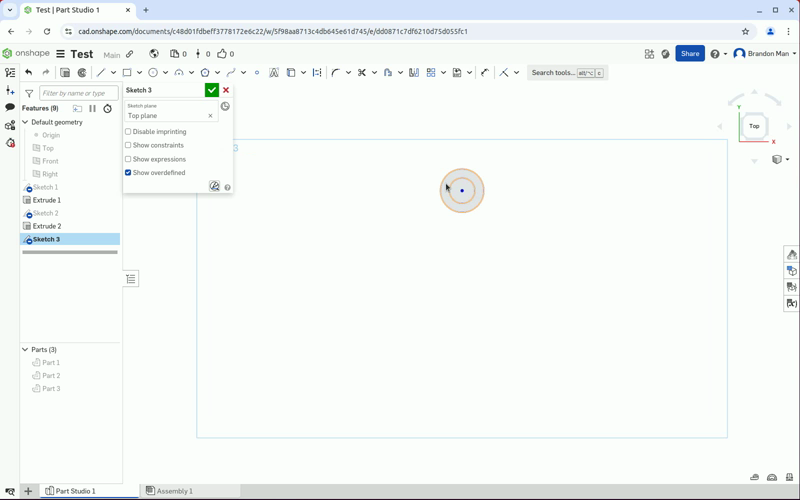
scroll(6)
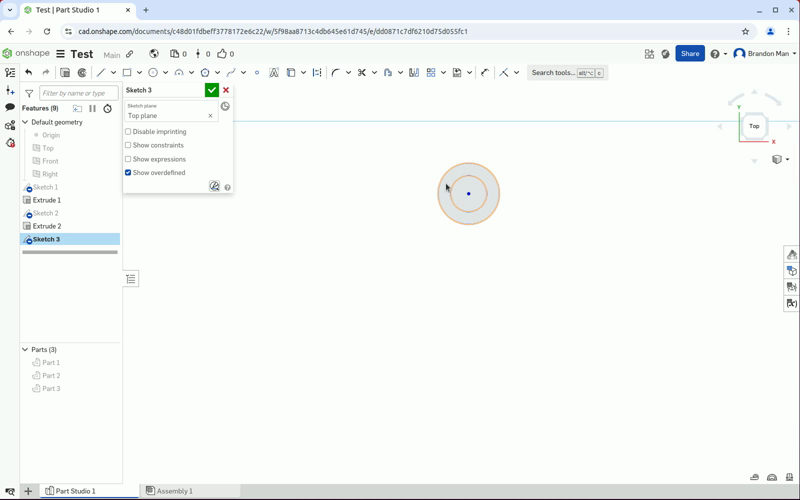
scroll(6)
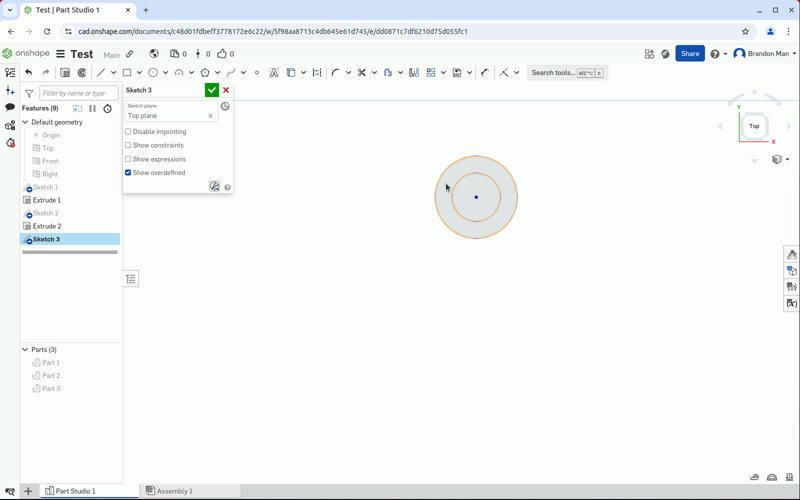
scroll(6)
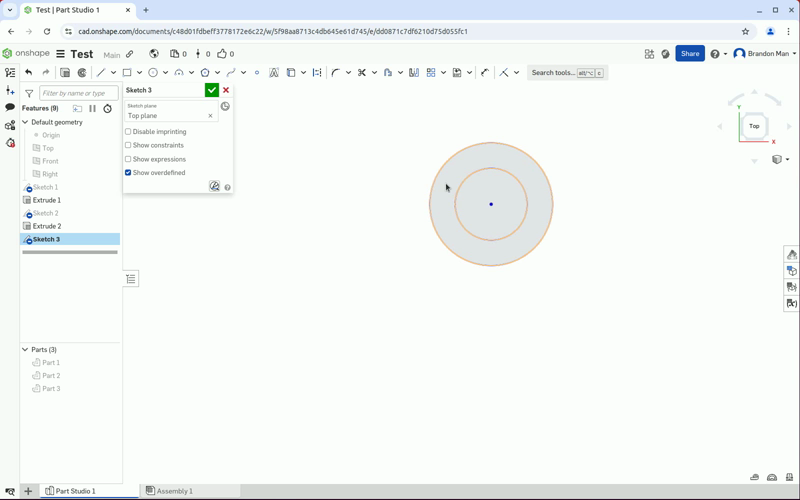
scroll(6)
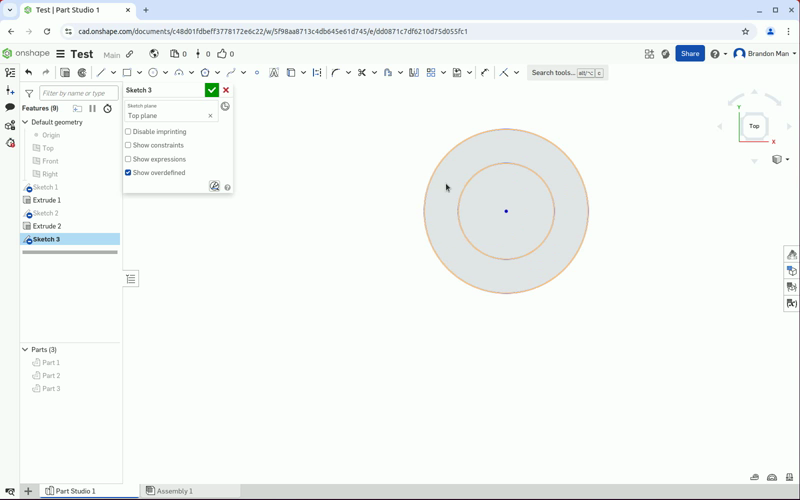
scroll(6)
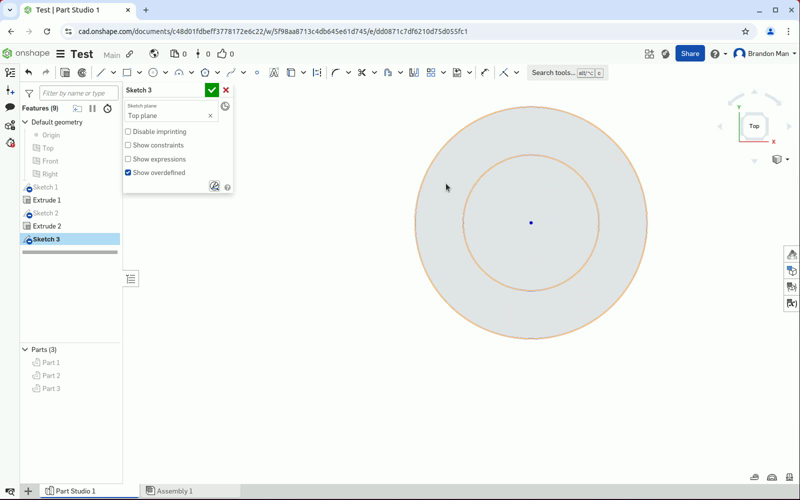
scroll(6)
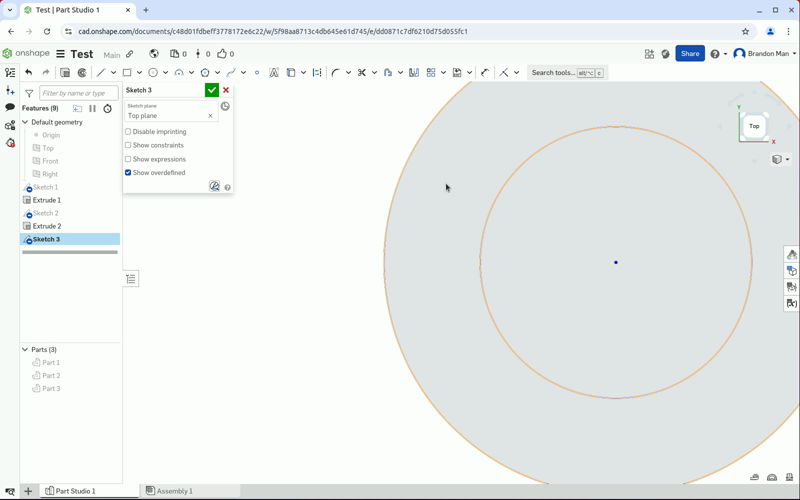
click(446, 183)
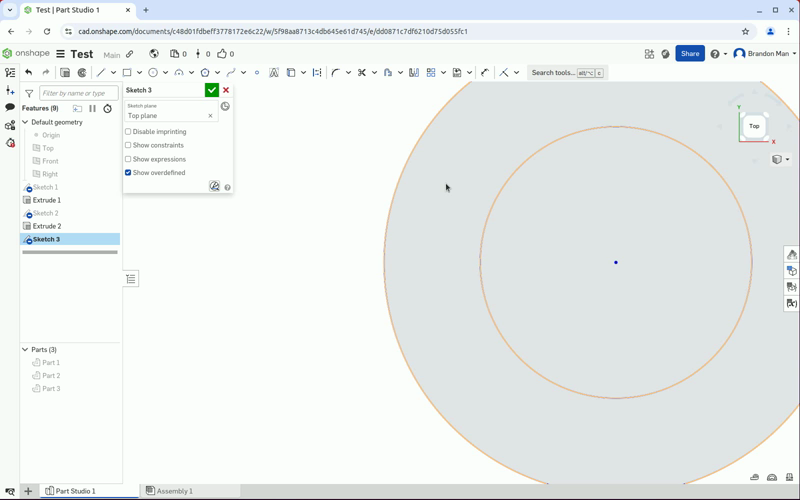
scroll(-6)
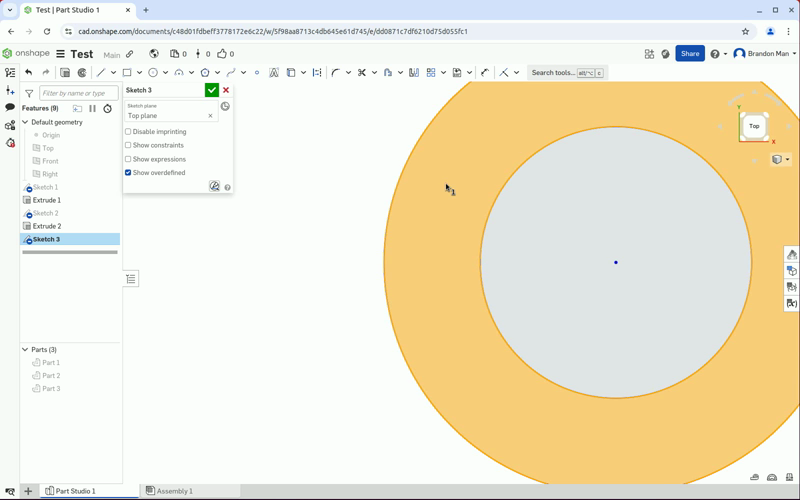
scroll(-6)
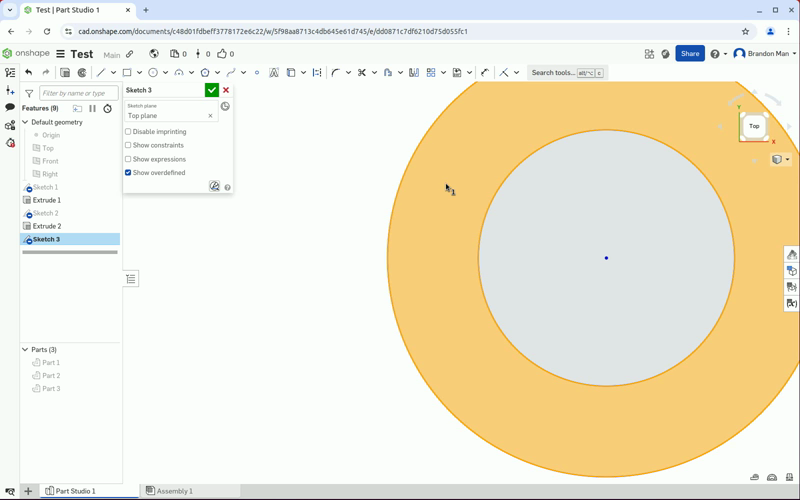
scroll(-6)
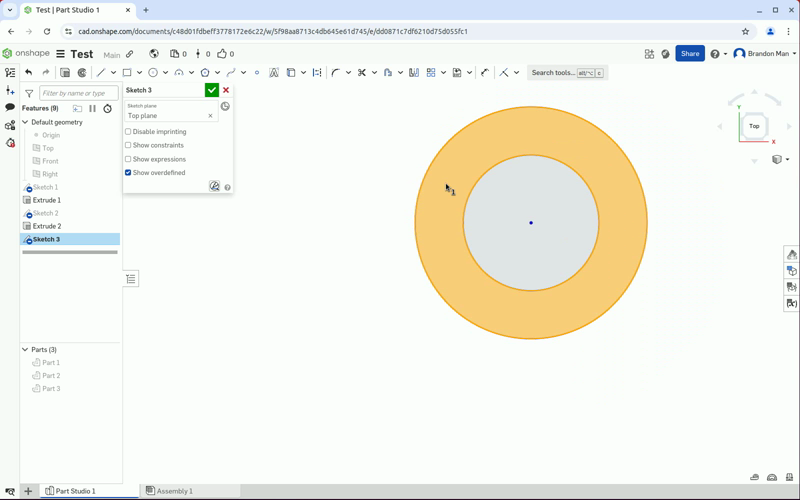
scroll(-6)
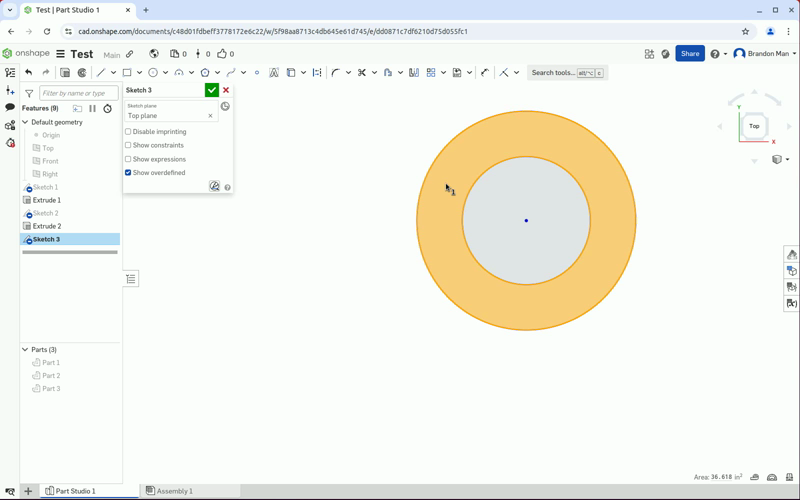
scroll(-6)
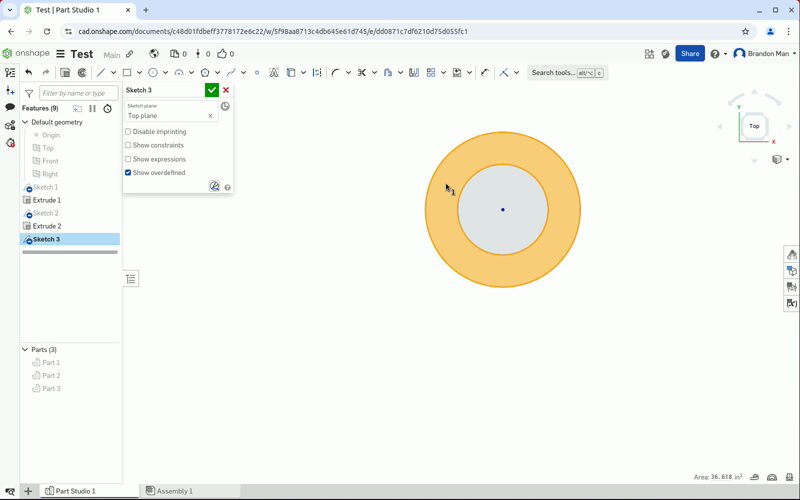
scroll(-6)
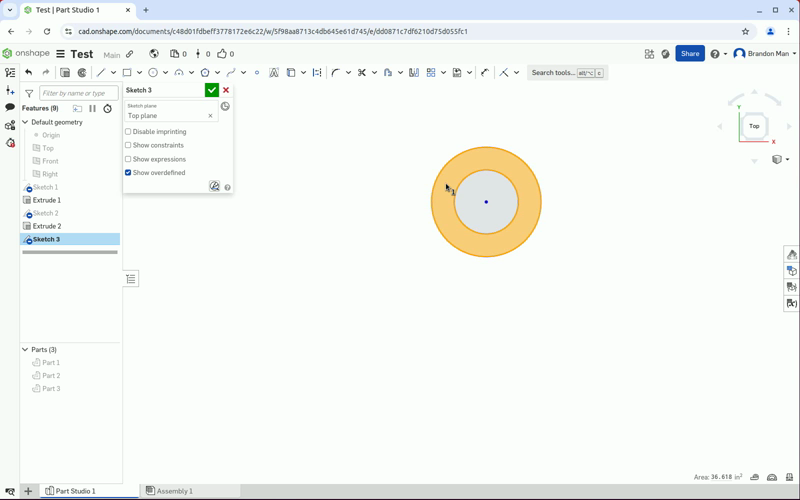
scroll(-6)
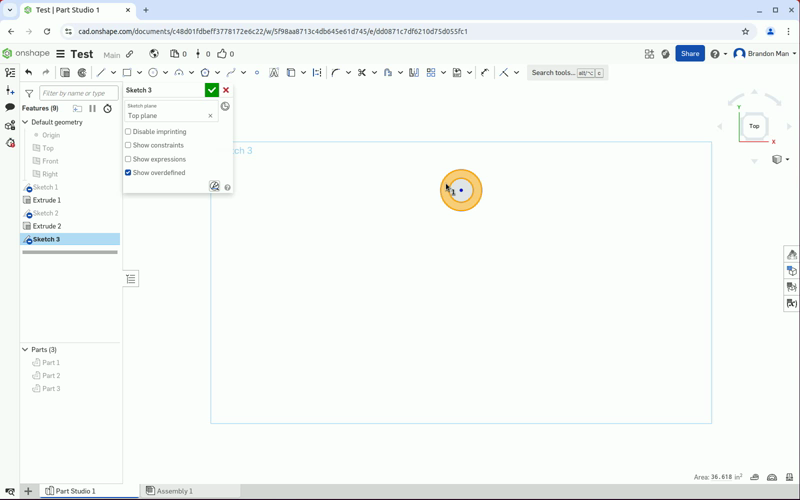
mouse_move(73, 352)
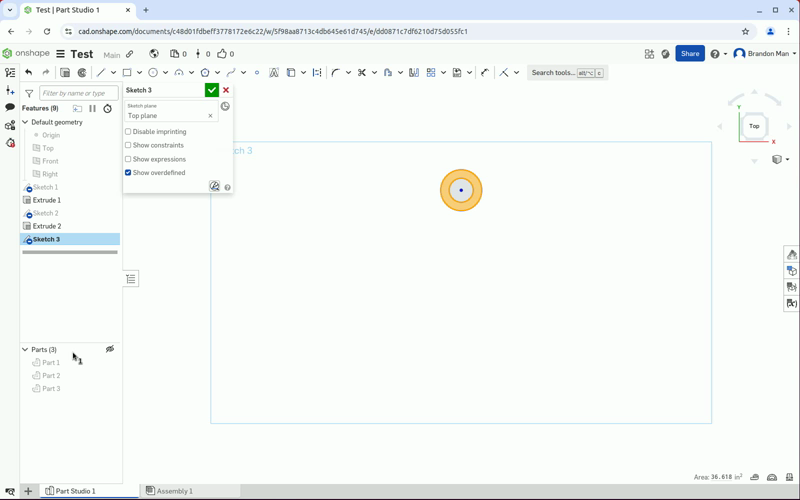
key(shift+y)
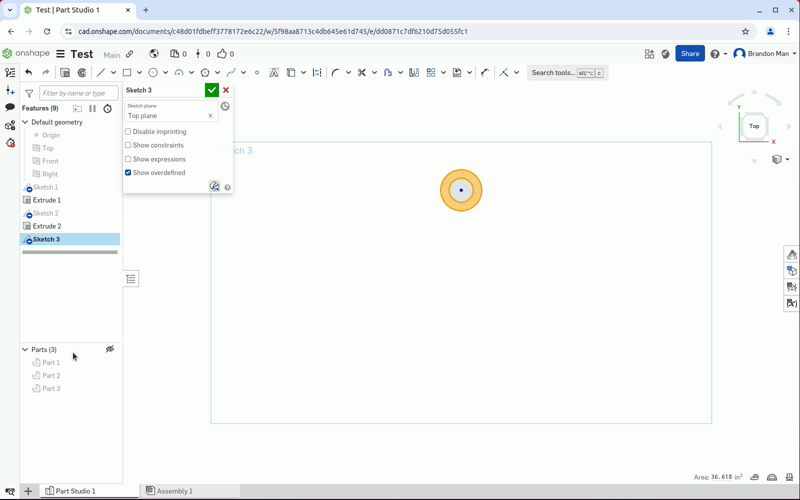
key(shift+e)
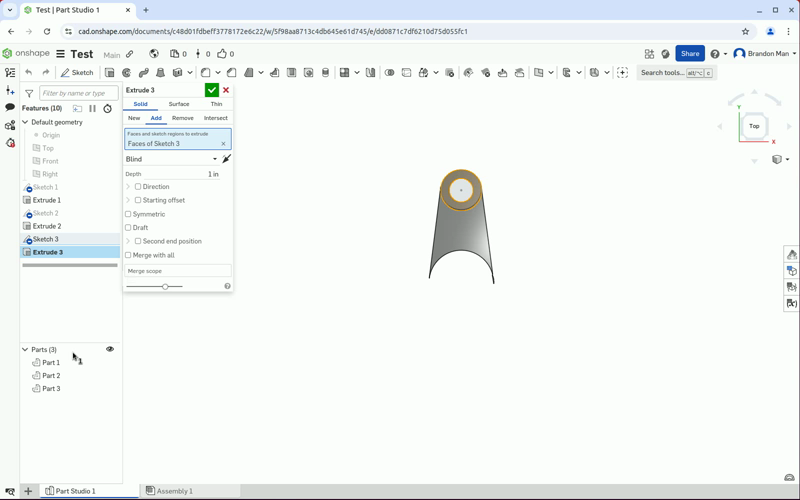
mouse_move(143, 106)
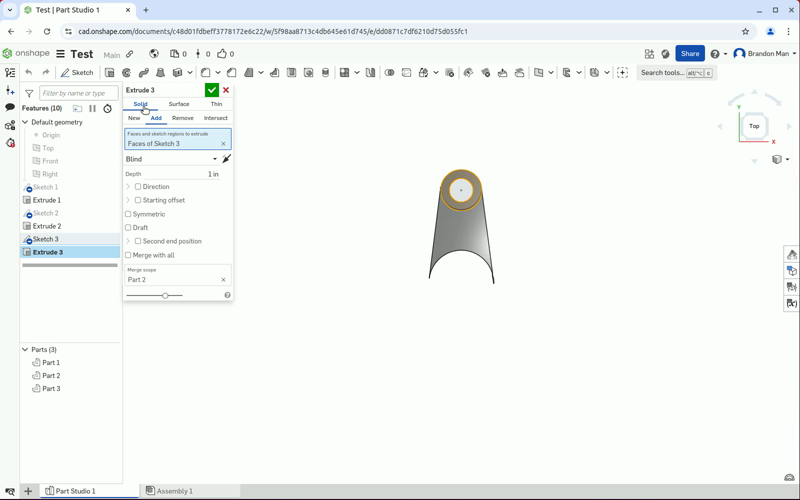
click(143, 106)
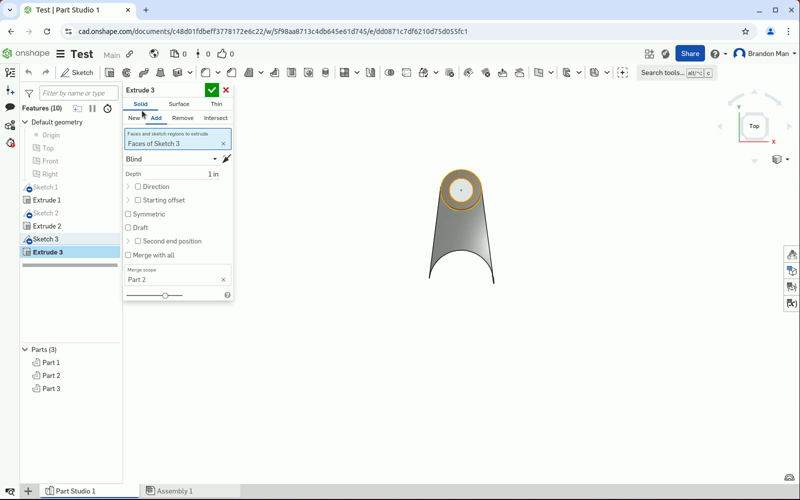
mouse_move(137, 120)
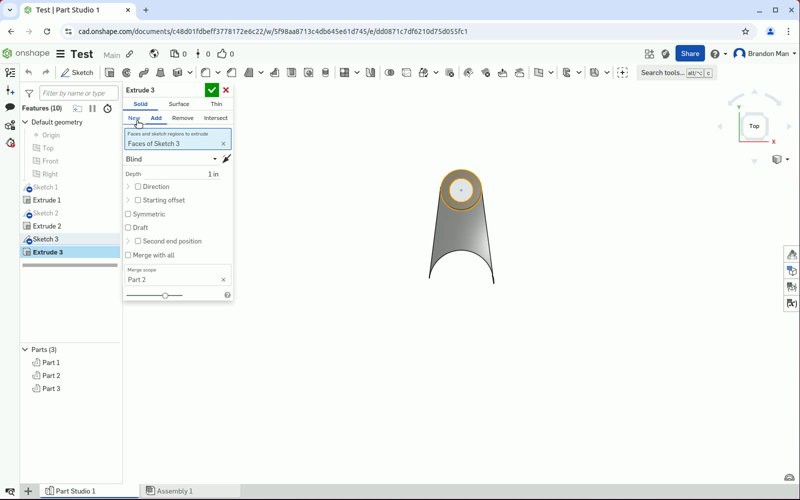
click(137, 120)
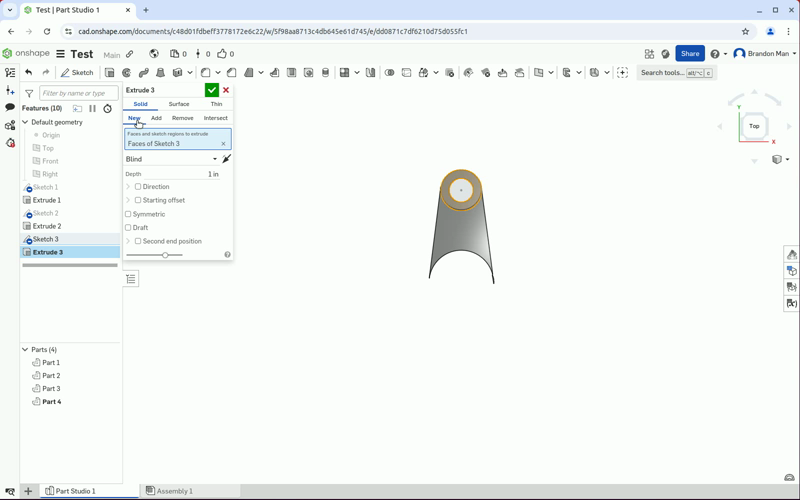
key(tab, 4)
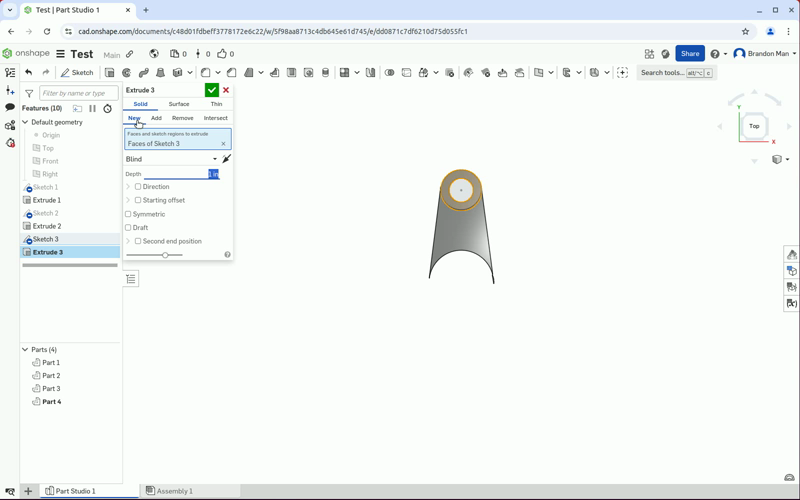
text(9.869)
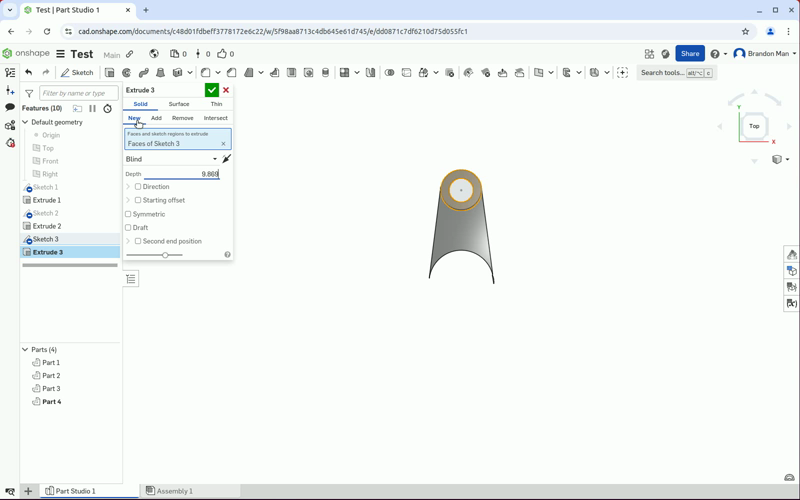
key(enter)
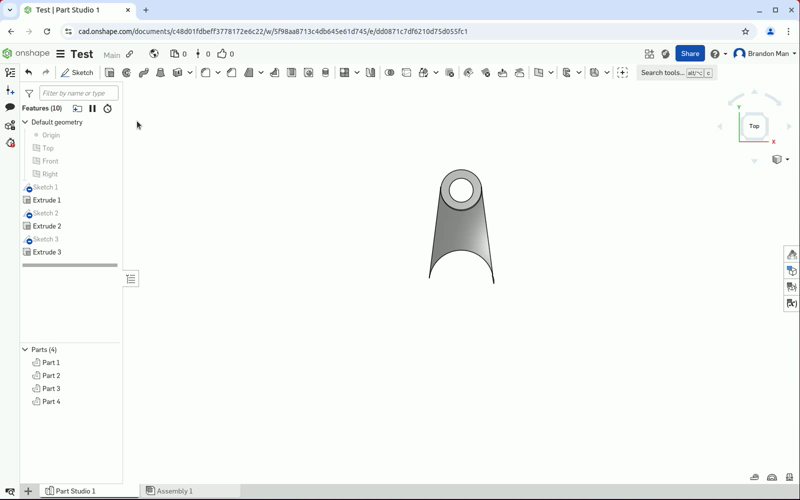
key(shift+h)
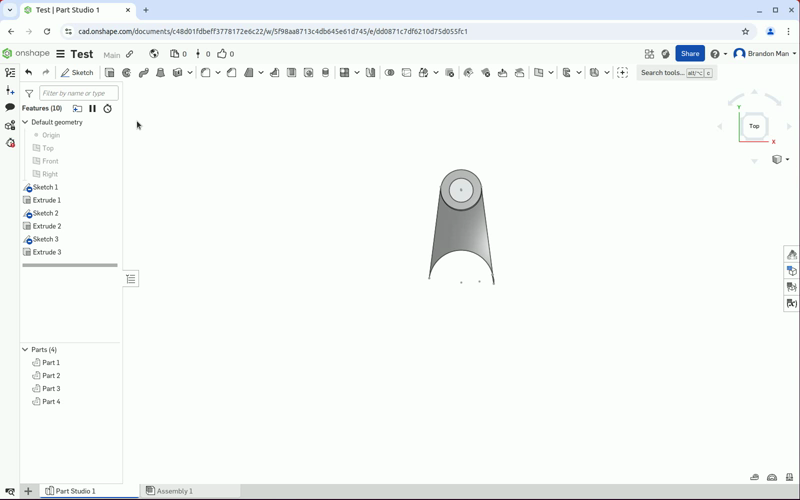
key(shift+h)
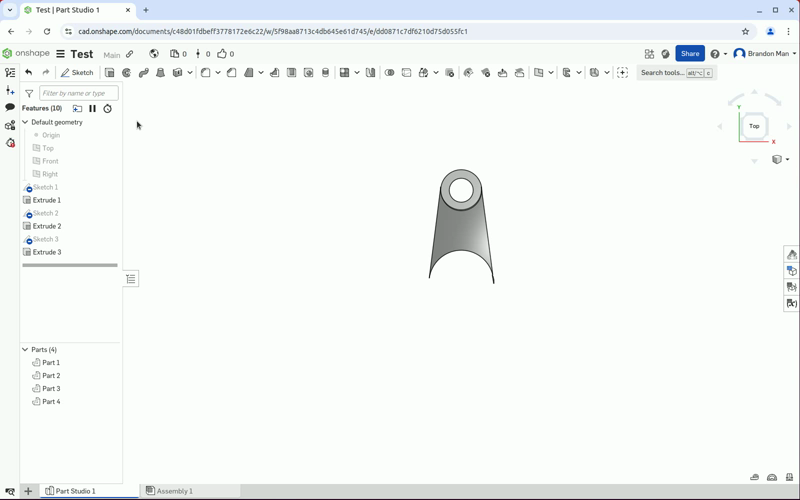
mouse_move(73, 189)
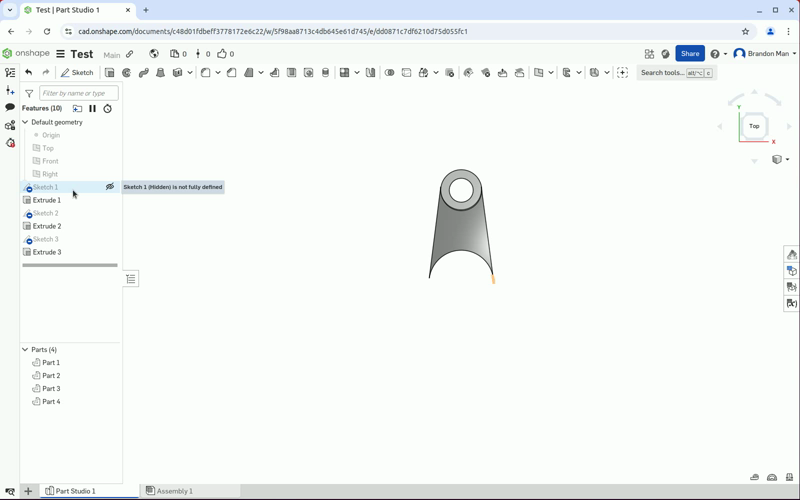
click(73, 189)
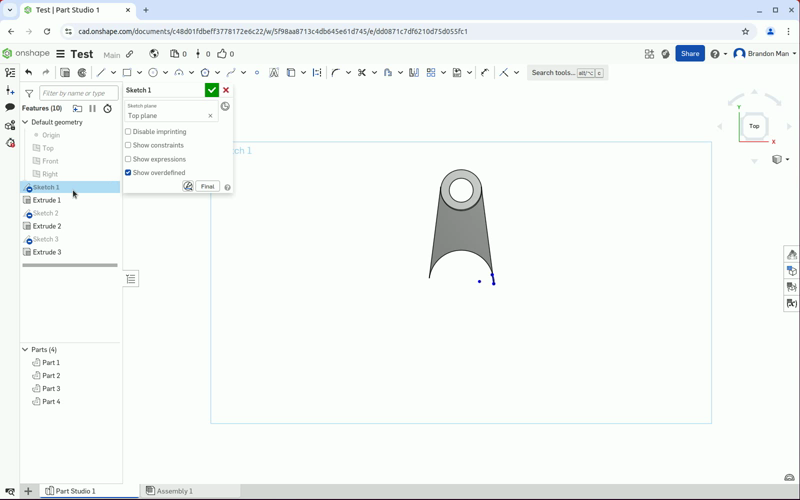
mouse_move(229, 92)
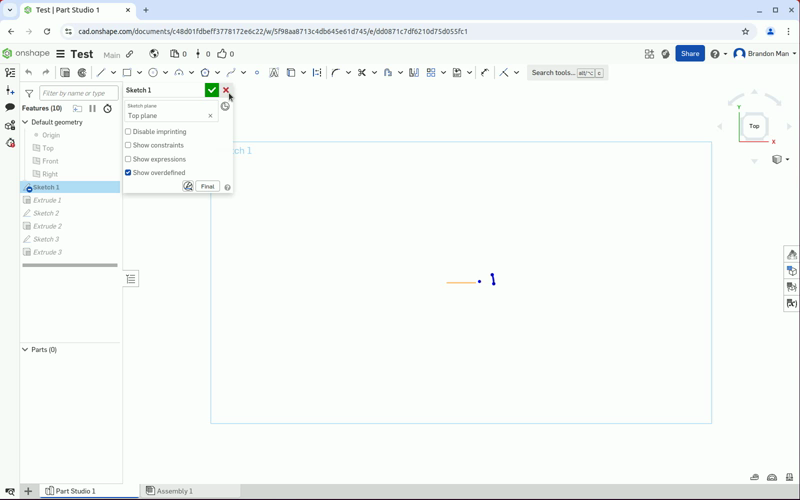
click(229, 92)
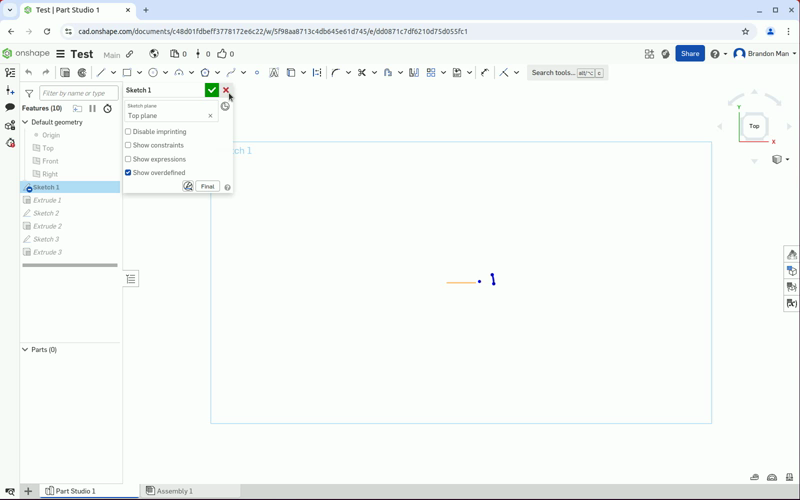
key(shift+s)
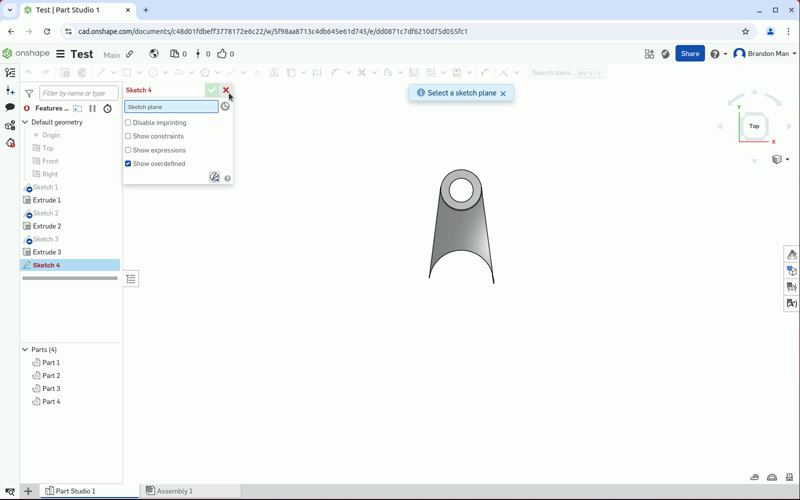
mouse_move(73, 150)
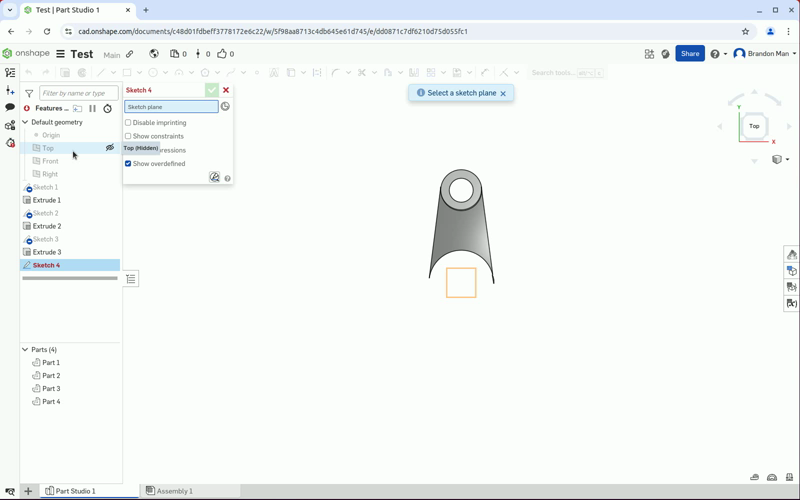
click(73, 150)
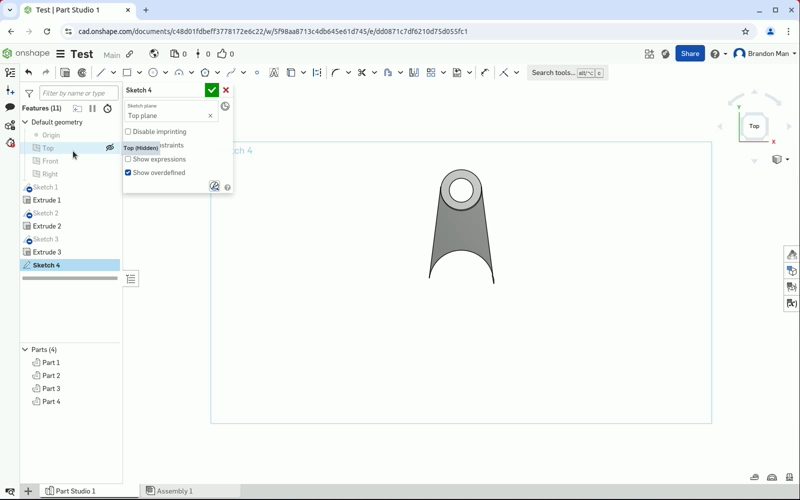
mouse_move(73, 352)
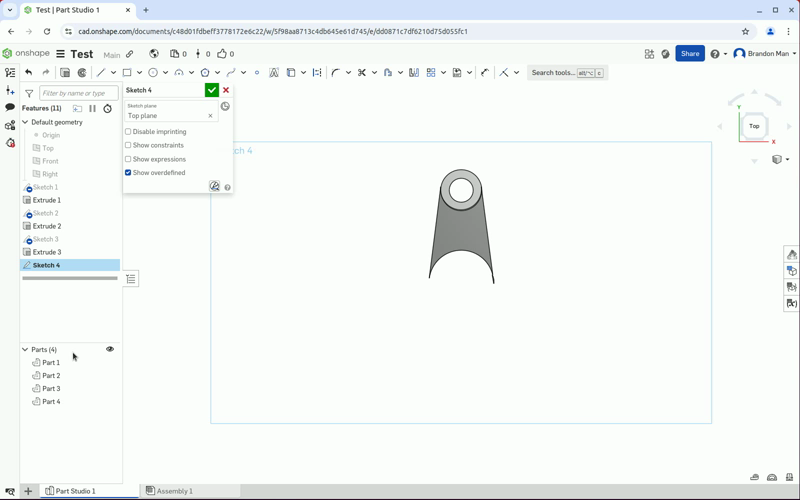
key(y)
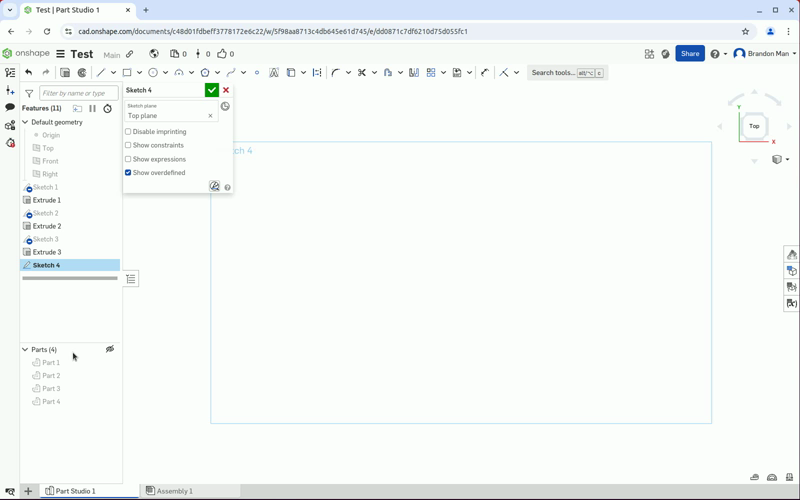
key(a)
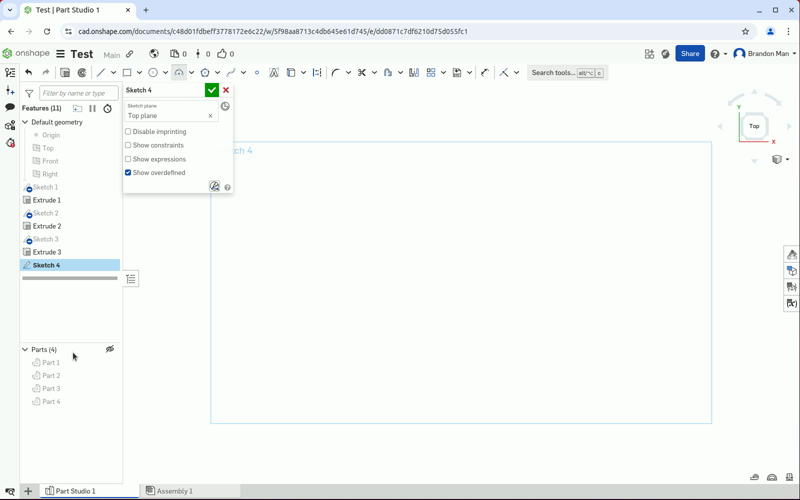
key_down(shift)
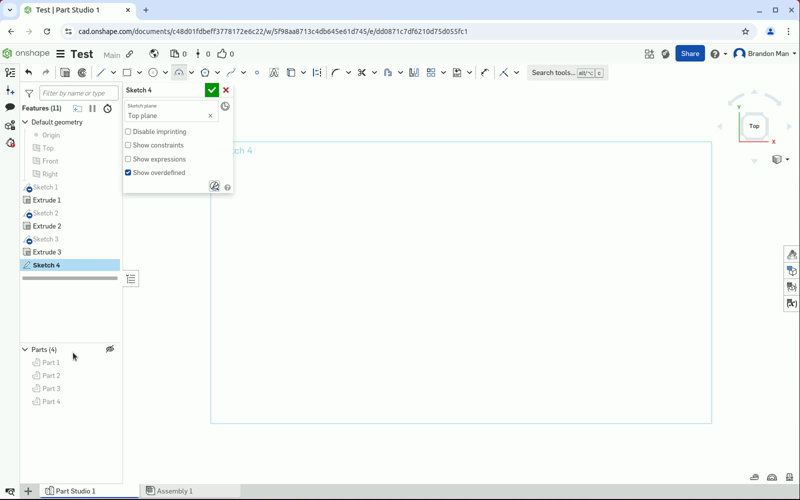
mouse_move(492, 274)
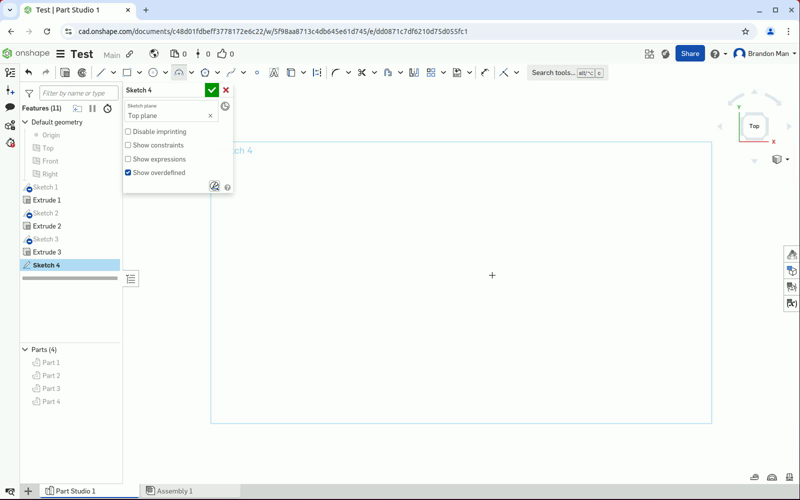
click(492, 274)
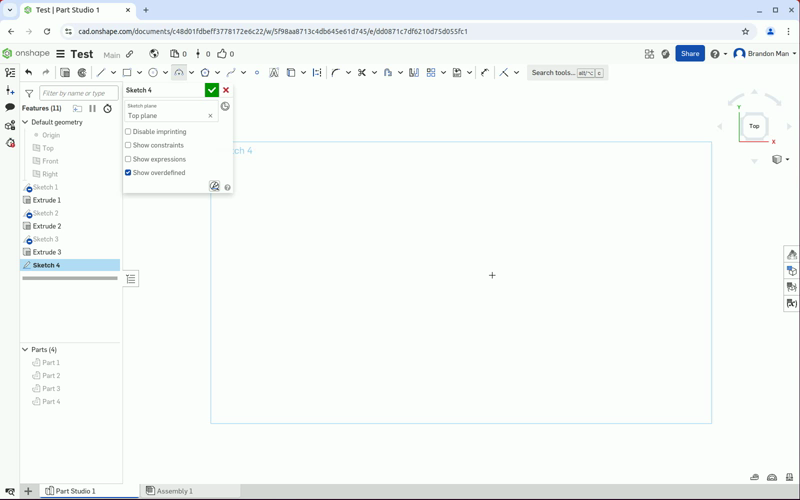
key_up(shift)
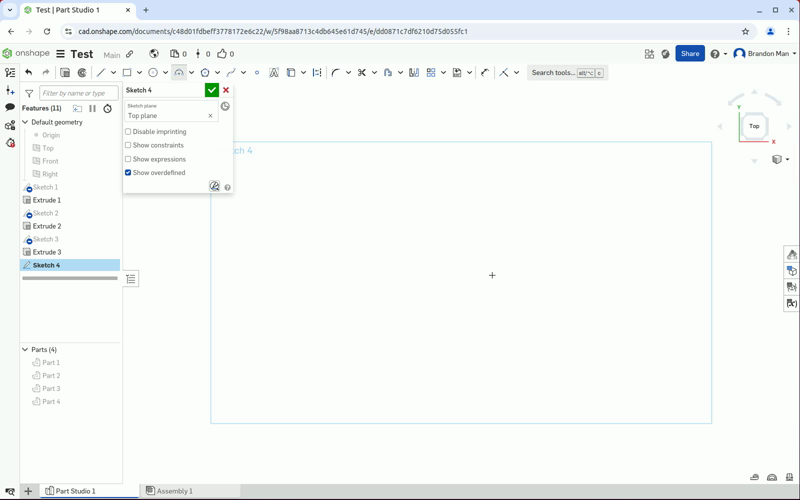
key_down(shift)
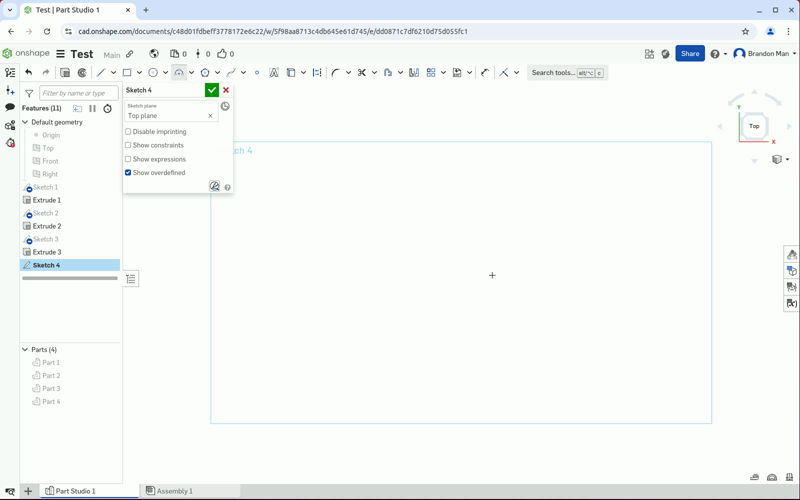
mouse_move(493, 282)
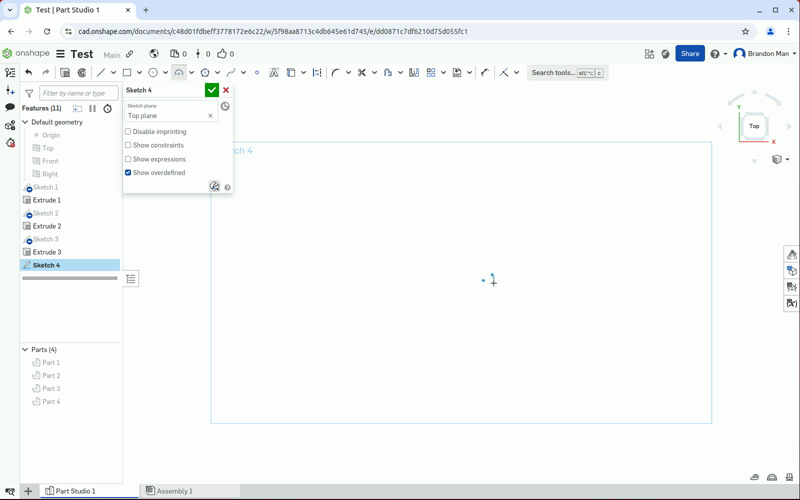
click(493, 282)
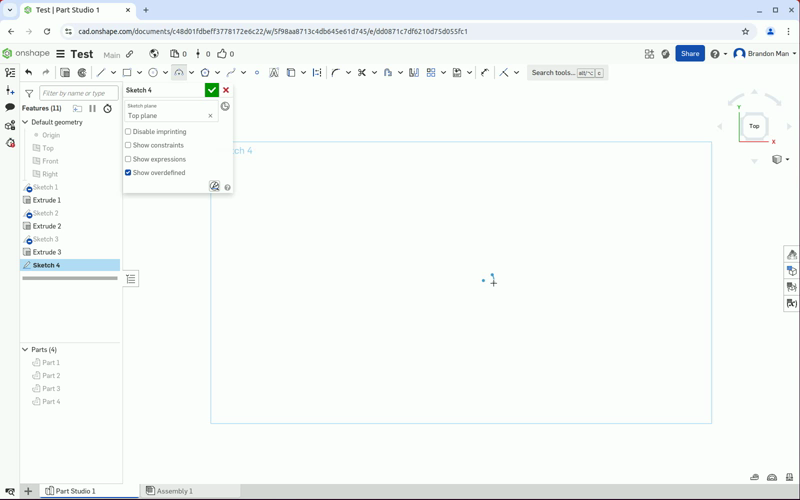
mouse_move(427, 289)
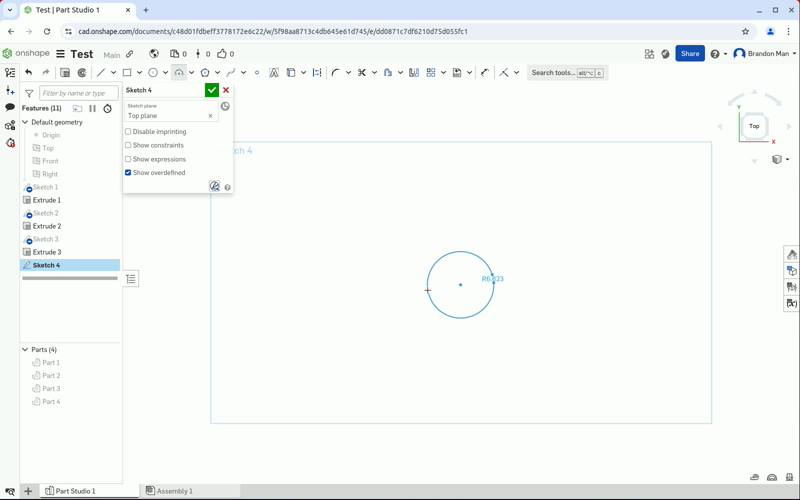
click(427, 289)
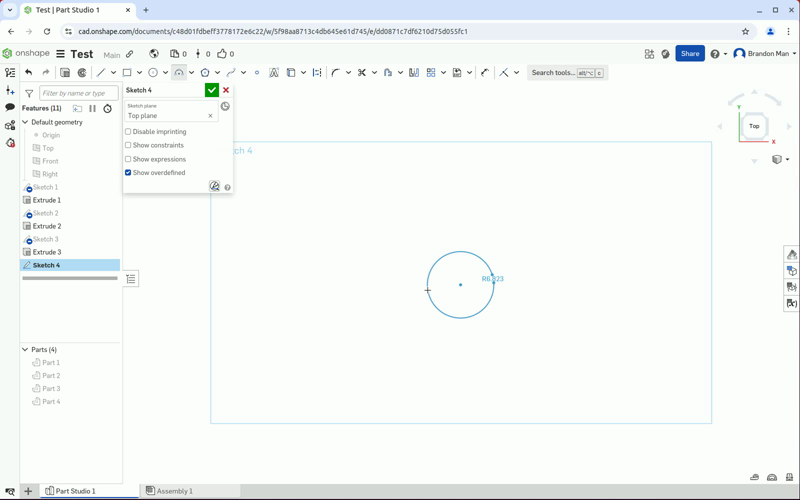
key_up(shift)
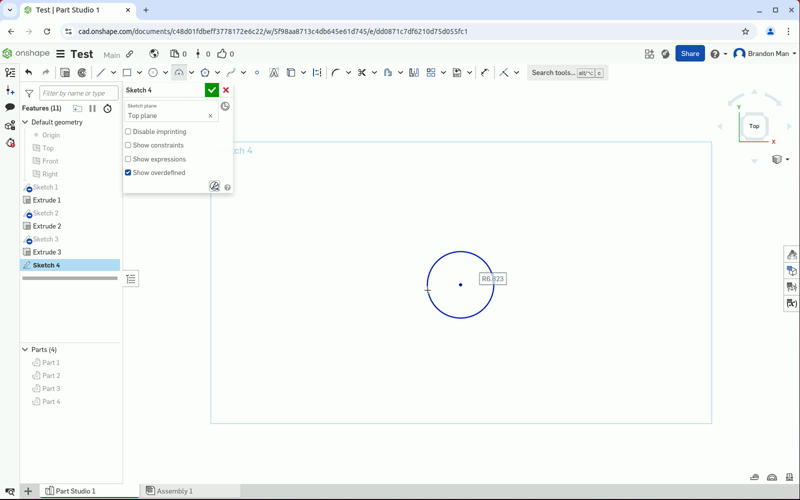
key(esc)
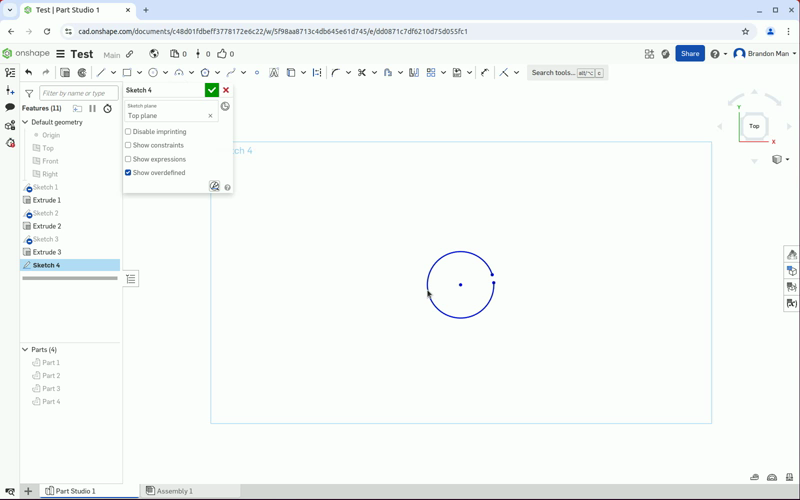
key(l)
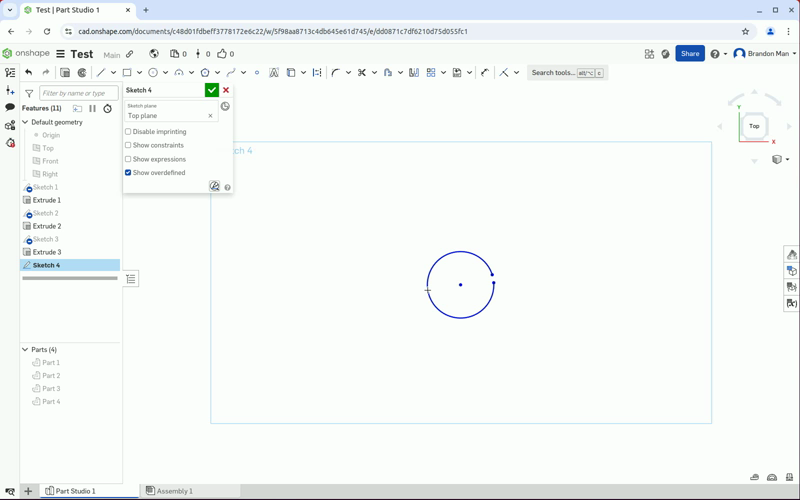
mouse_move(493, 282)
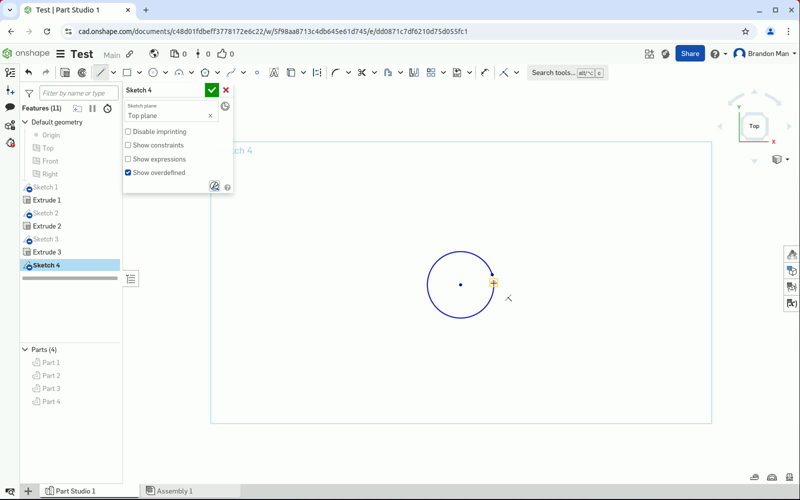
click(493, 282)
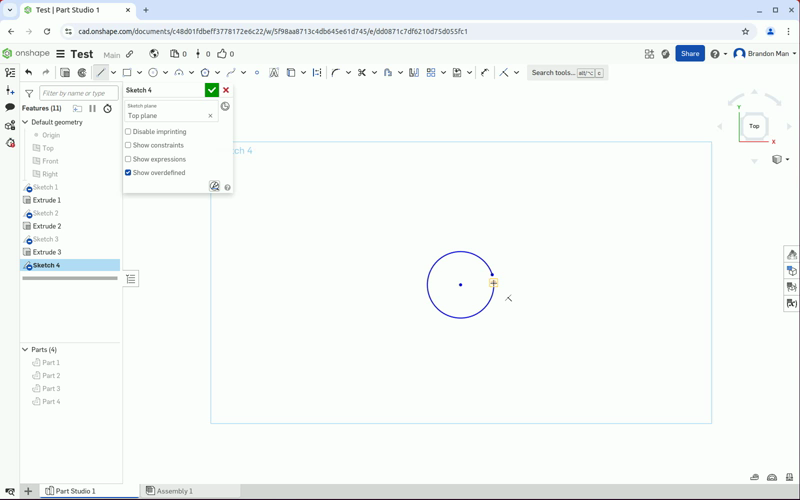
mouse_move(523, 282)
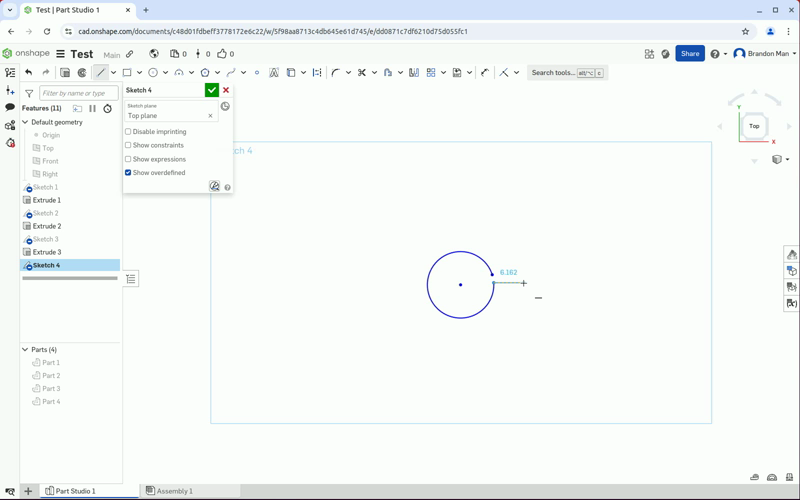
key_down(shift)
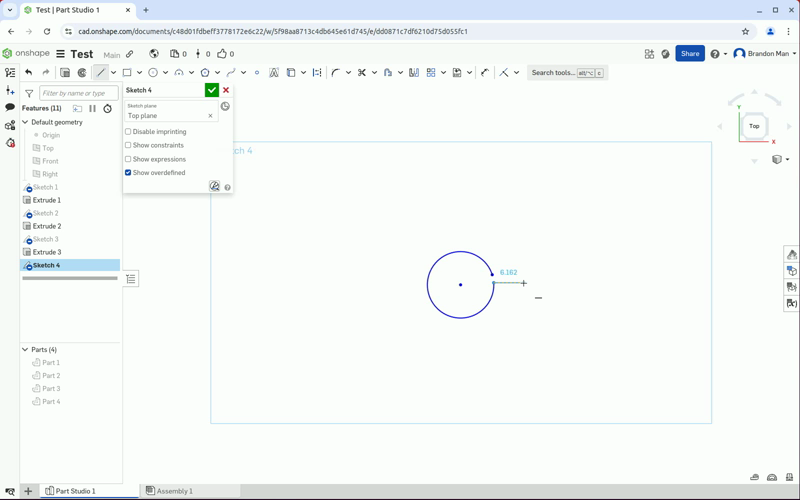
mouse_move(492, 274)
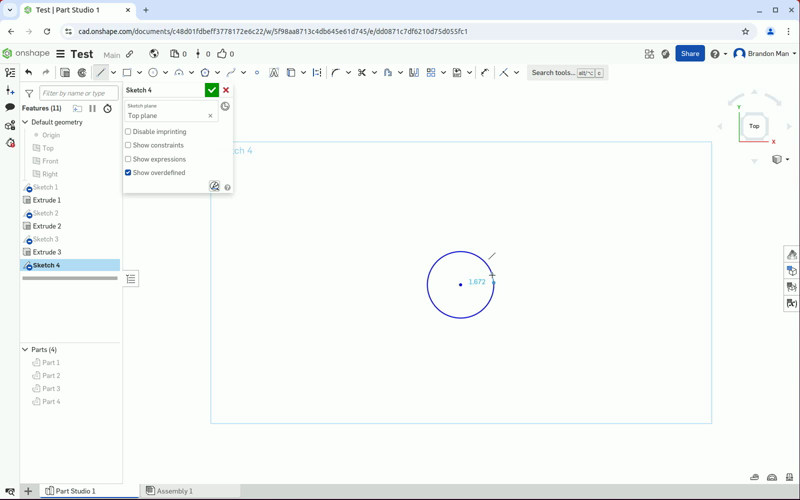
key_up(shift)
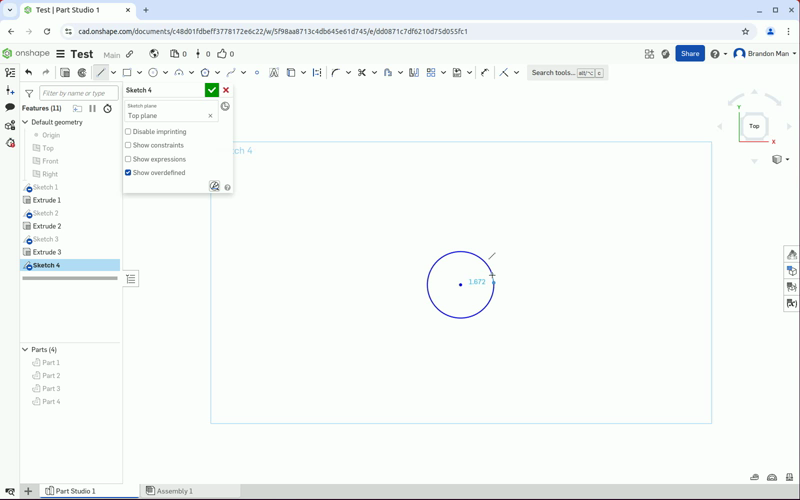
click(492, 274)
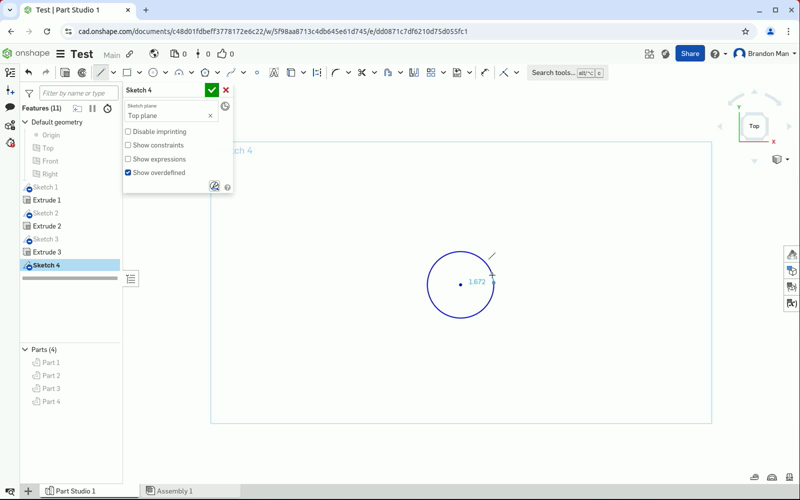
key(esc)
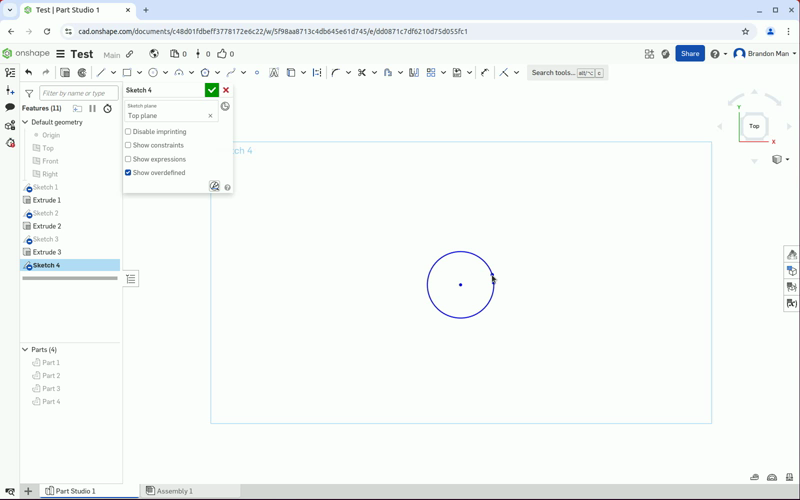
key(c)
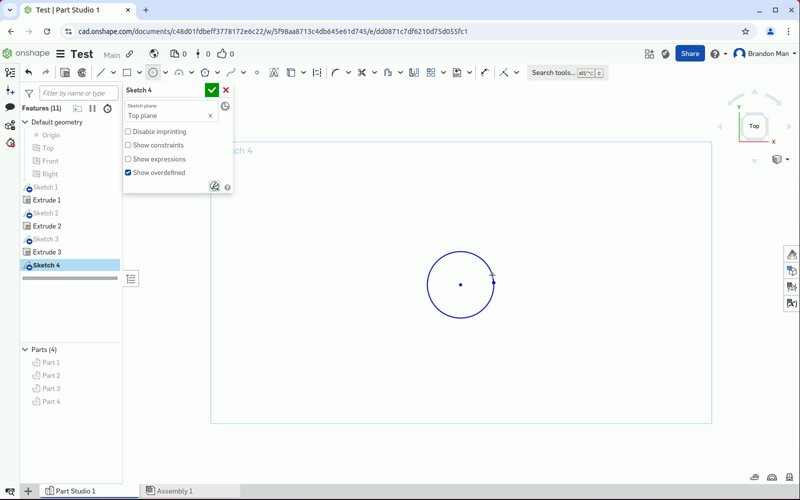
key_down(shift)
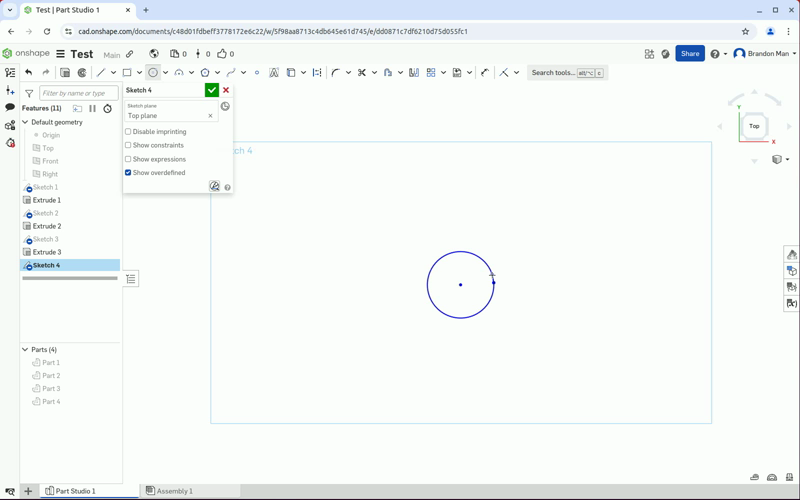
mouse_move(460, 282)
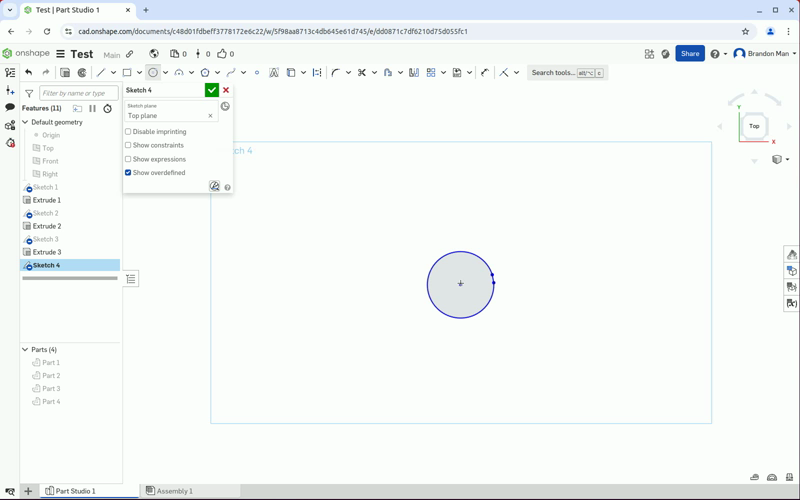
scroll(6)
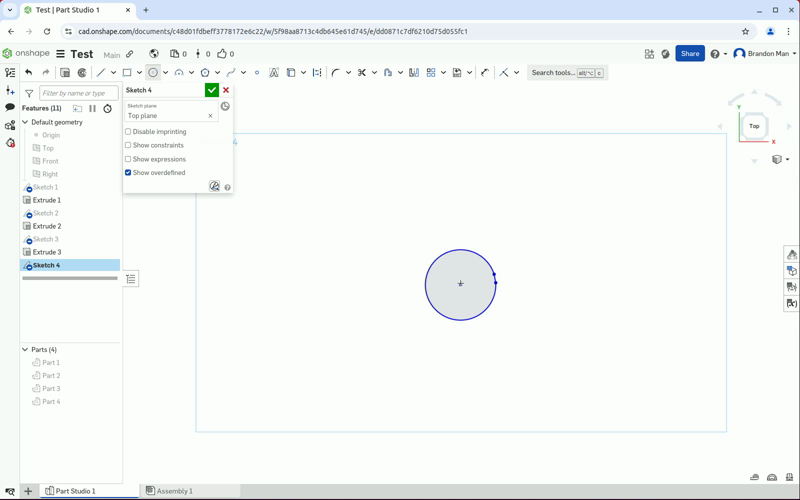
scroll(6)
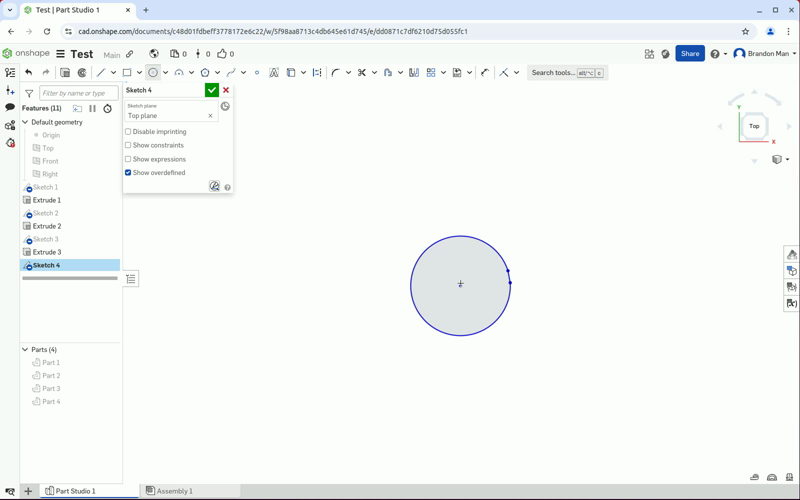
scroll(6)
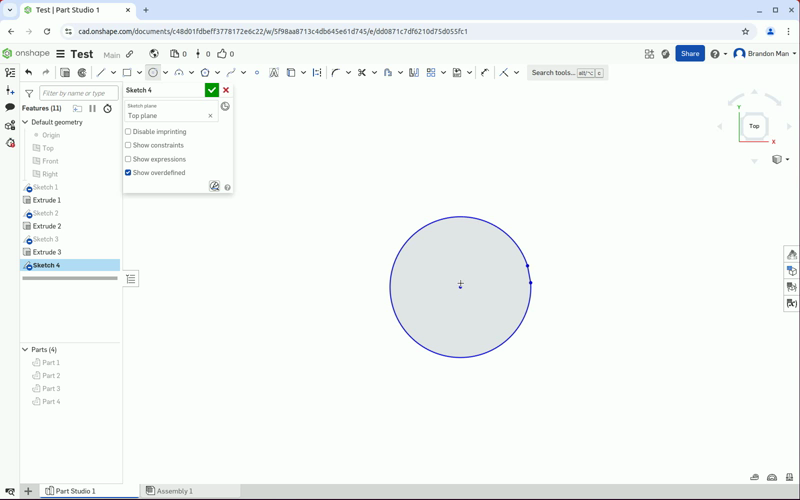
scroll(6)
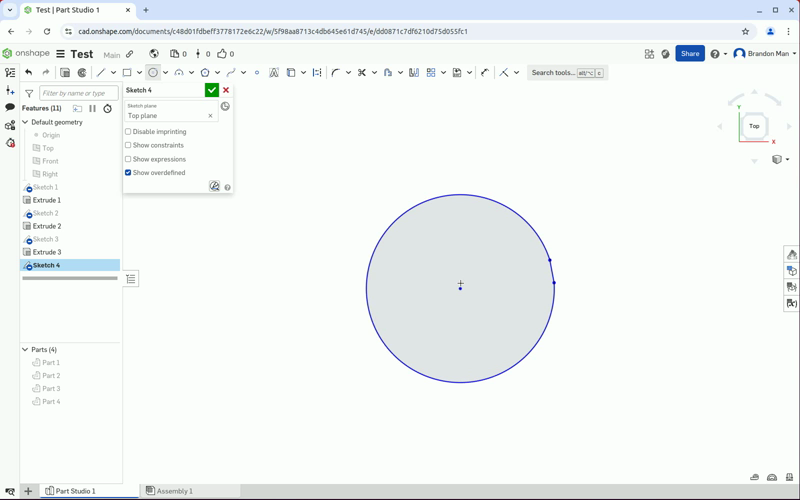
scroll(6)
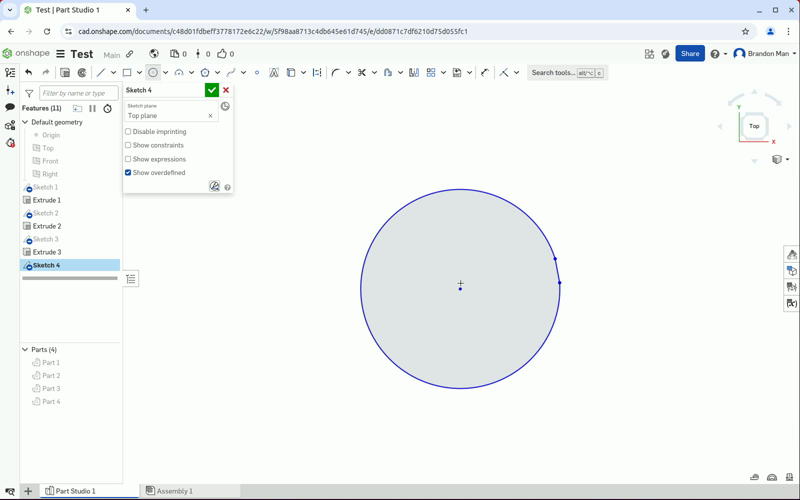
scroll(6)
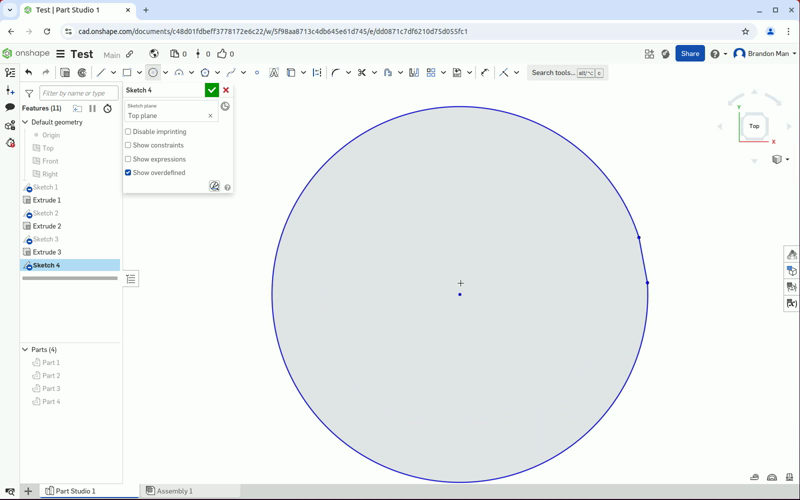
scroll(6)
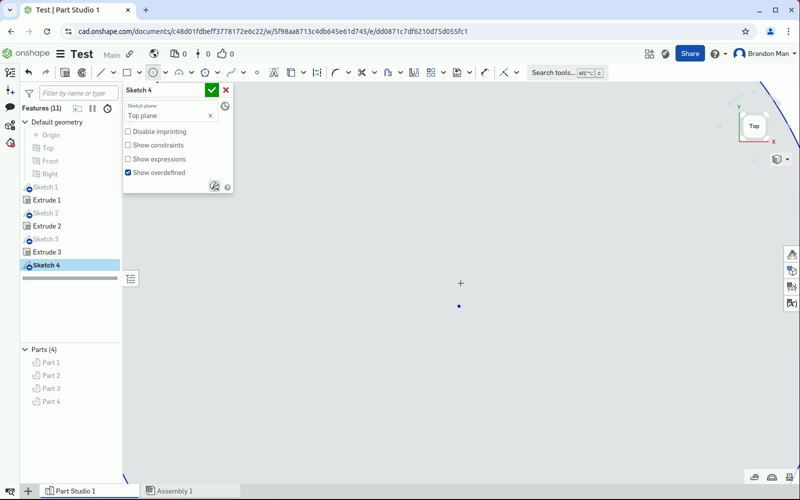
click(460, 282)
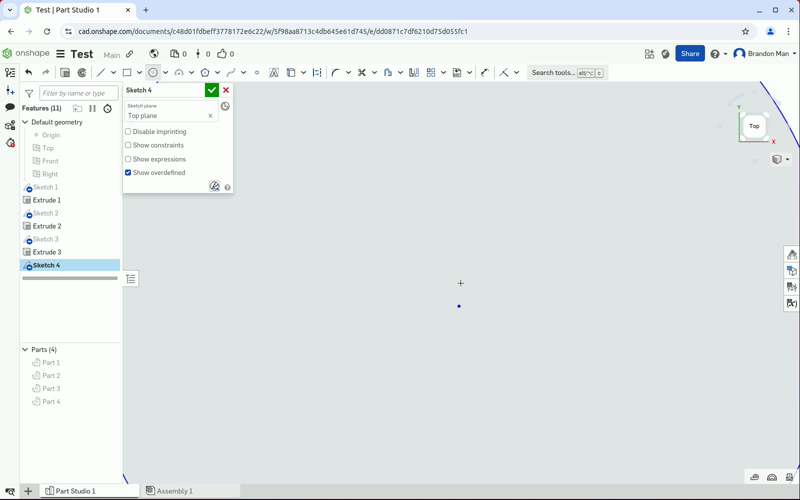
scroll(-6)
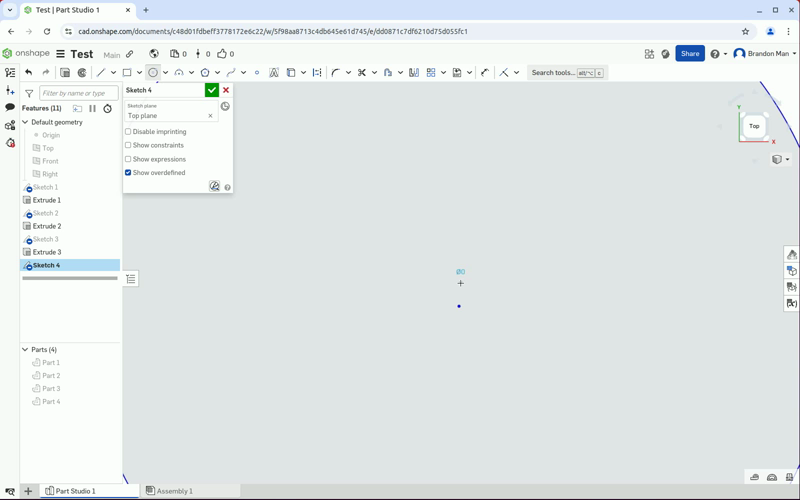
scroll(-6)
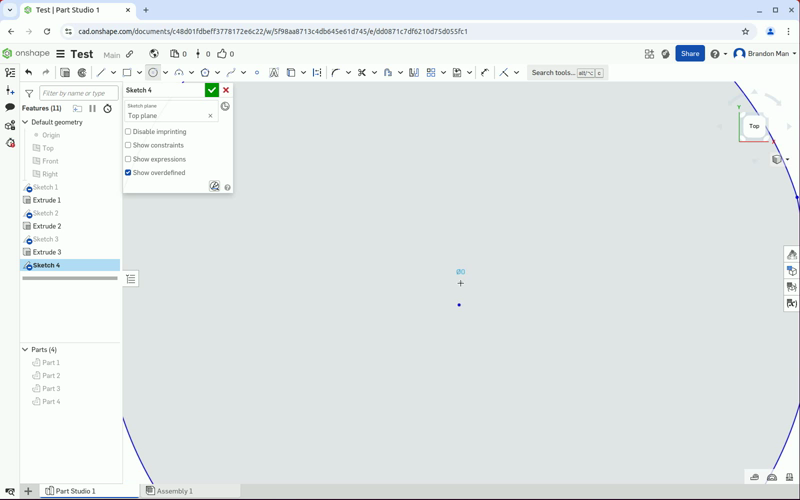
scroll(-6)
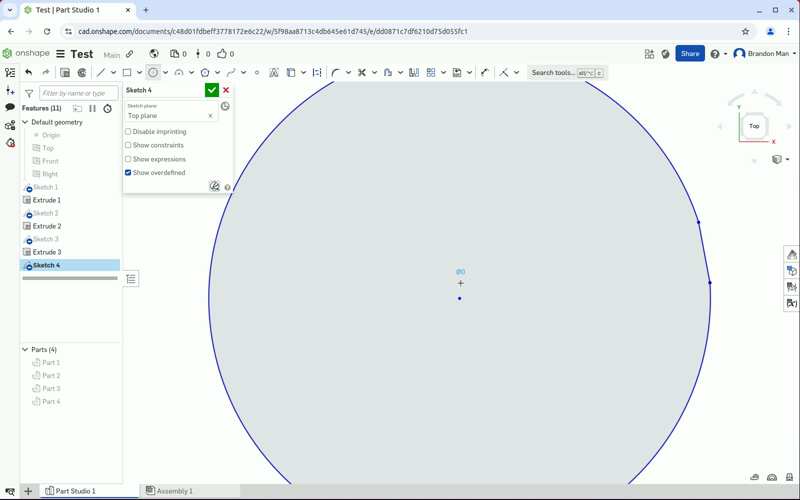
scroll(-6)
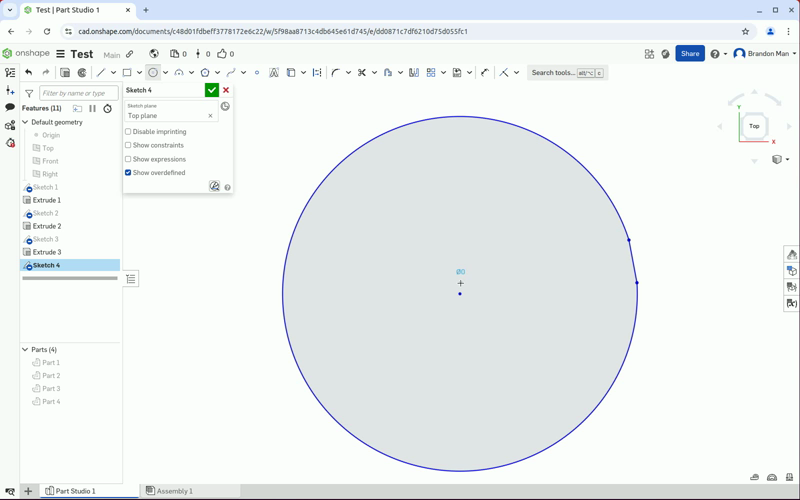
scroll(-6)
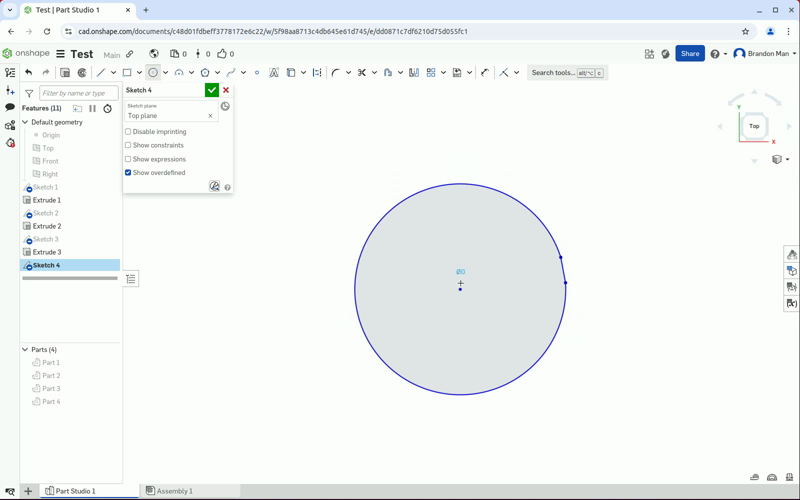
scroll(-6)
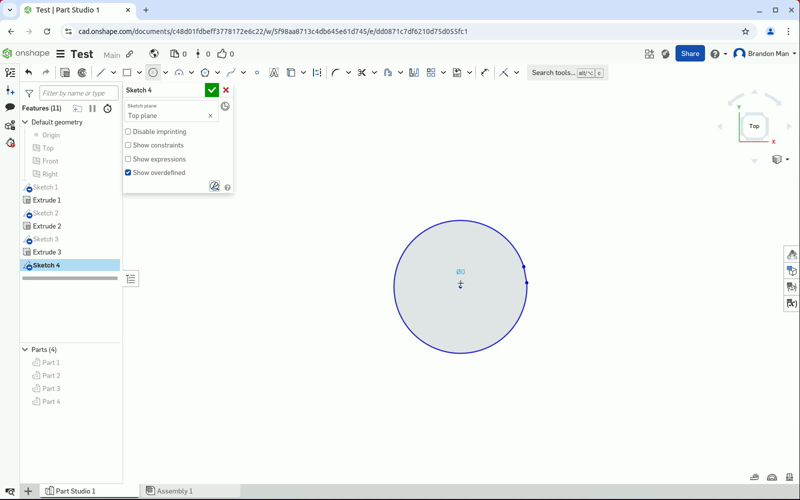
scroll(-6)
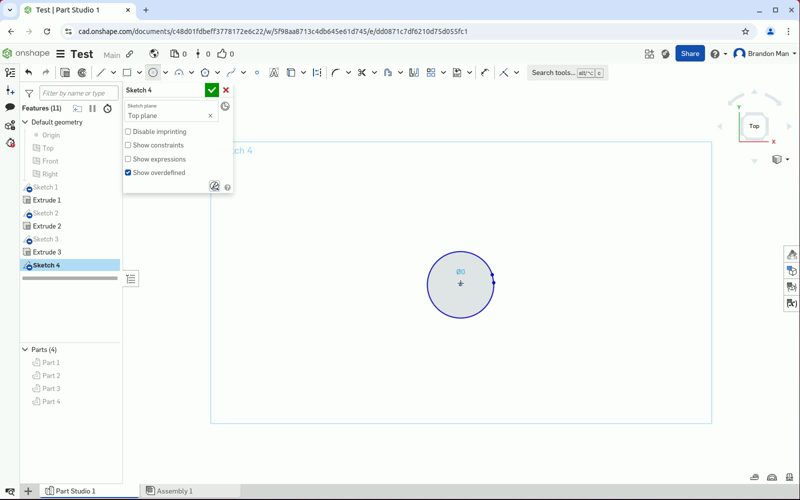
key_up(shift)
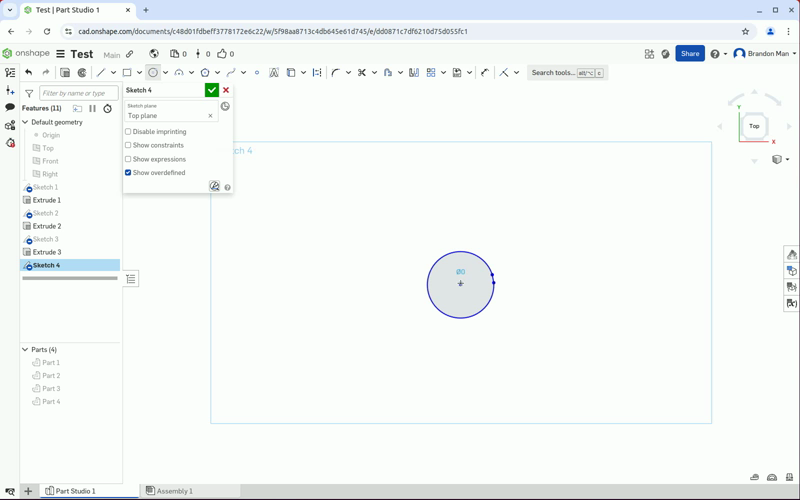
mouse_move(485, 282)
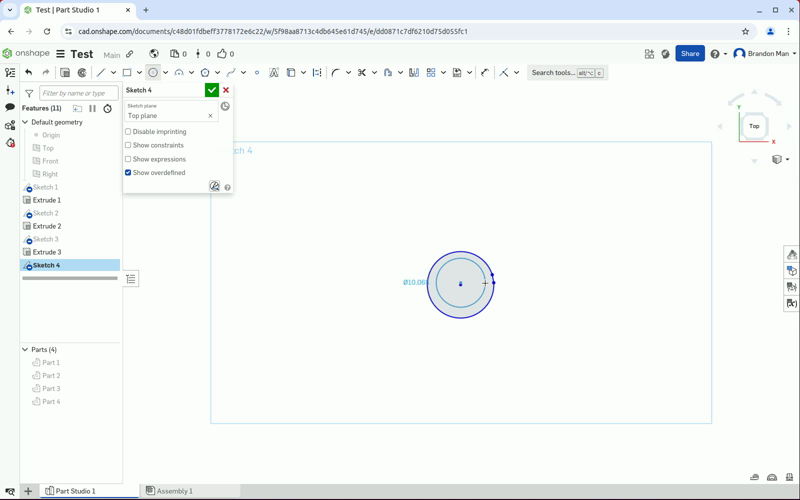
click(485, 282)
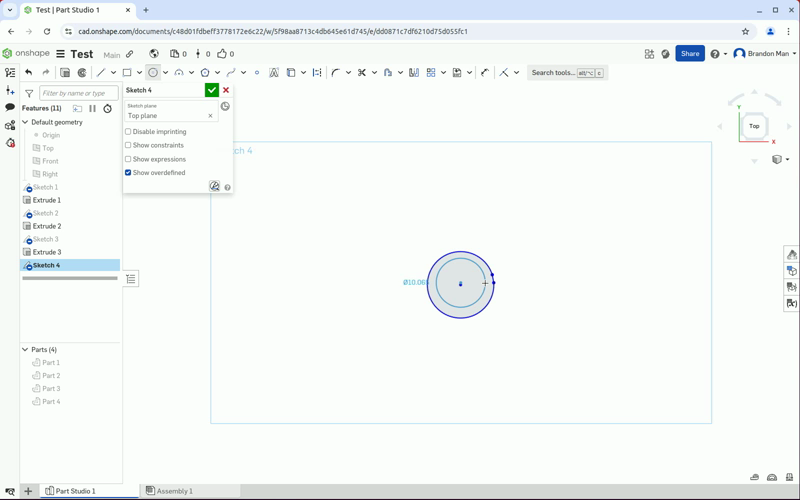
key(esc)
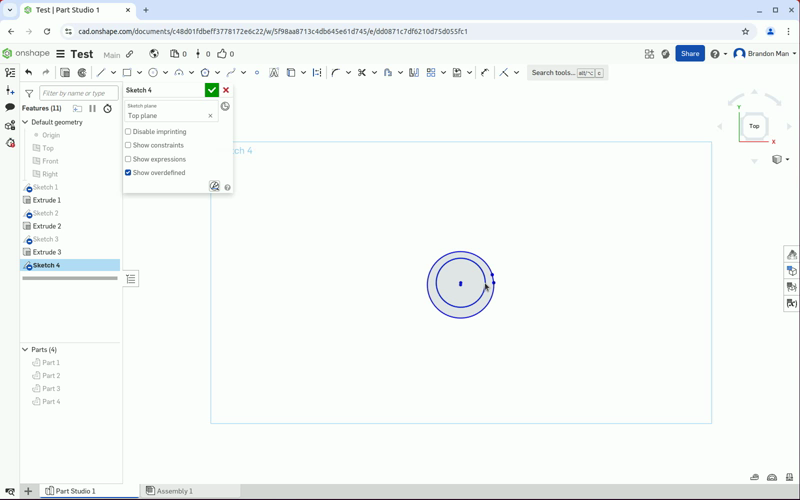
mouse_move(481, 302)
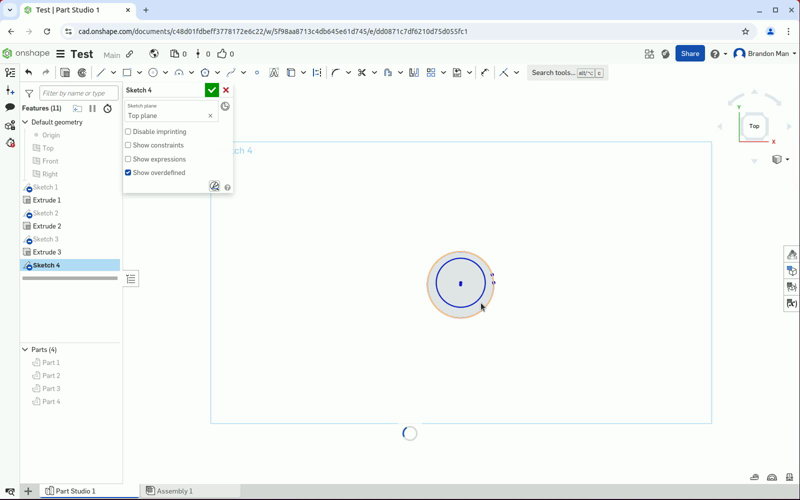
scroll(6)
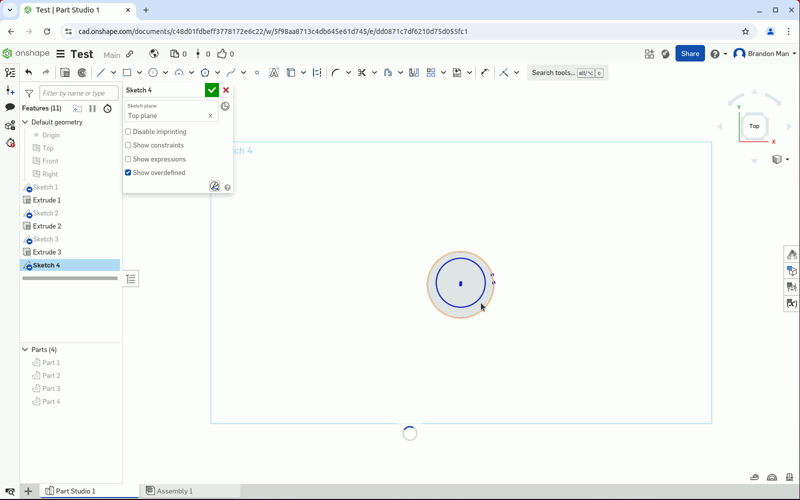
scroll(6)
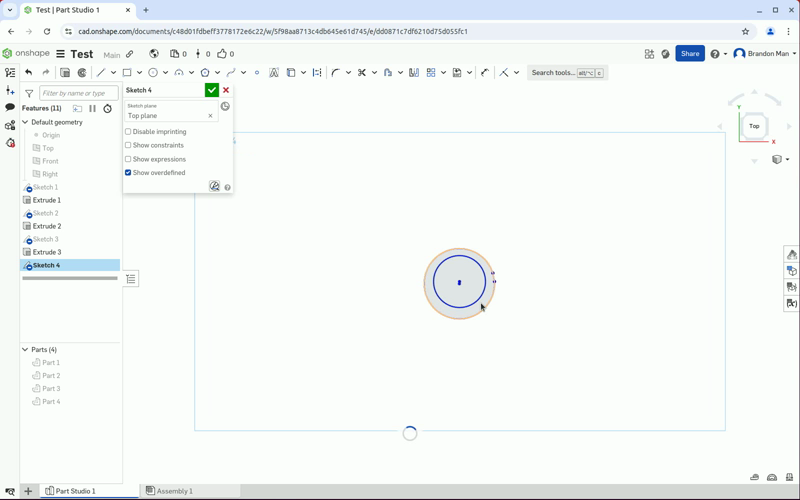
scroll(6)
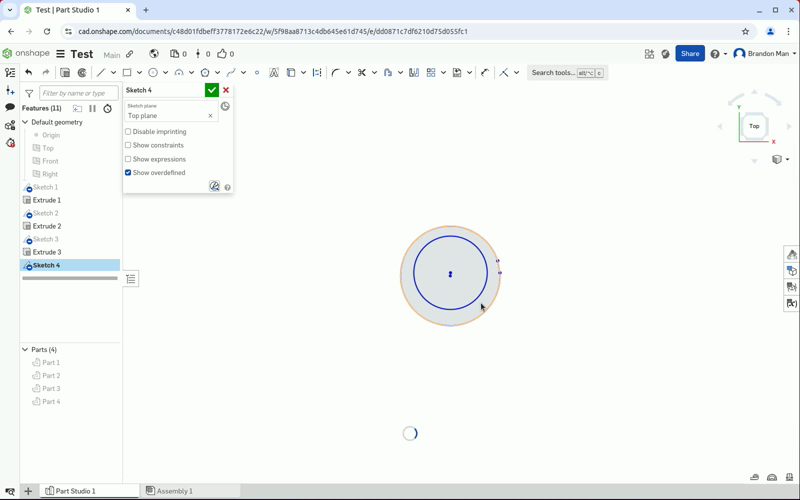
scroll(6)
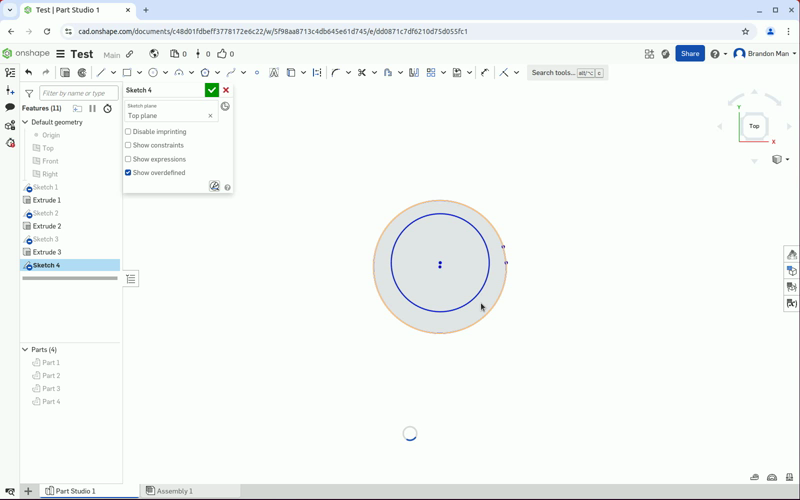
scroll(6)
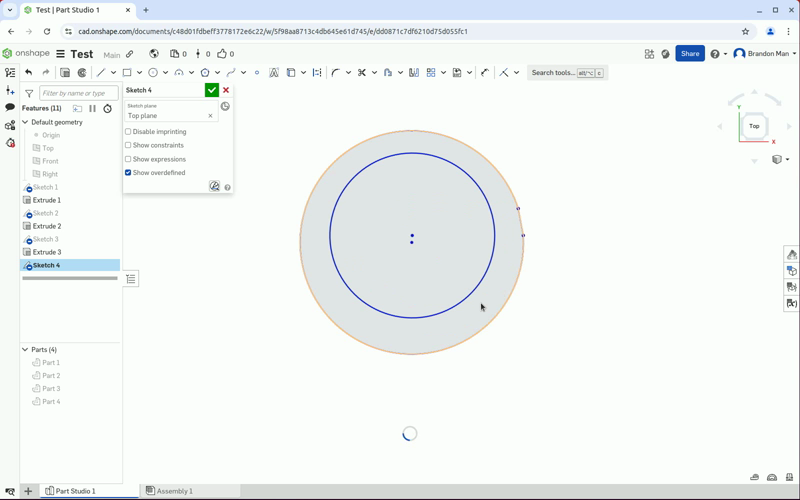
scroll(6)
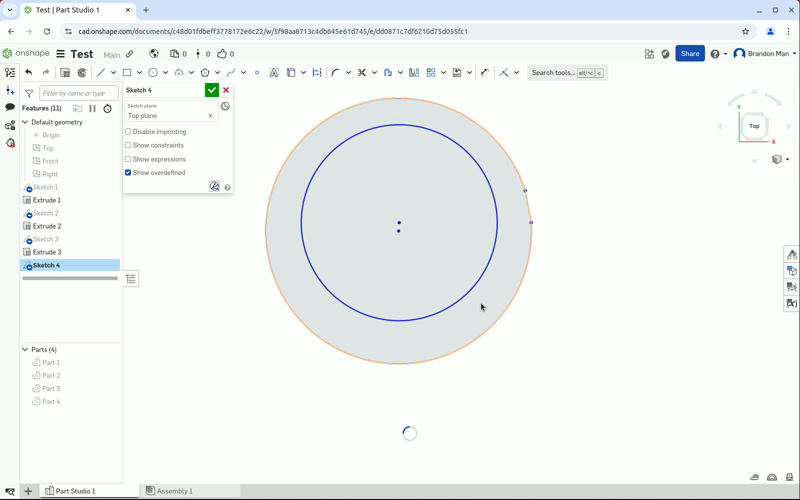
scroll(6)
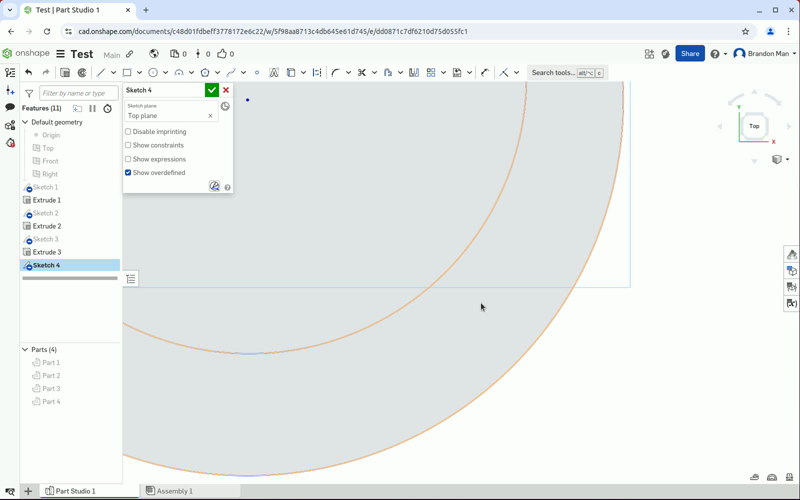
click(481, 302)
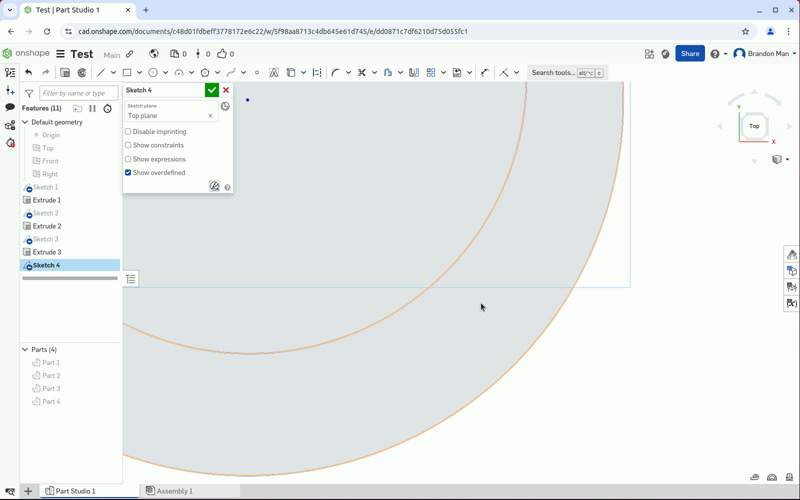
scroll(-6)
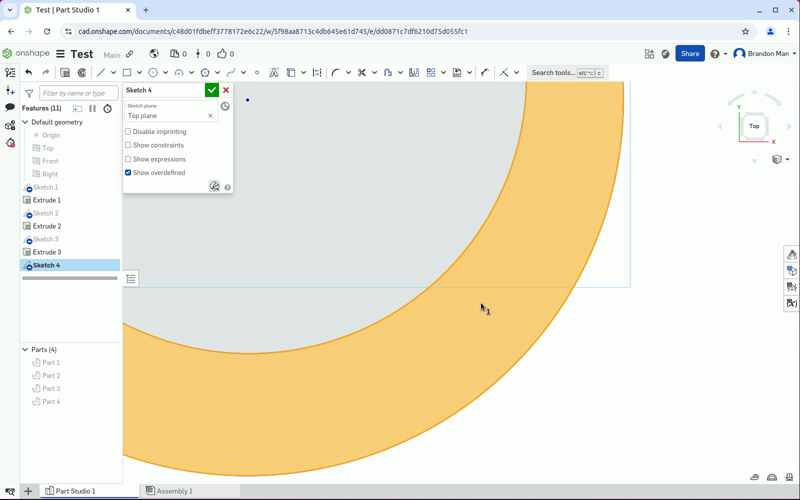
scroll(-6)
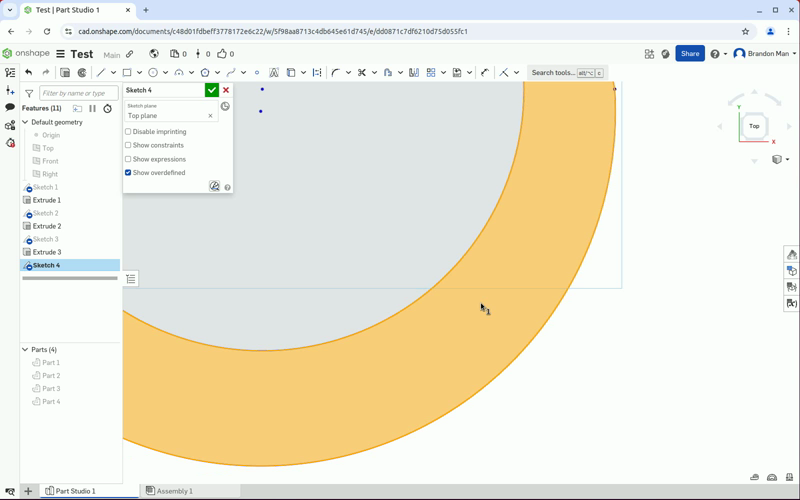
scroll(-6)
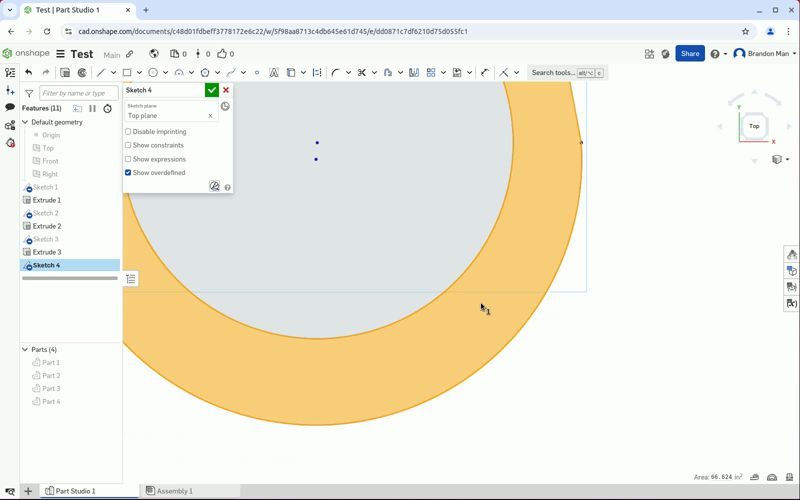
scroll(-6)
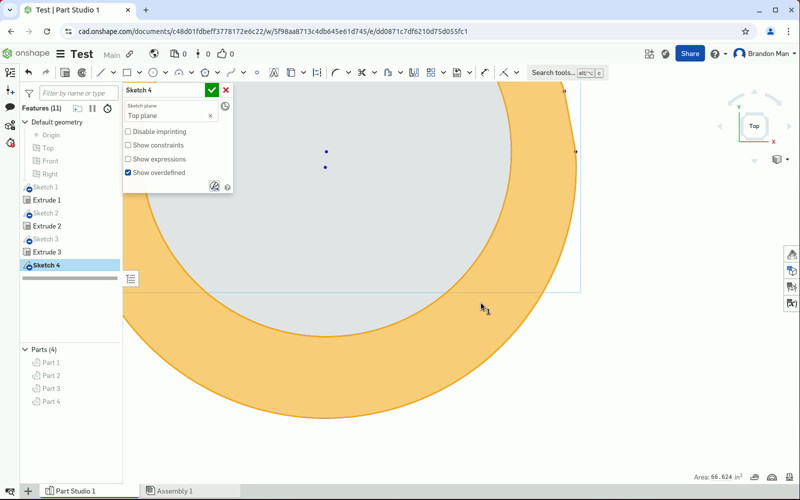
scroll(-6)
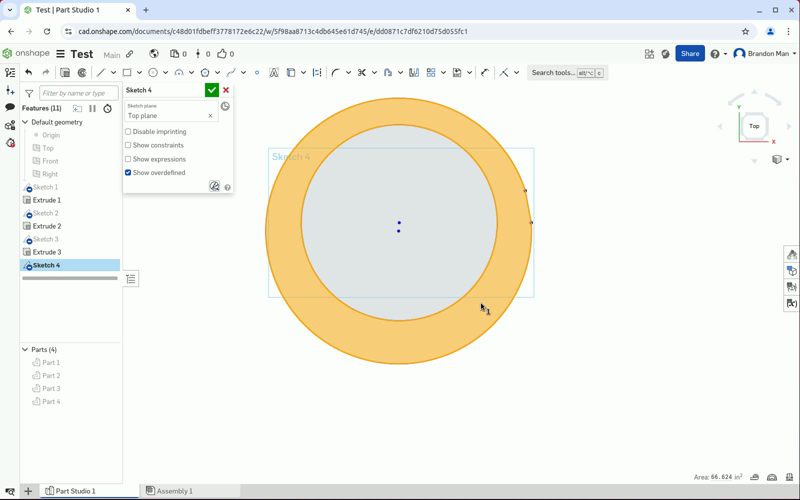
scroll(-6)
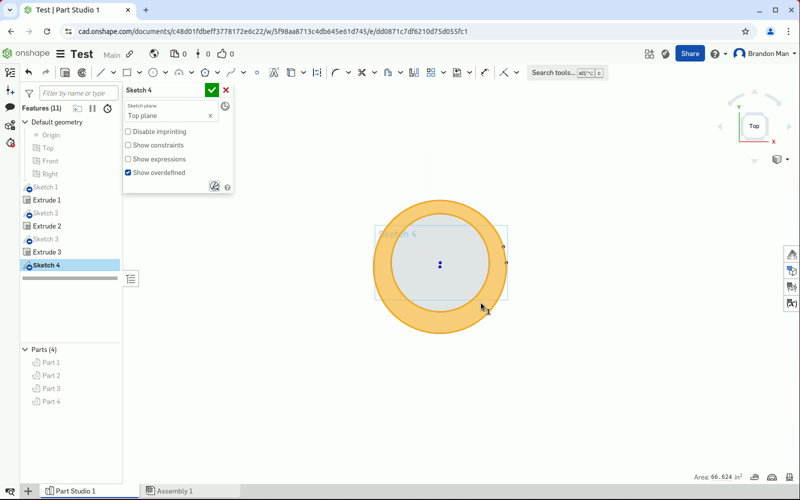
scroll(-6)
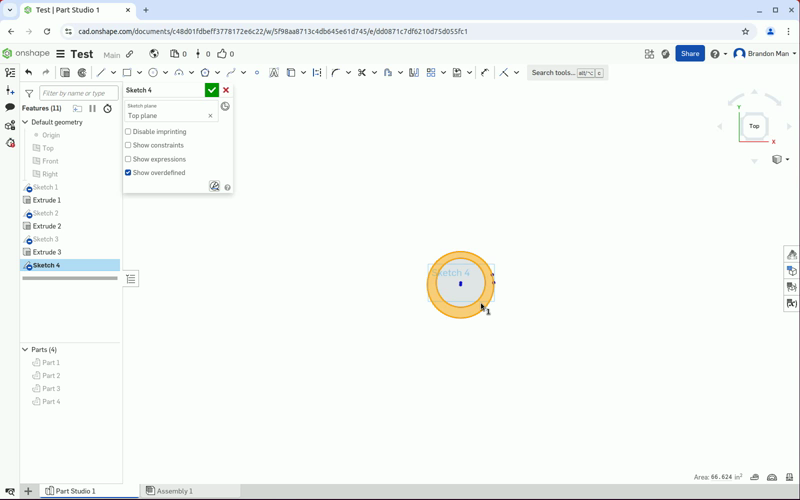
mouse_move(73, 352)
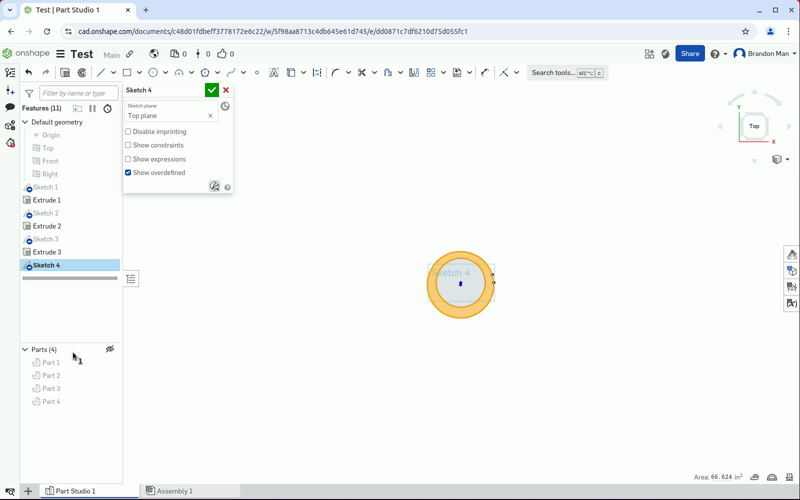
key(shift+y)
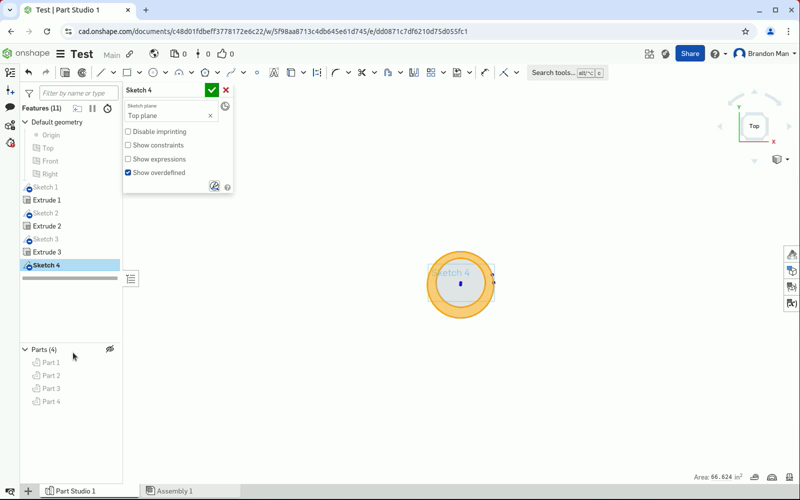
key(shift+e)
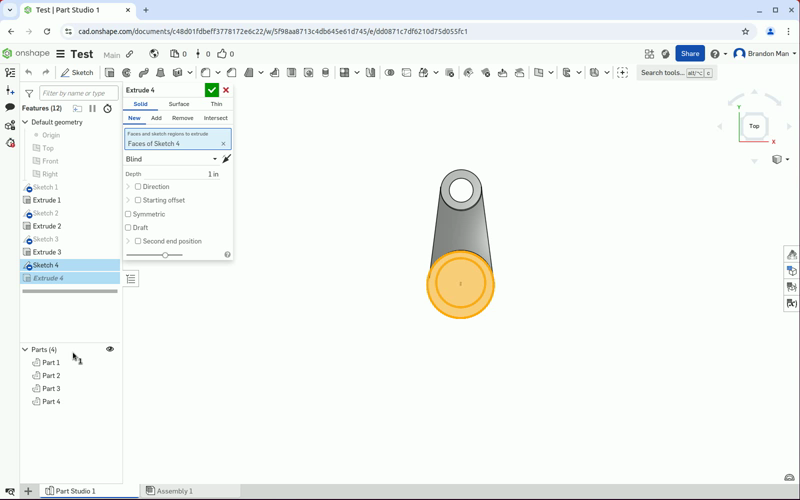
mouse_move(143, 106)
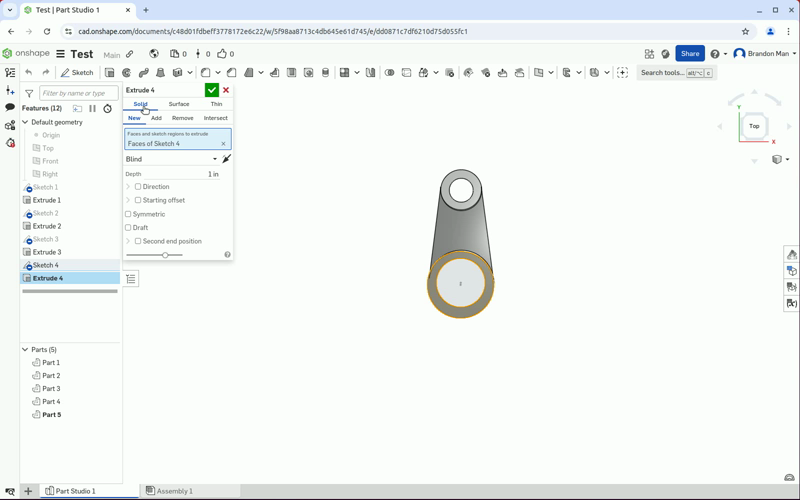
click(143, 106)
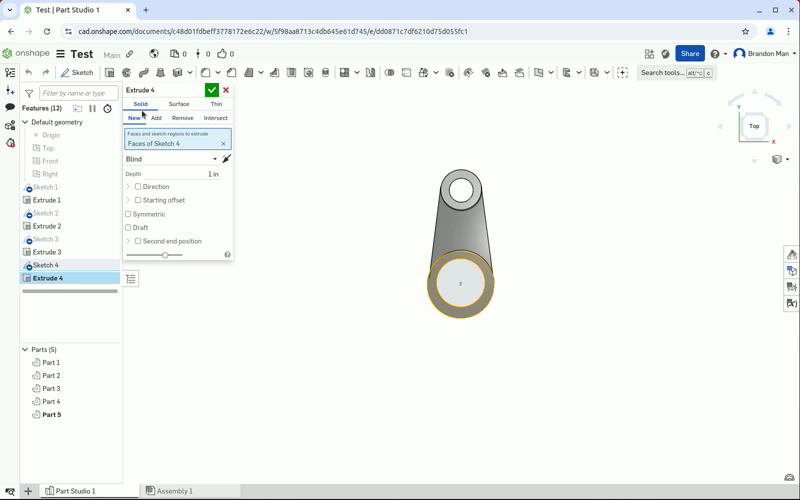
mouse_move(137, 120)
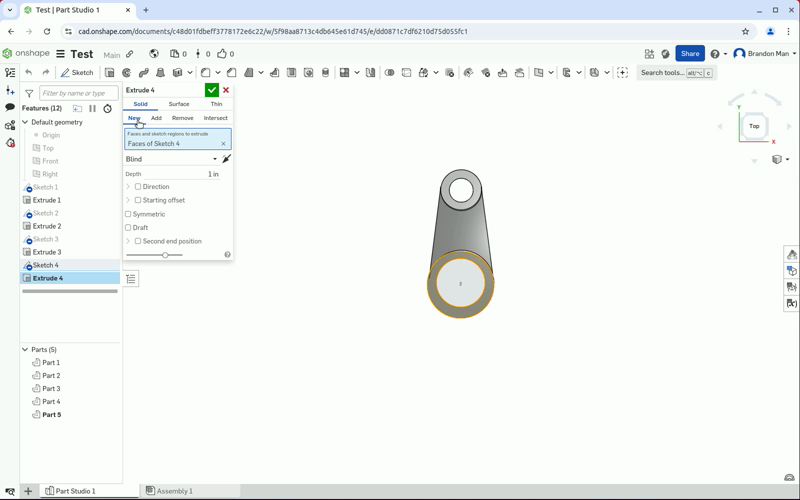
click(137, 120)
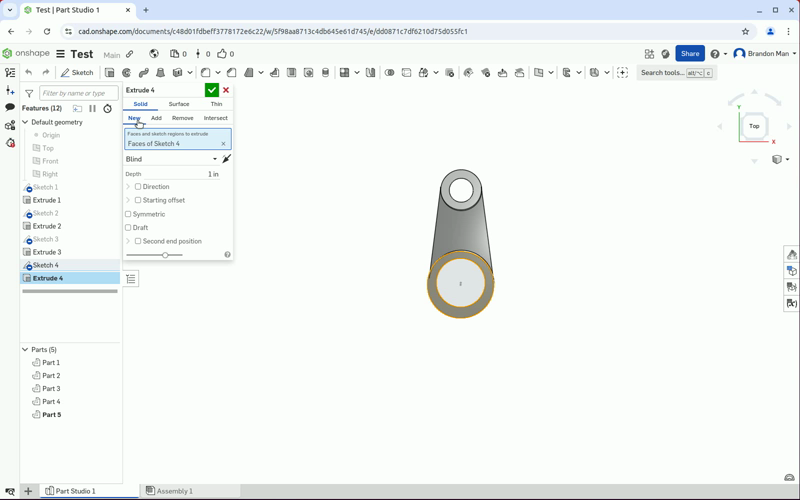
key(tab, 4)
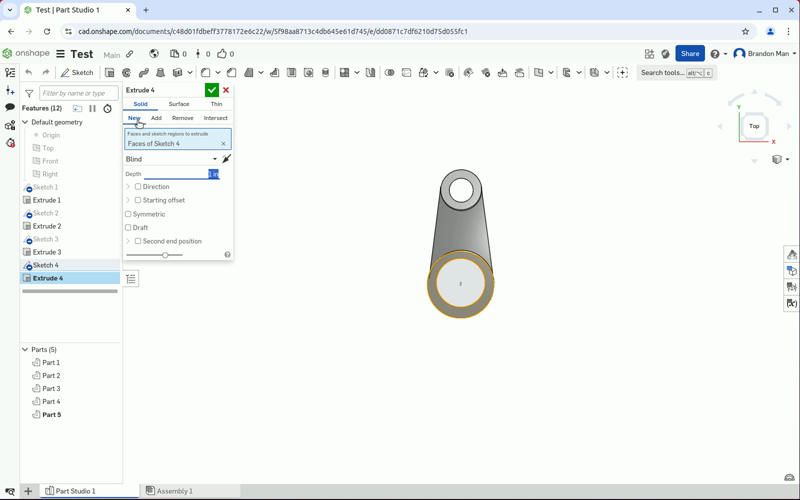
text(9.869)
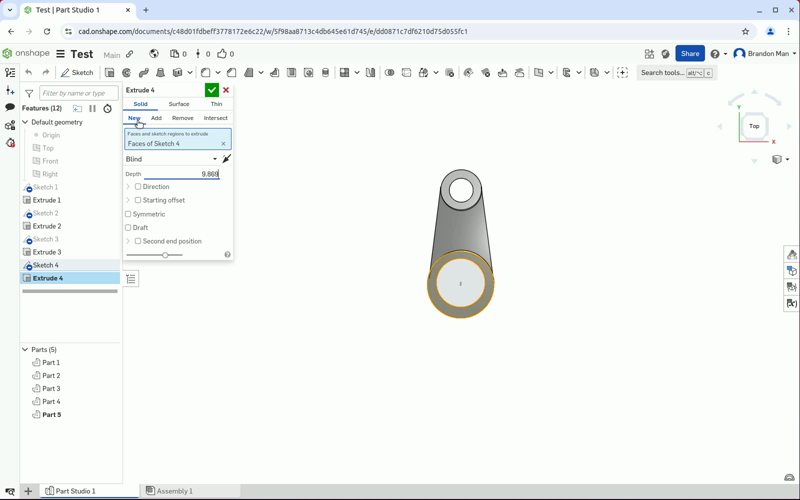
key(enter)
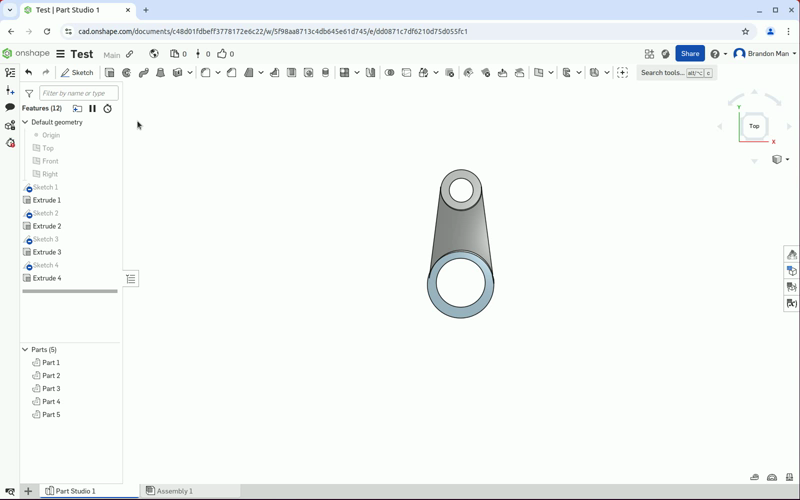
key(shift+h)
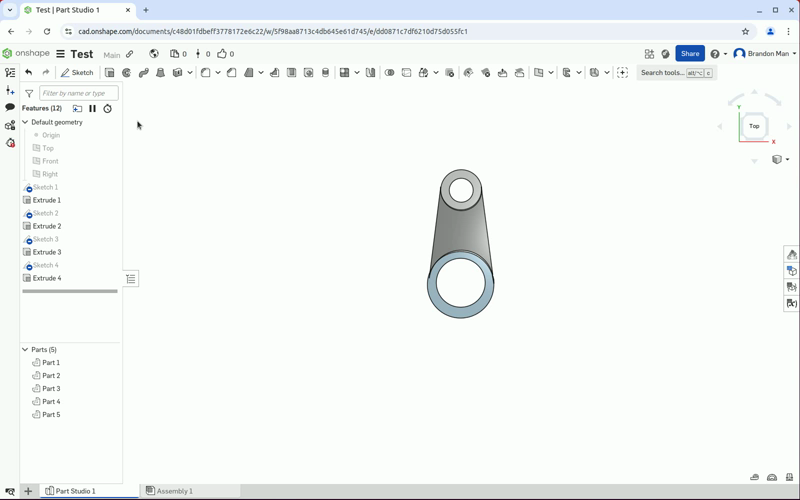
key(shift+h)
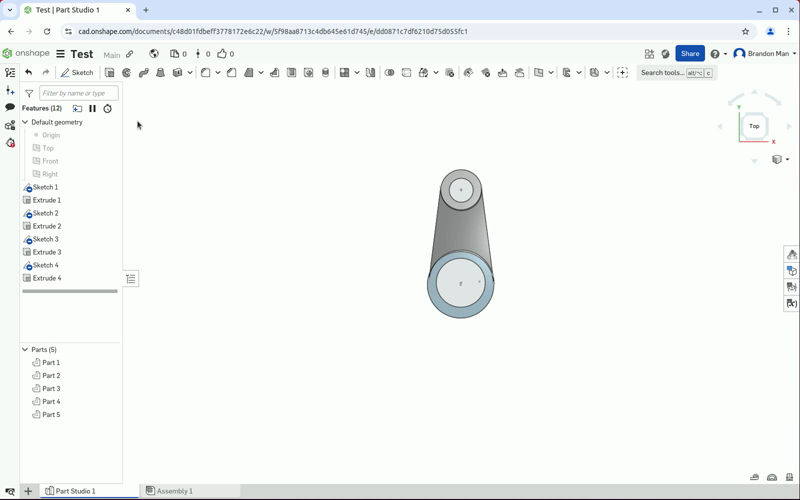
key(shift+7)
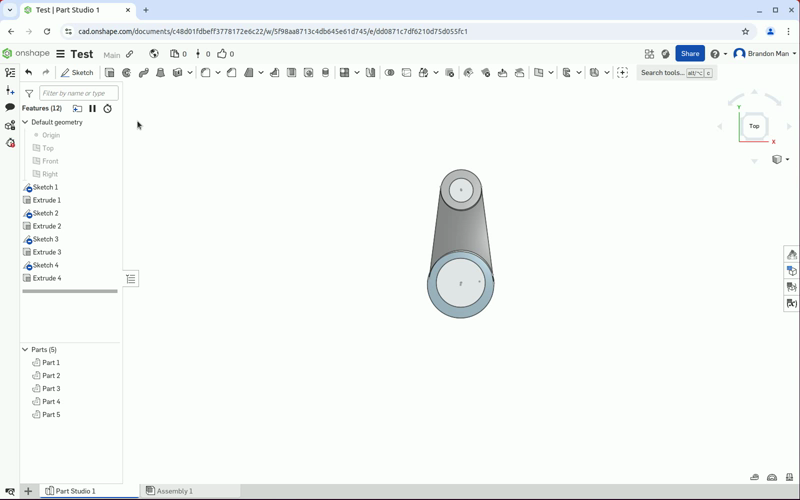
key(up, 3)
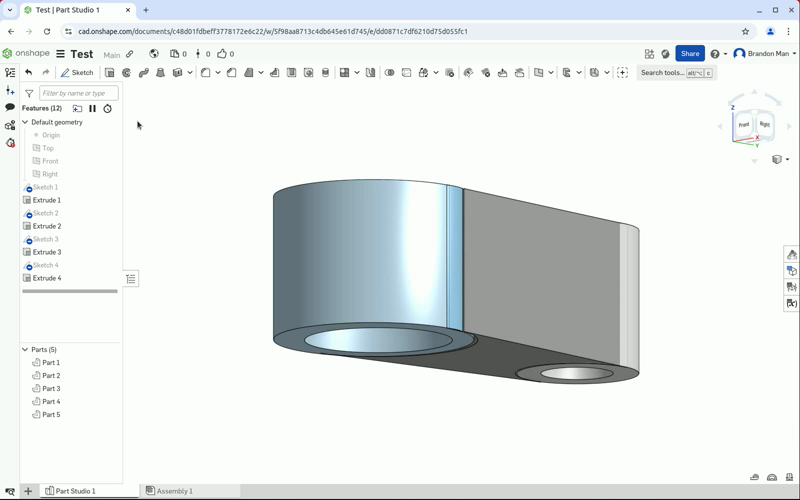
key(left, 3)
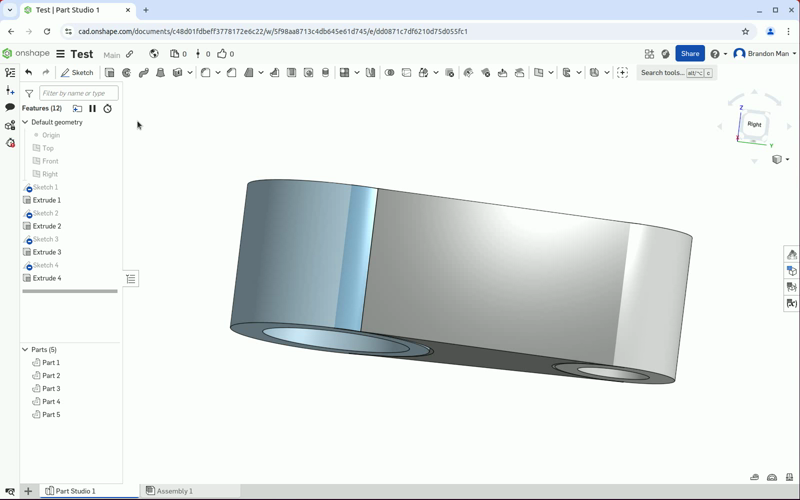
key(right, 3)
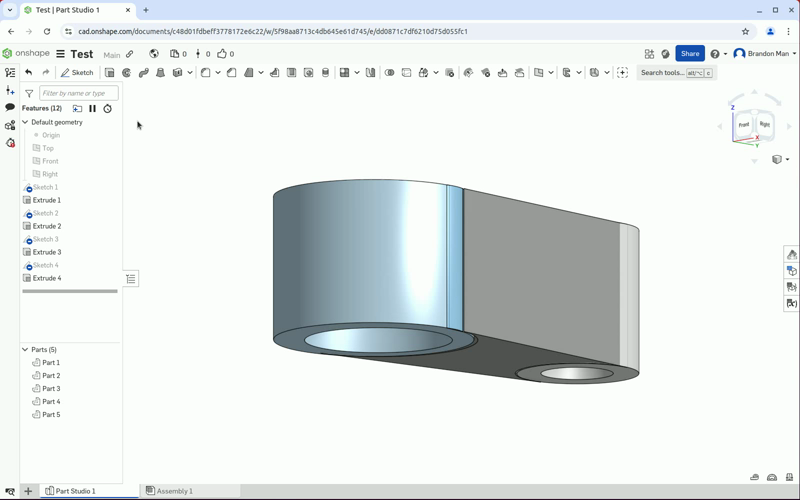
key(down, 3)
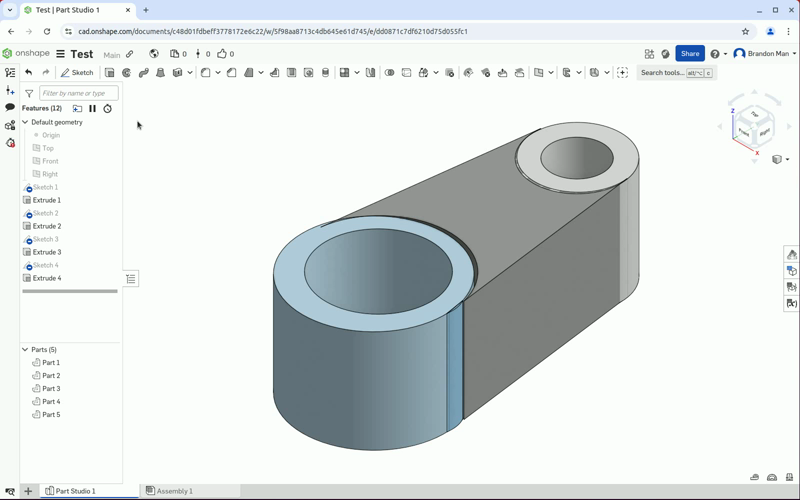
mouse_move(73, 189)
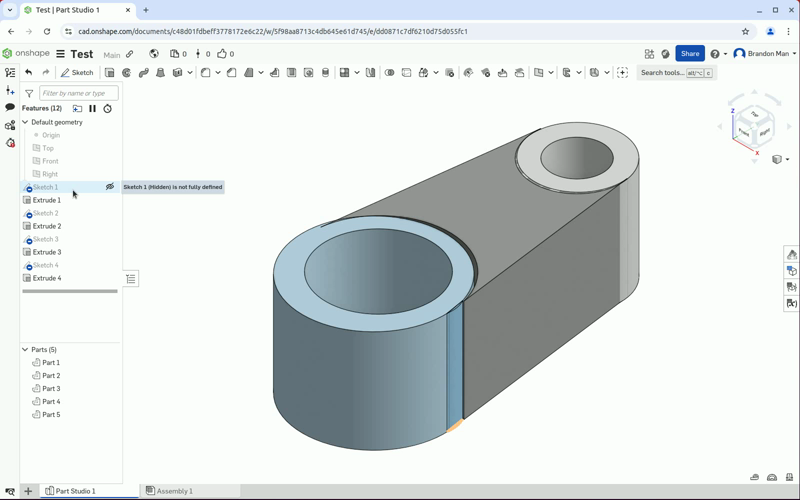
click(73, 189)